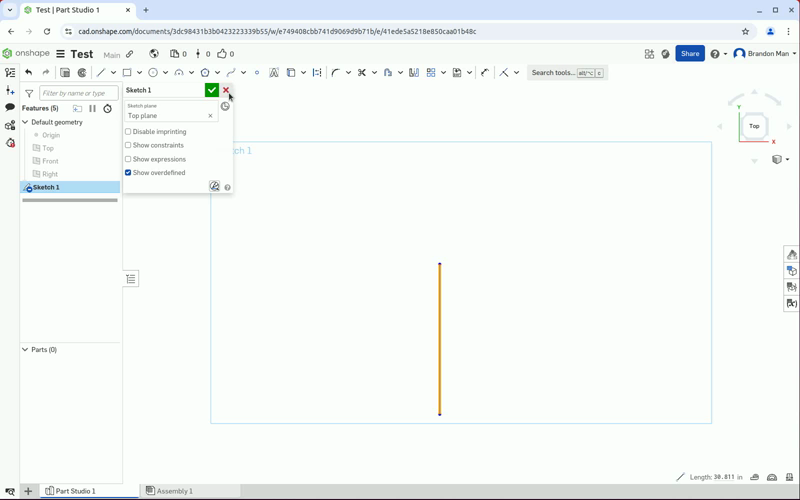
key(shift+h)
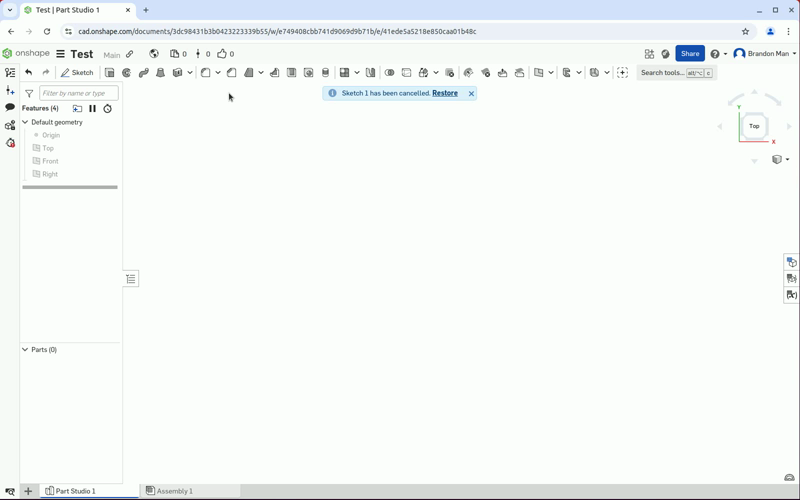
mouse_move(73, 352)
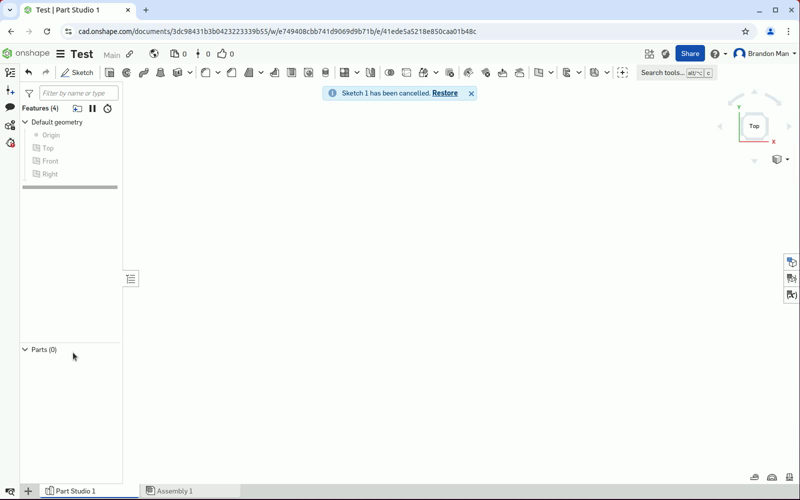
key(y)
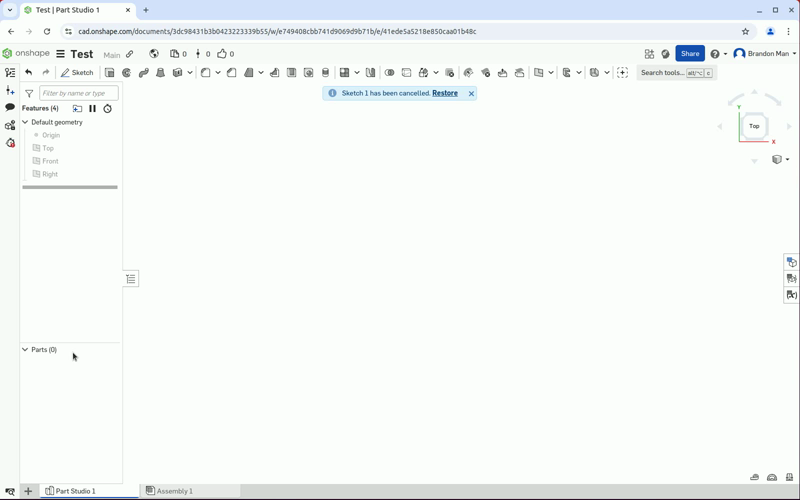
key(shift+p)
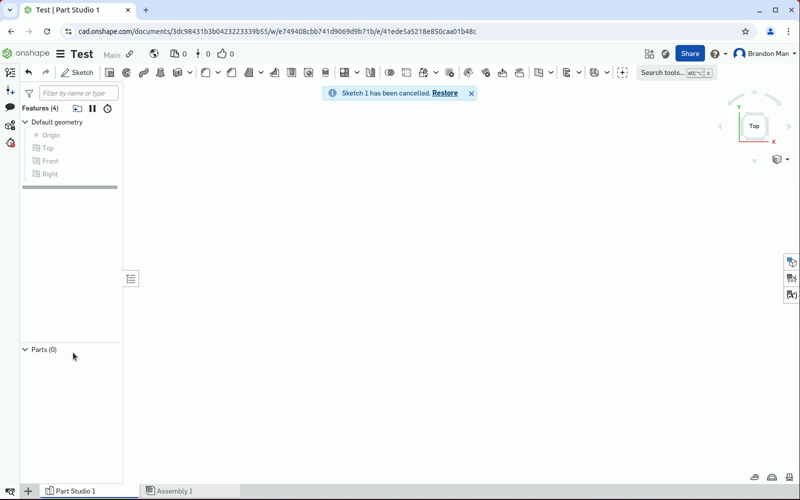
key(space)
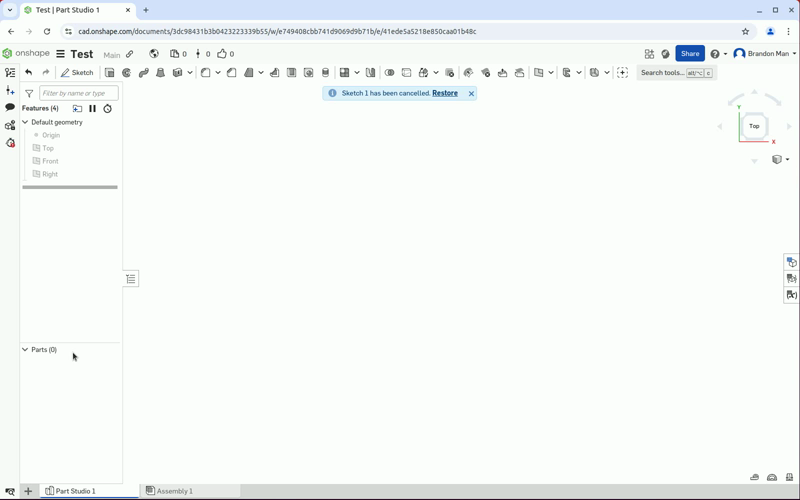
key_down(shift)
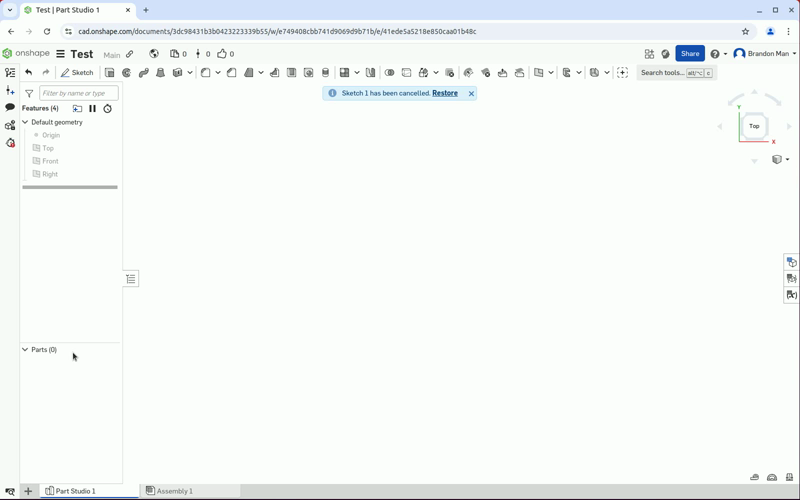
key(up)
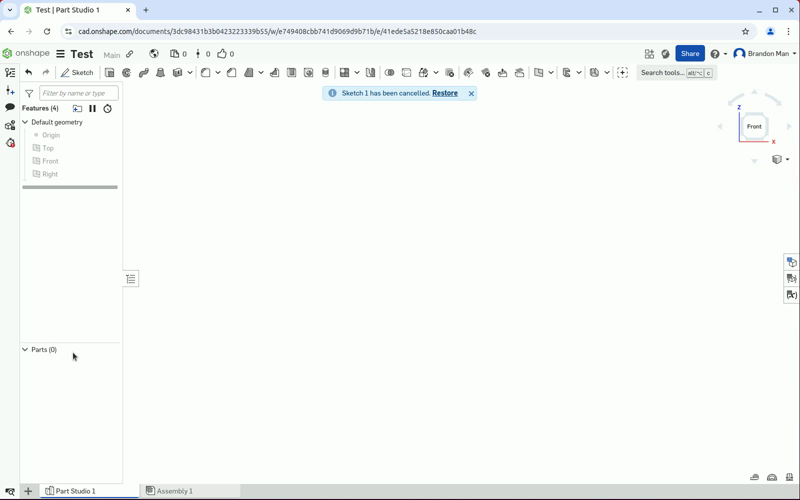
key_up(shift)
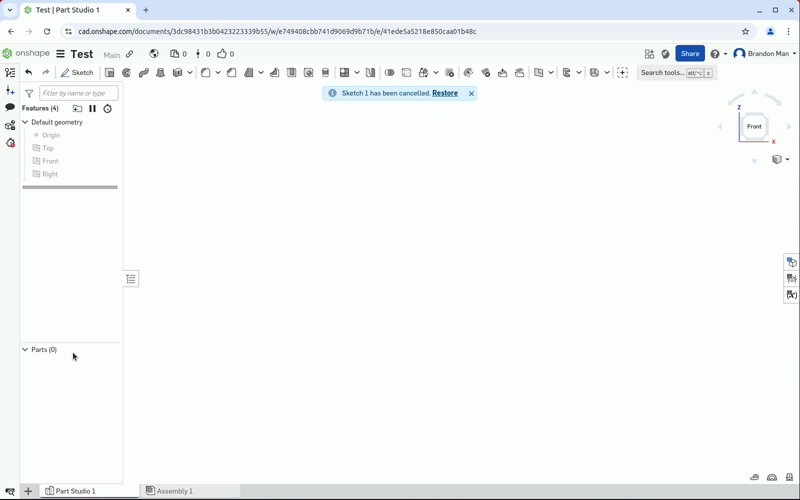
key(space)
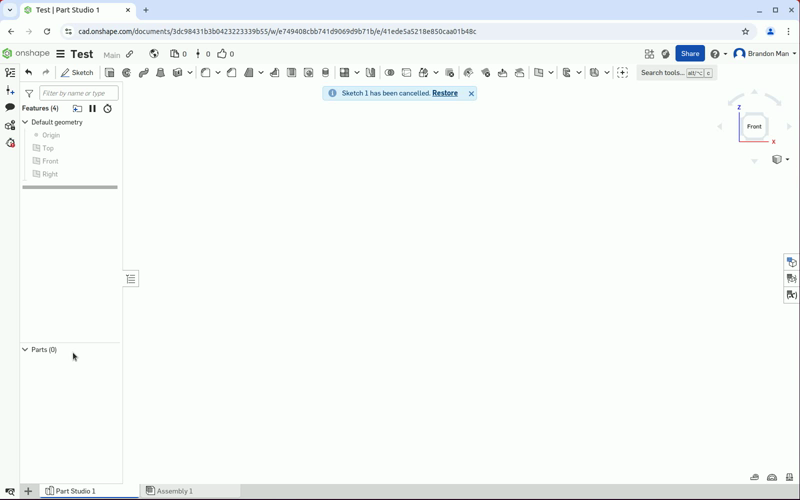
key_down(shift)
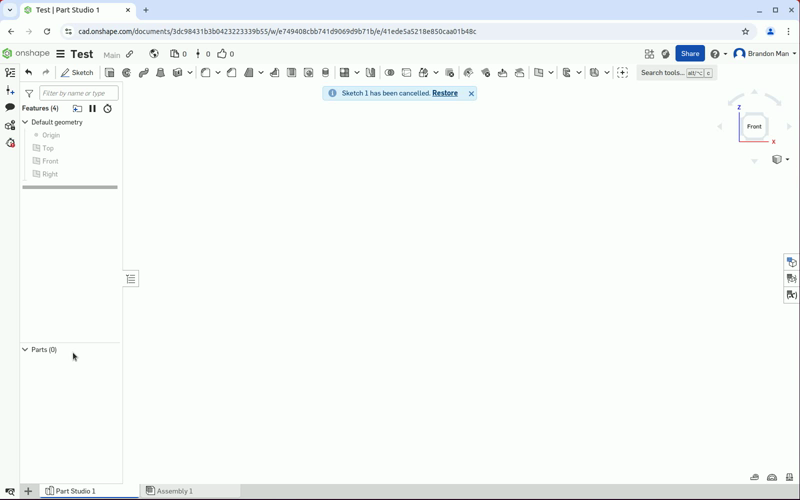
key(left)
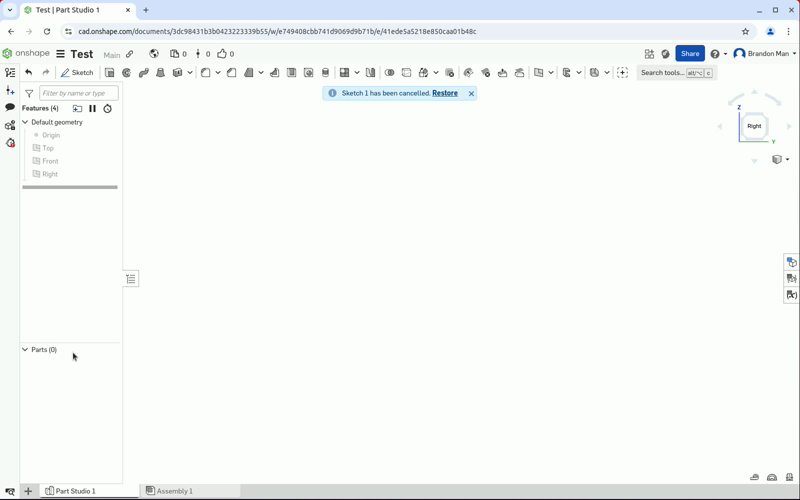
key_up(shift)
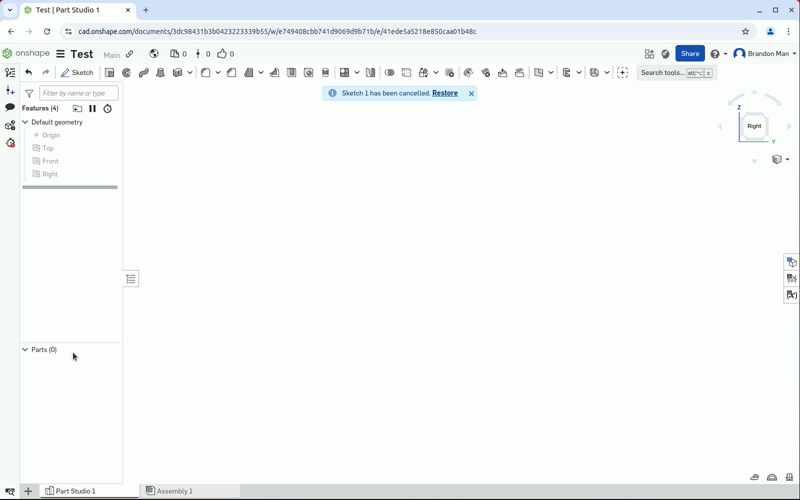
mouse_move(73, 352)
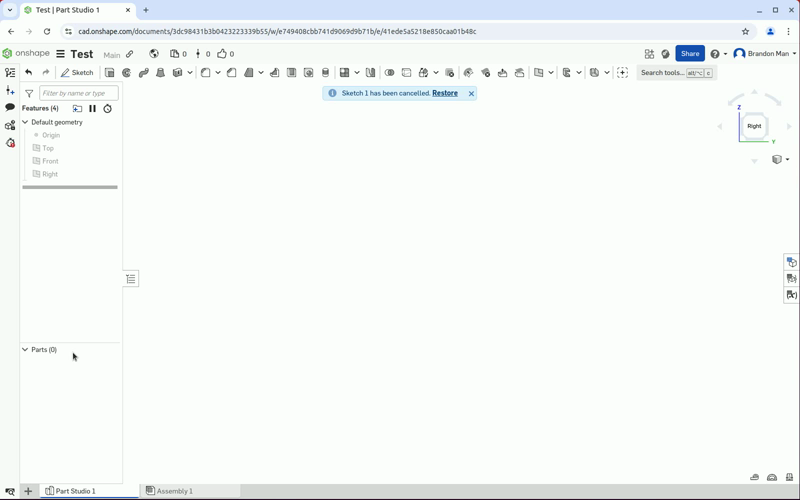
key(shift+y)
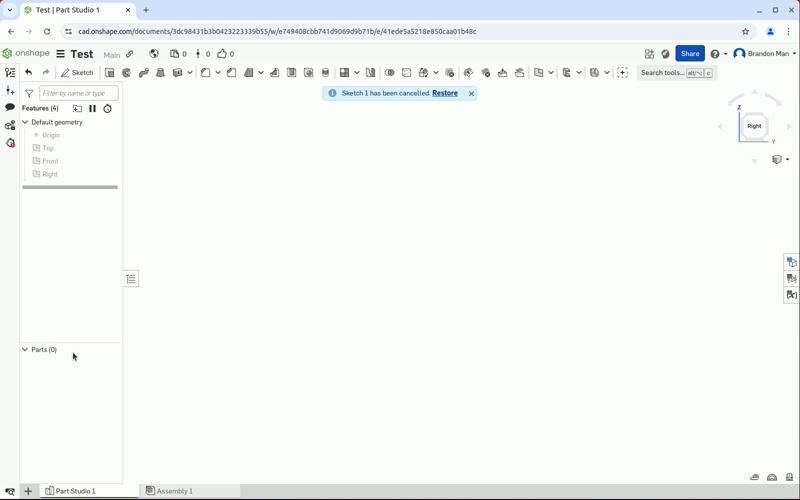
key(shift+s)
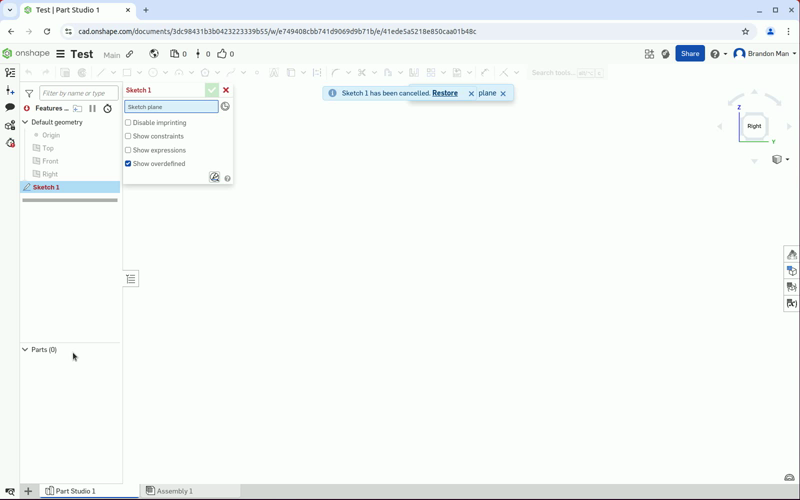
mouse_move(73, 176)
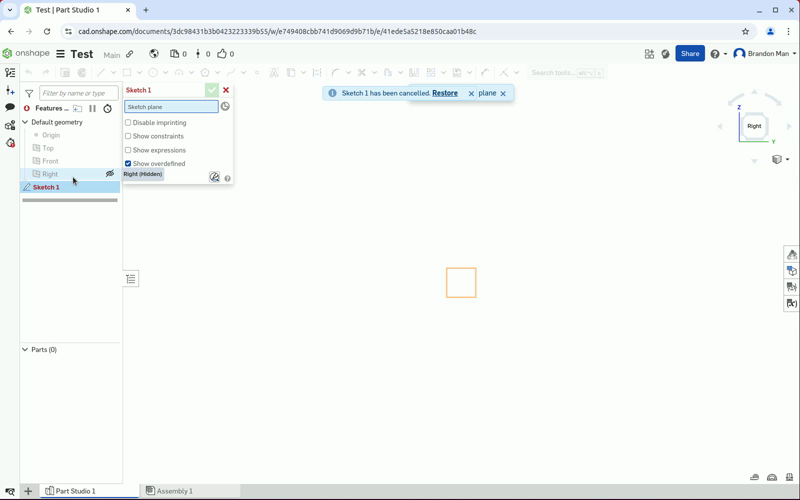
click(73, 176)
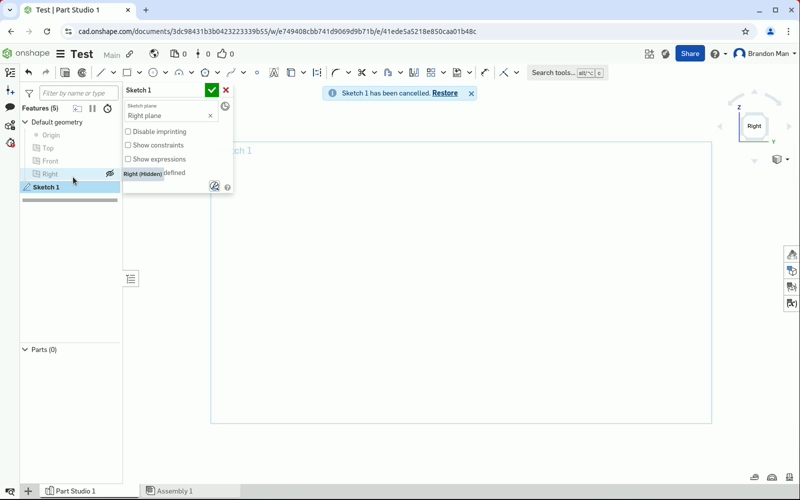
mouse_move(73, 352)
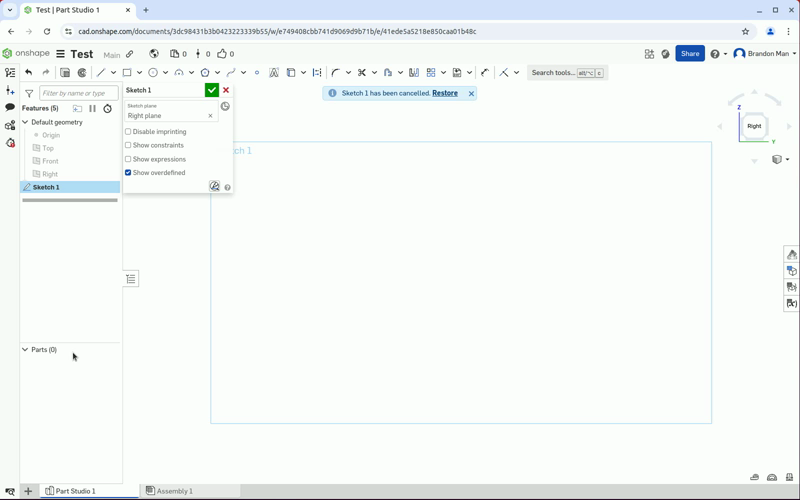
key(y)
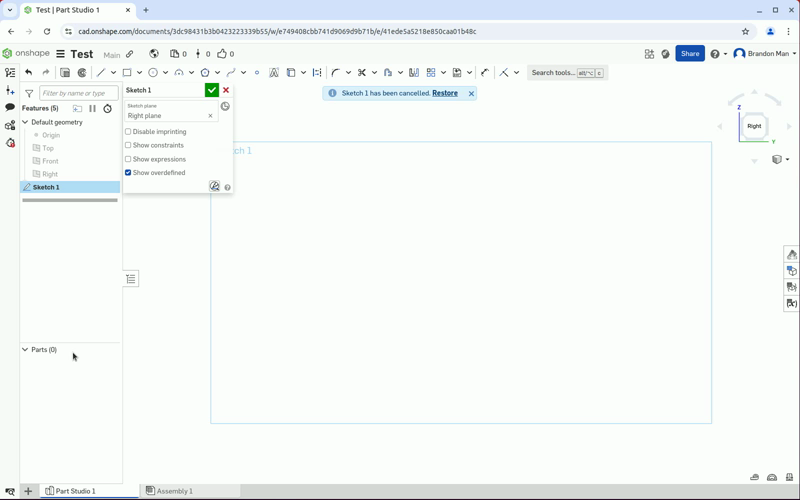
key(l)
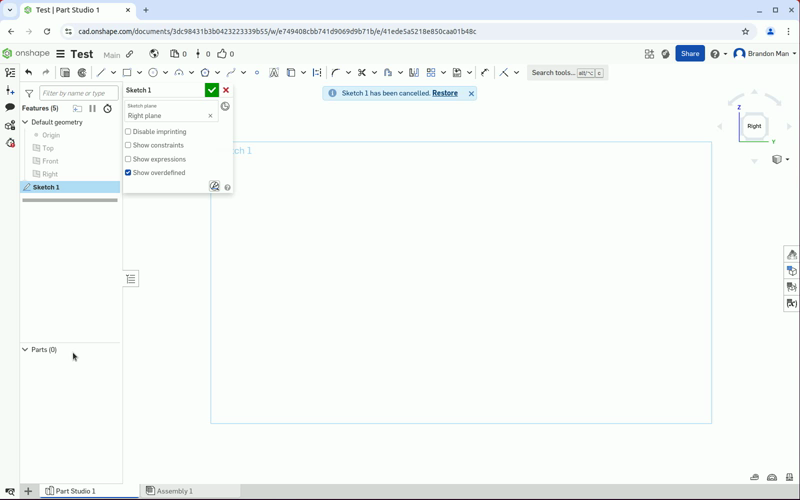
key_down(shift)
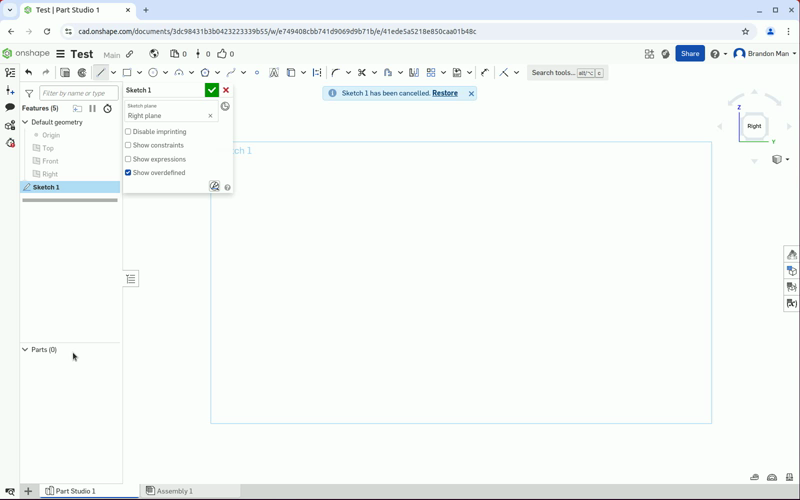
mouse_move(450, 304)
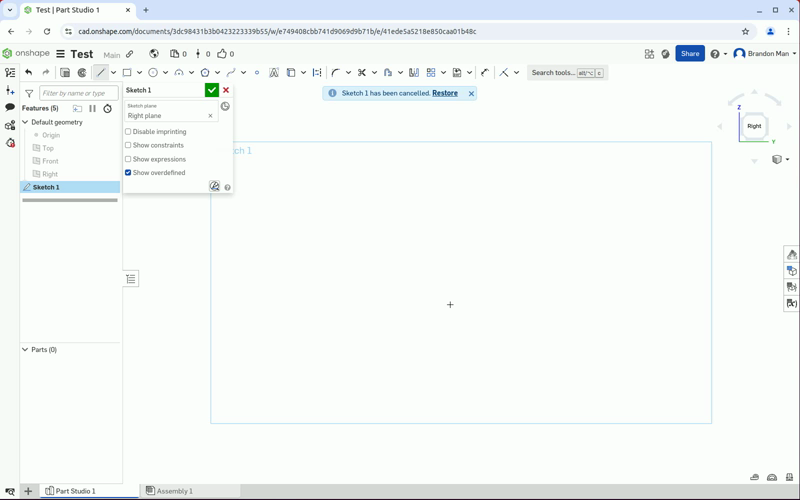
click(450, 304)
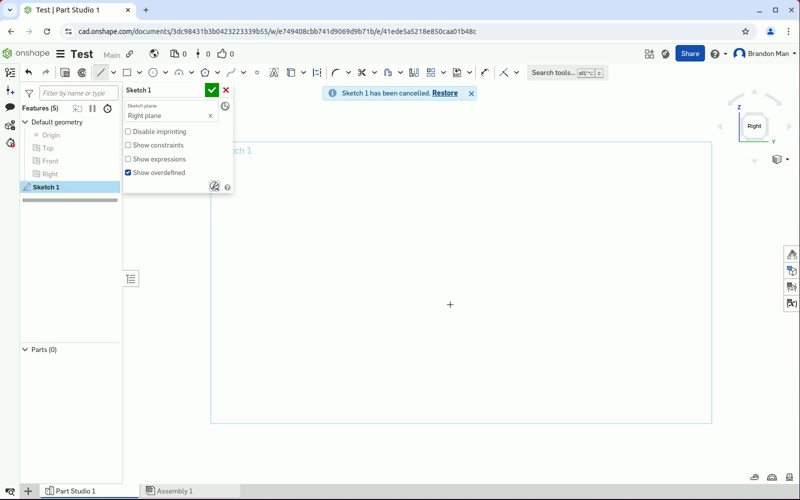
key_up(shift)
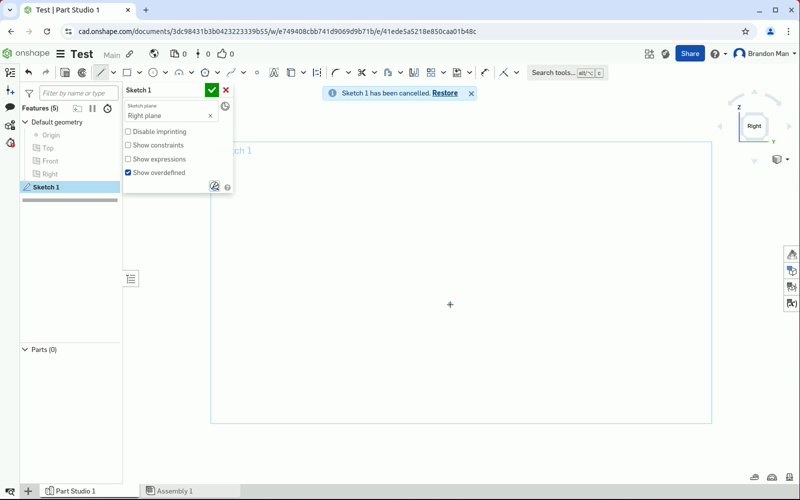
key_down(shift)
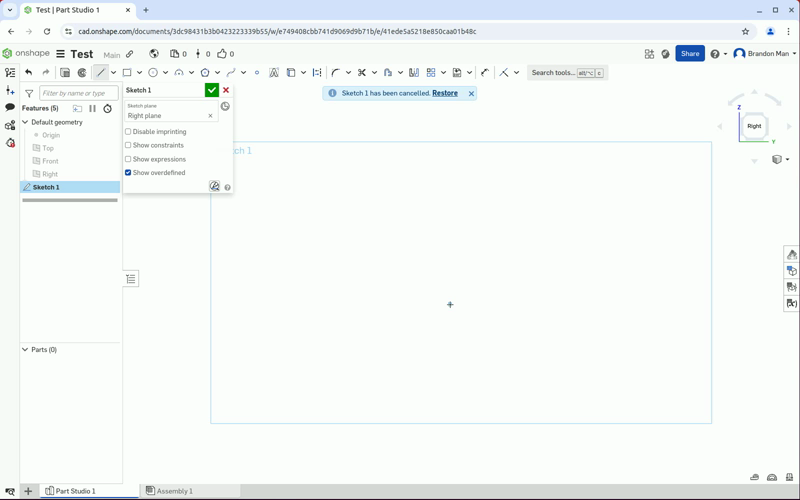
mouse_move(480, 304)
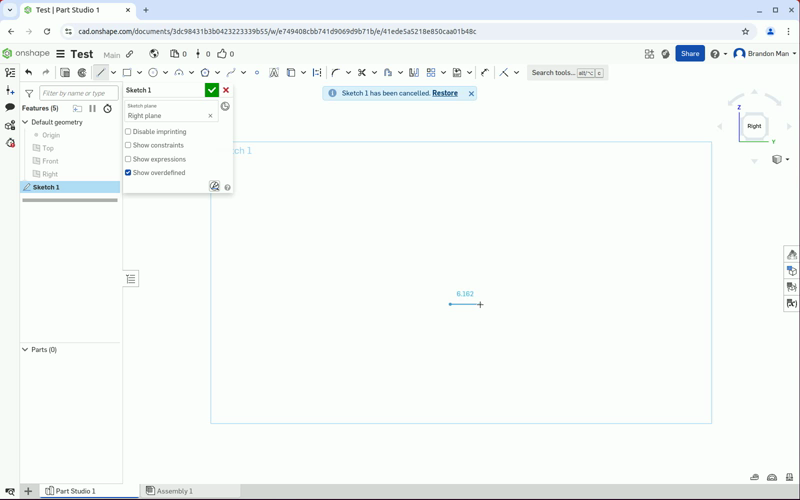
mouse_move(470, 304)
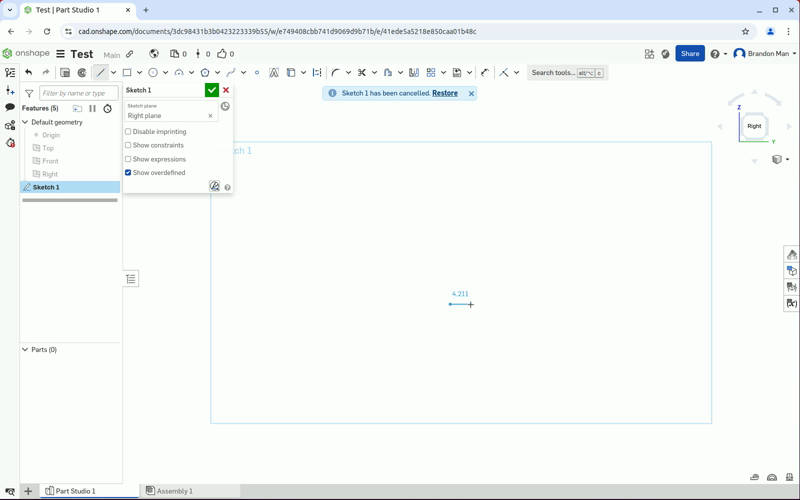
click(470, 304)
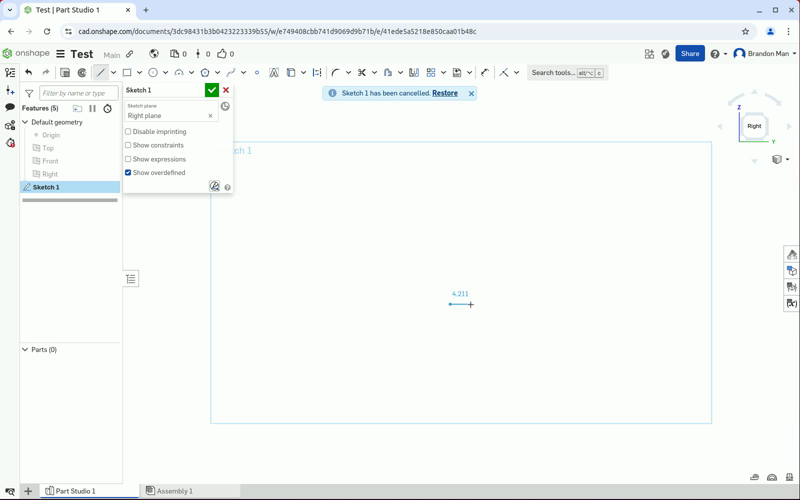
key_up(shift)
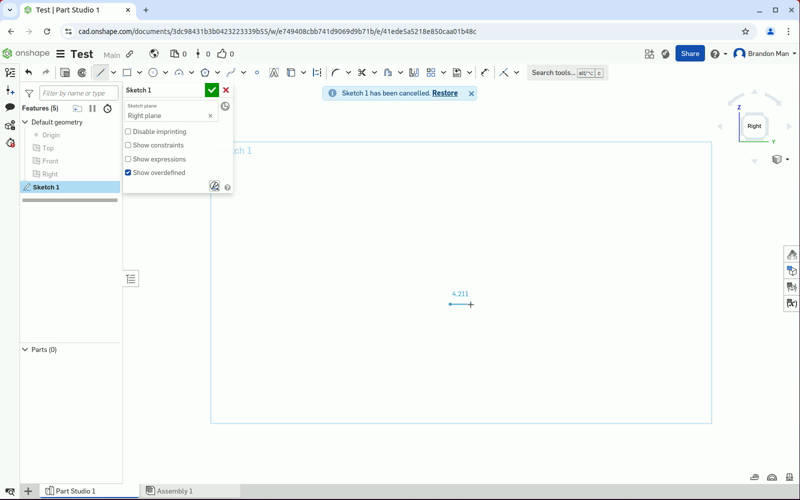
key_down(shift)
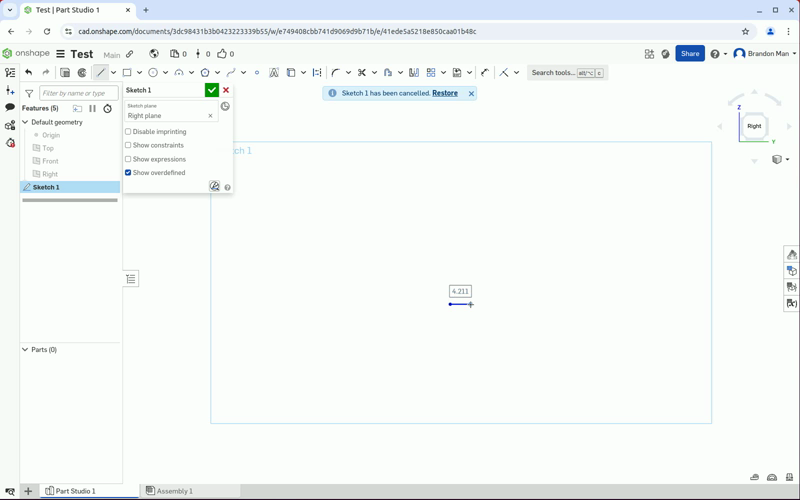
mouse_move(500, 304)
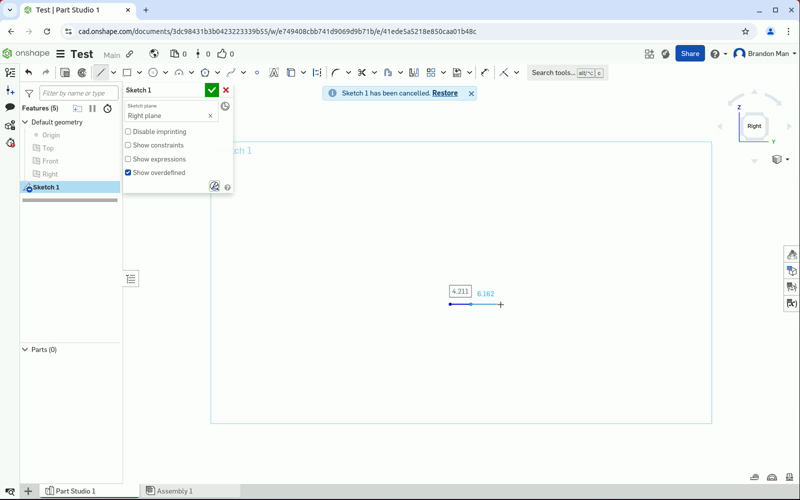
mouse_move(470, 261)
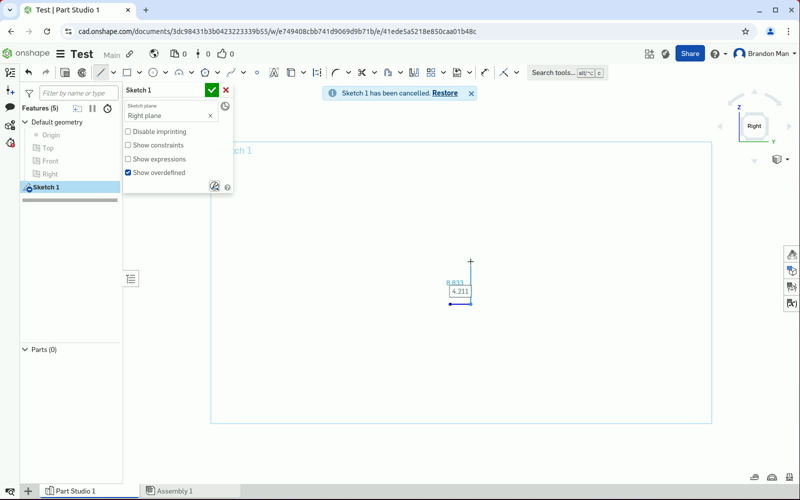
click(470, 261)
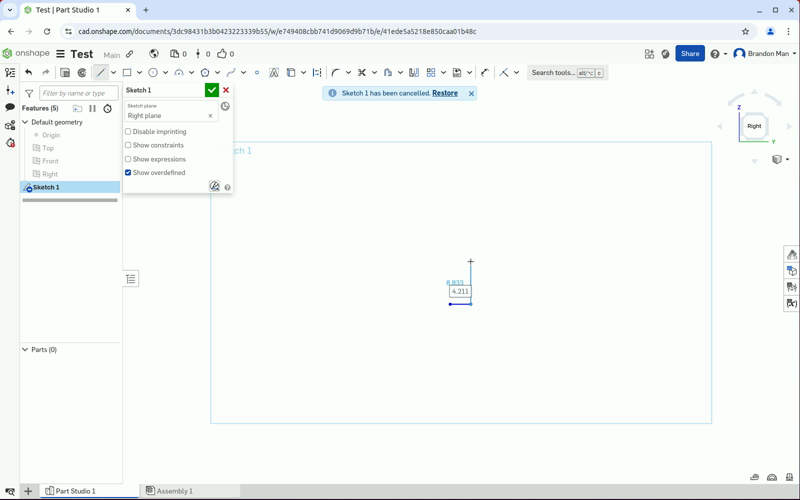
key_up(shift)
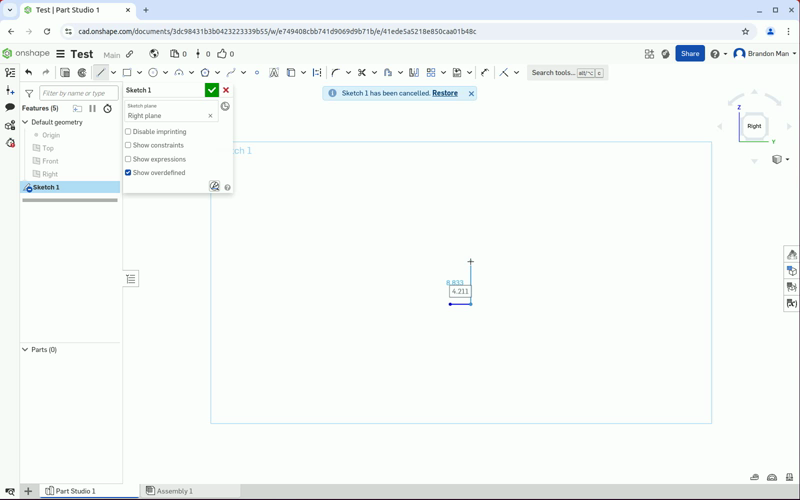
key_down(shift)
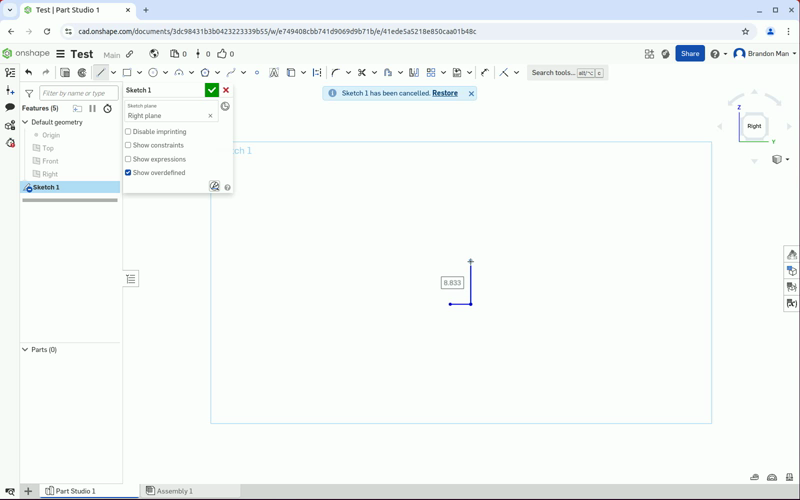
mouse_move(500, 261)
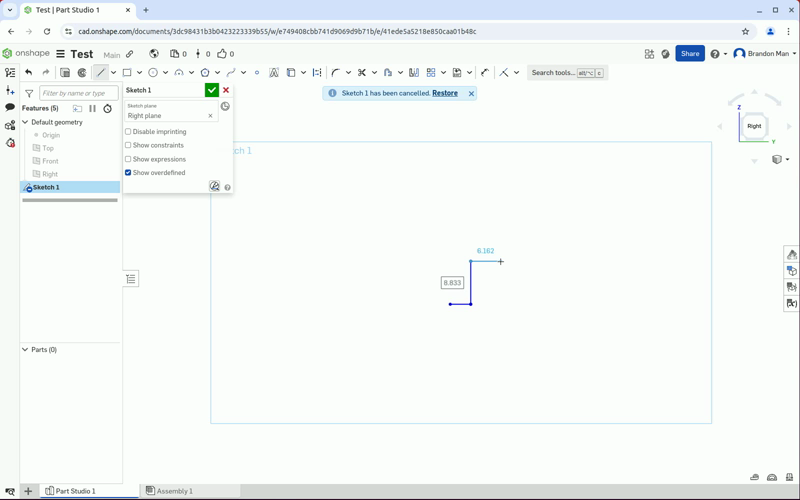
mouse_move(450, 261)
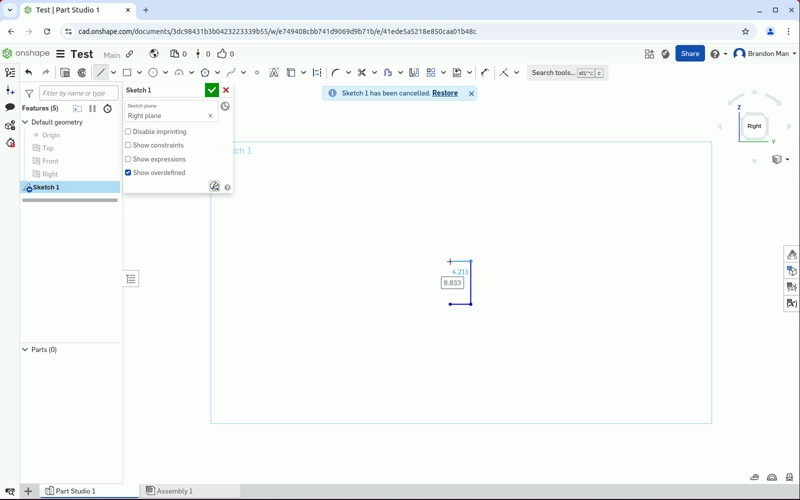
click(450, 261)
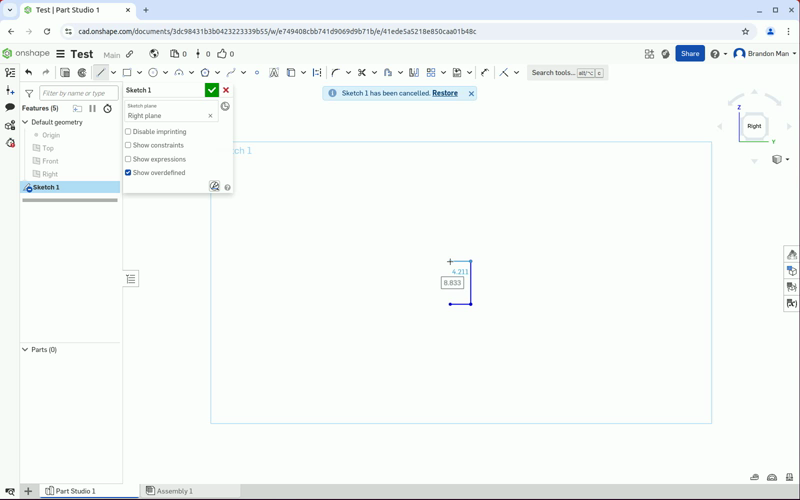
key_up(shift)
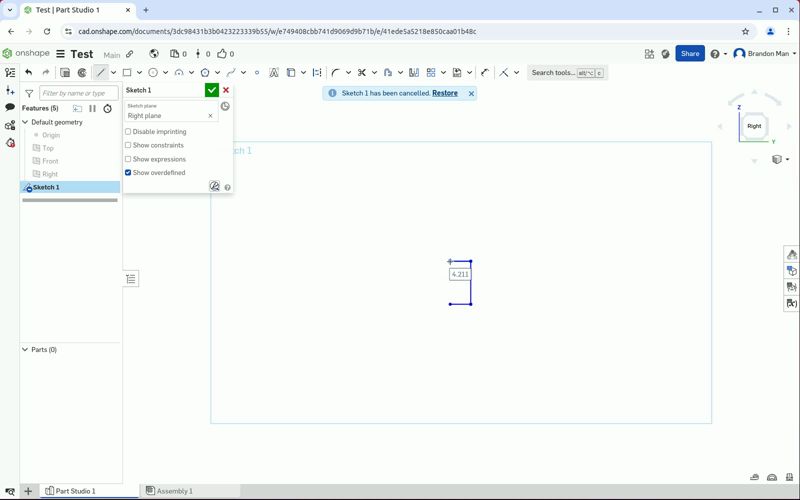
mouse_move(480, 261)
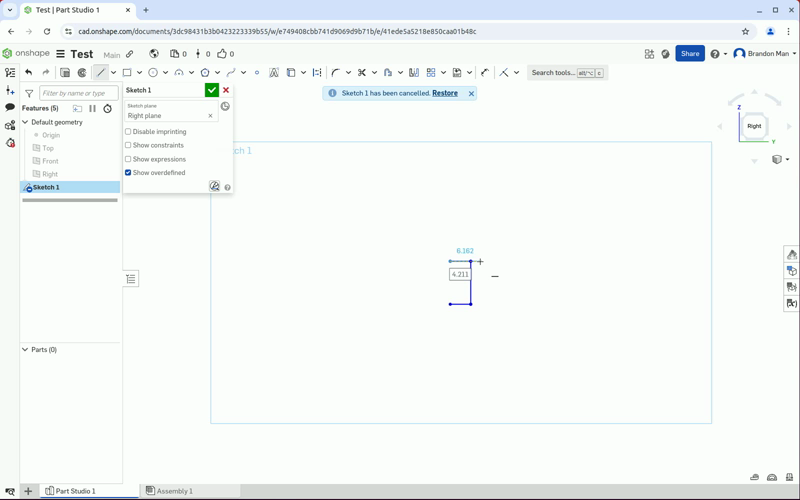
key_down(shift)
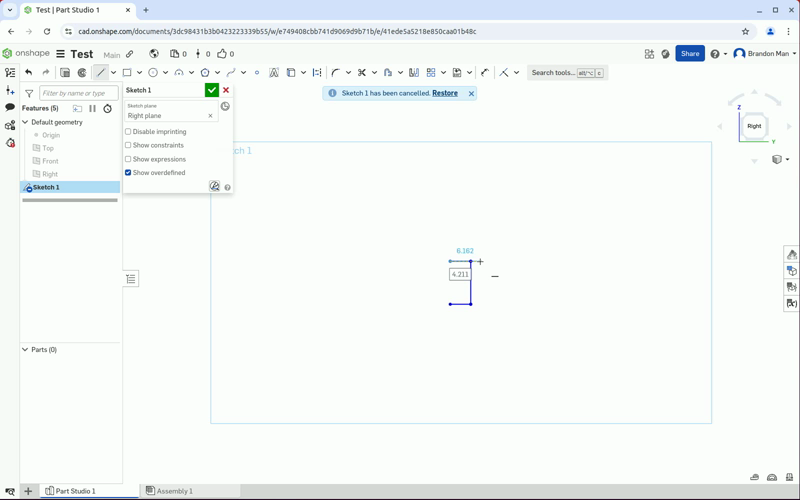
mouse_move(450, 304)
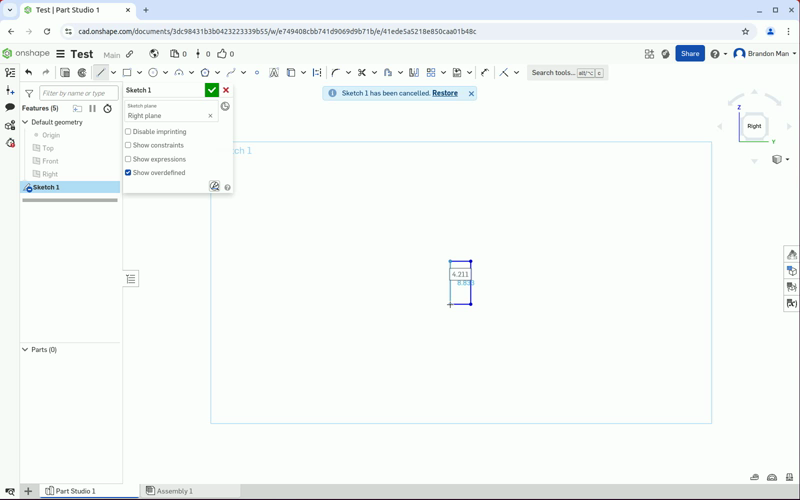
key_up(shift)
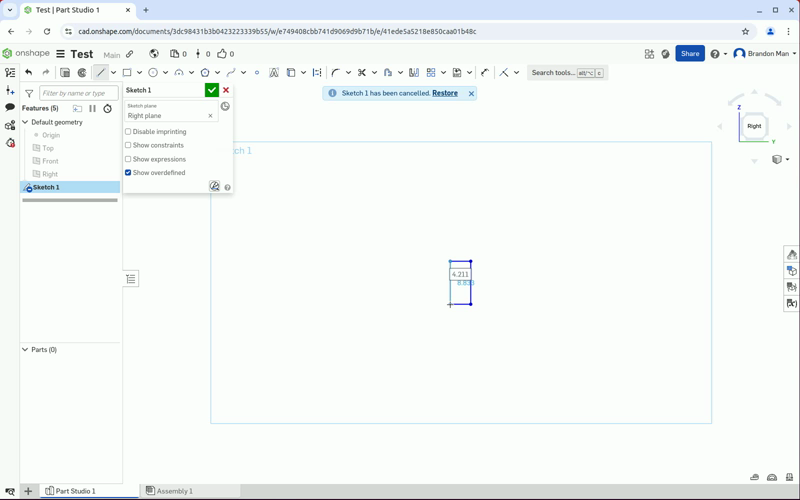
click(450, 304)
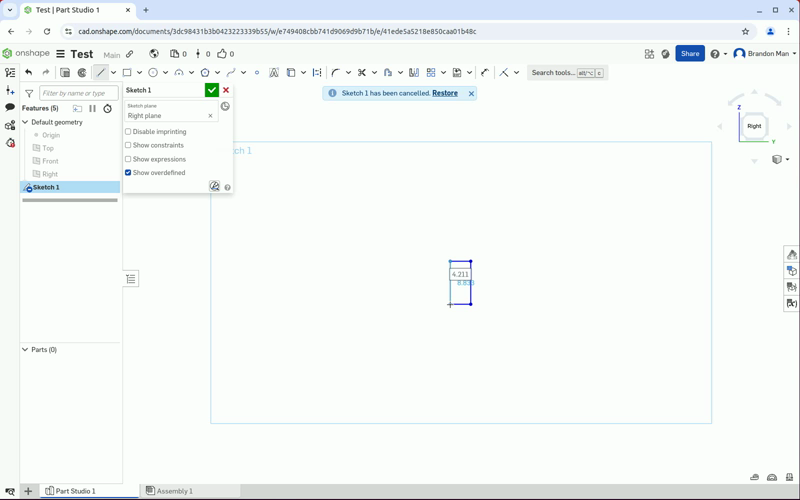
key(esc)
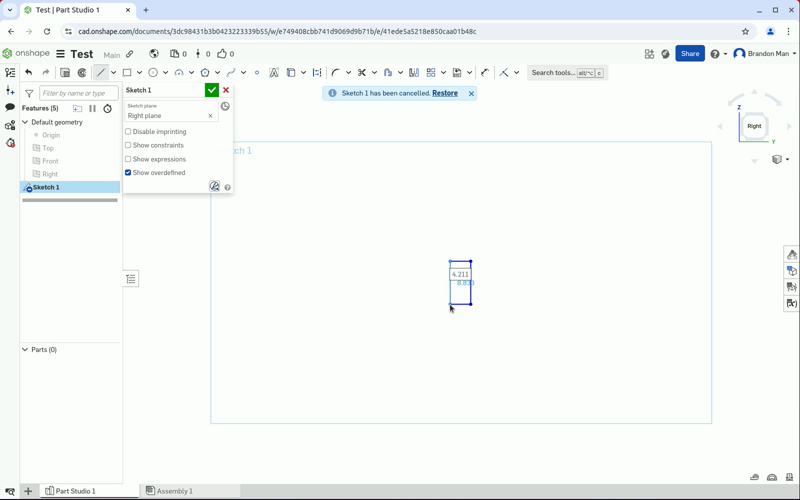
mouse_move(464, 298)
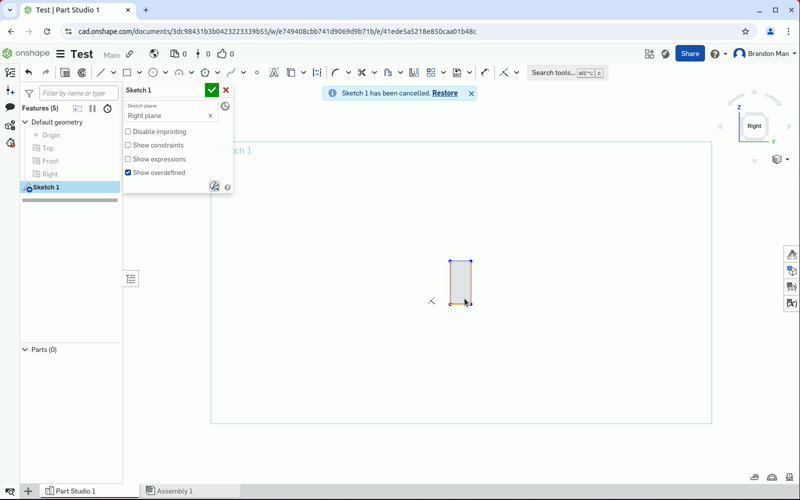
scroll(6)
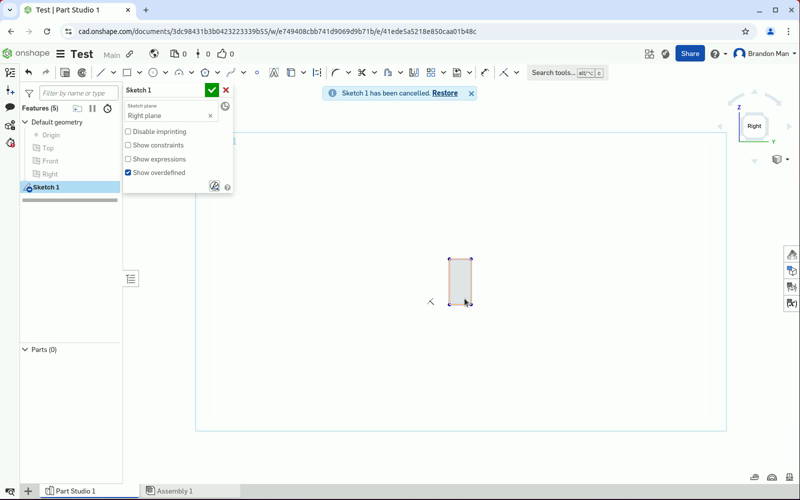
scroll(6)
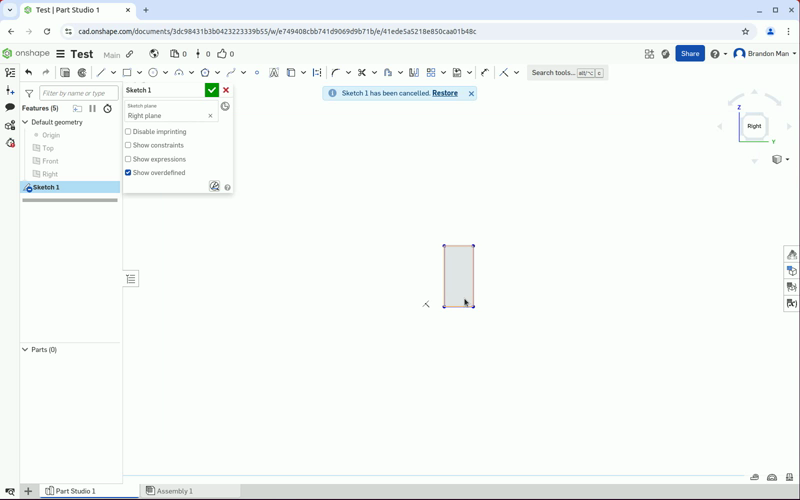
scroll(6)
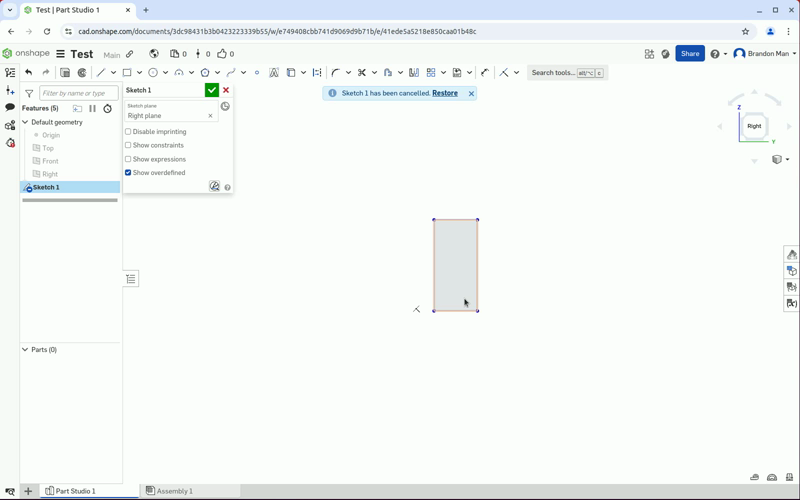
scroll(6)
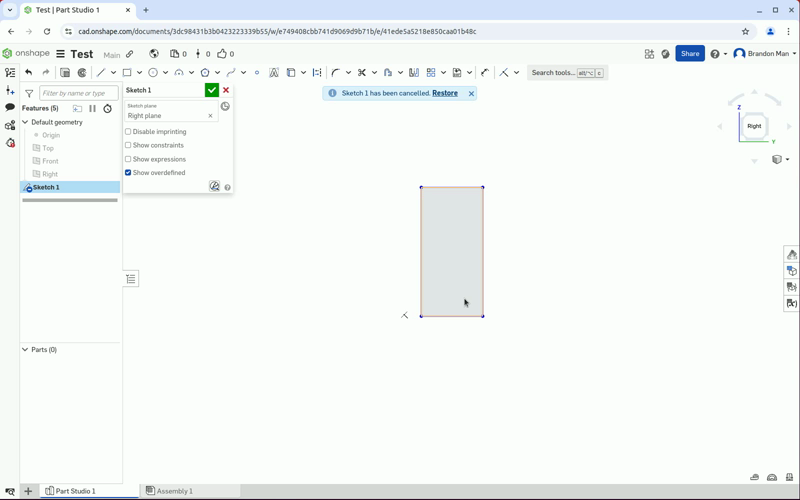
scroll(6)
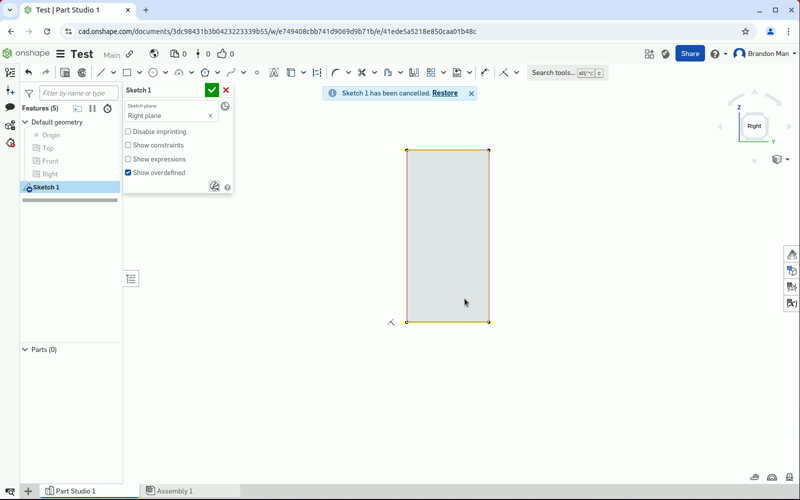
scroll(6)
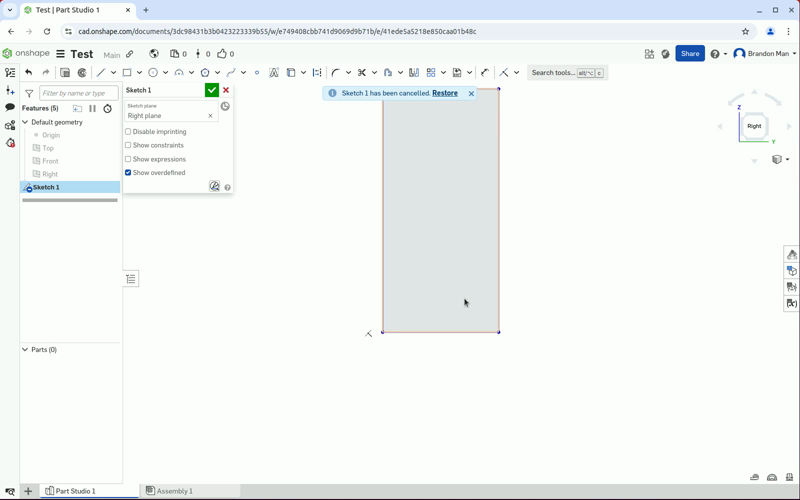
scroll(6)
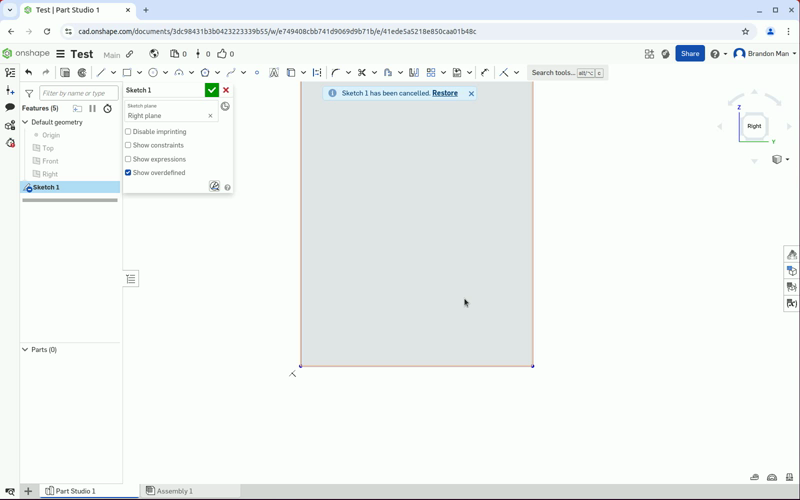
click(464, 298)
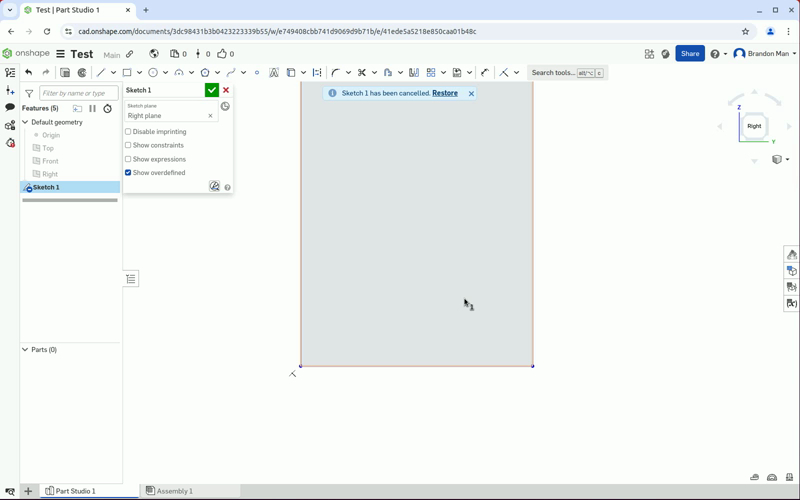
scroll(-6)
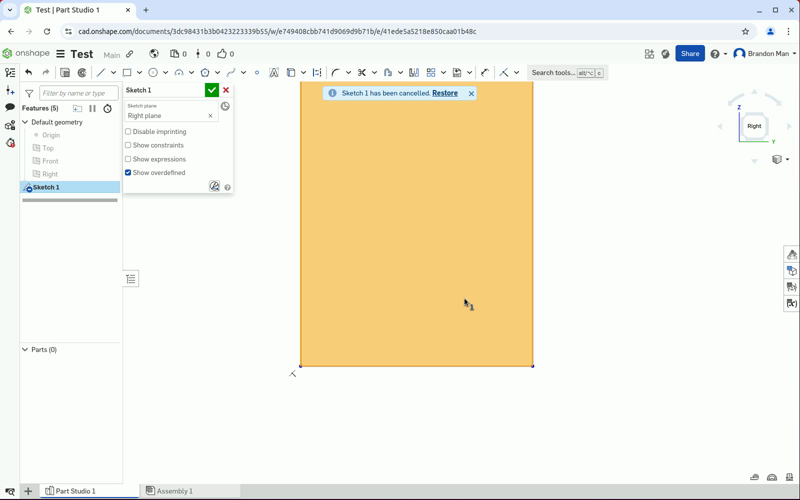
scroll(-6)
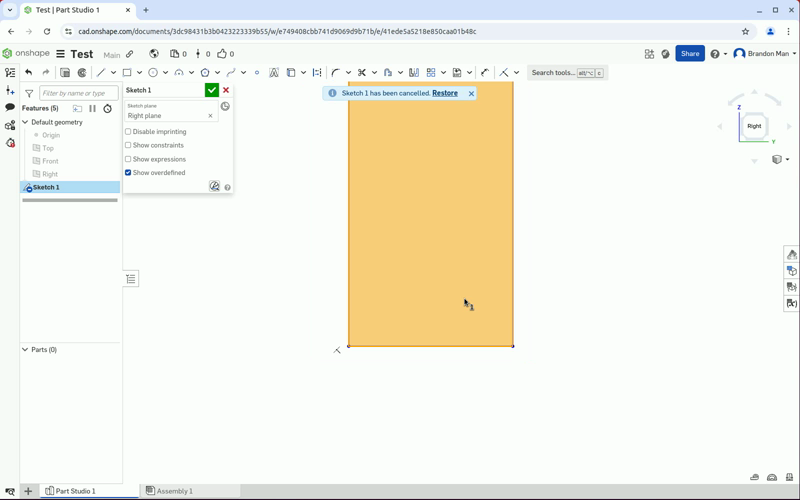
scroll(-6)
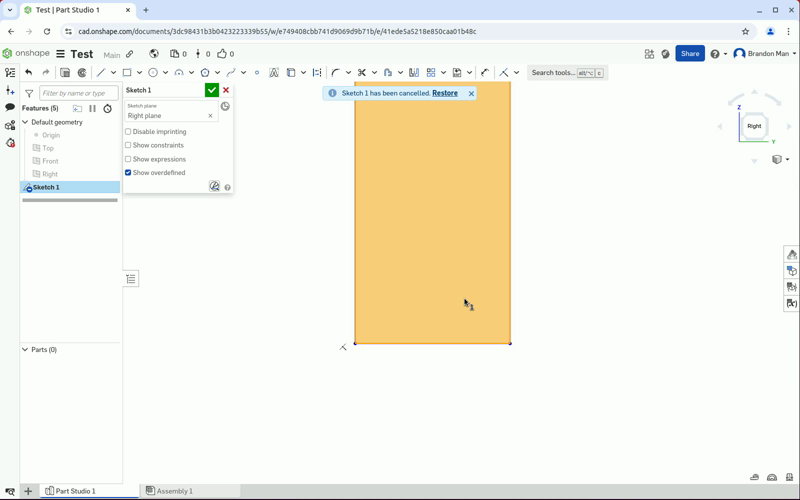
scroll(-6)
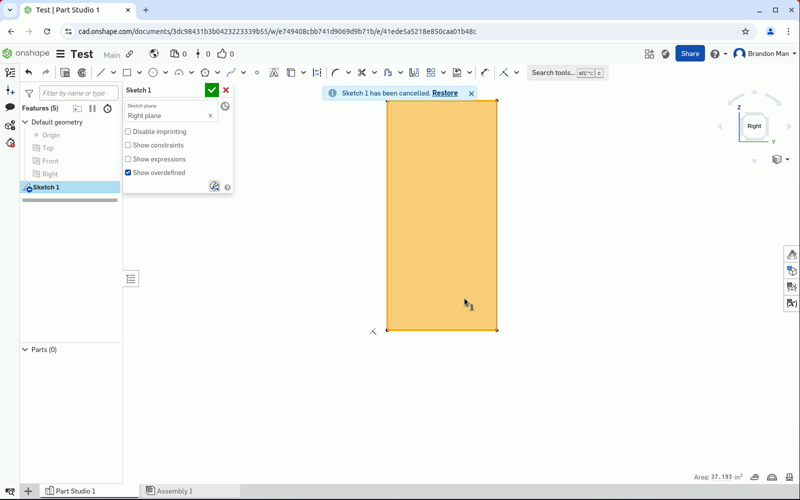
scroll(-6)
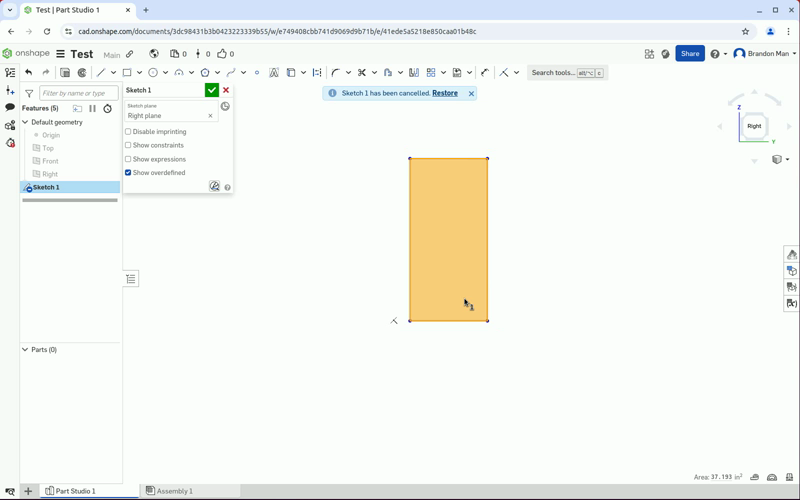
scroll(-6)
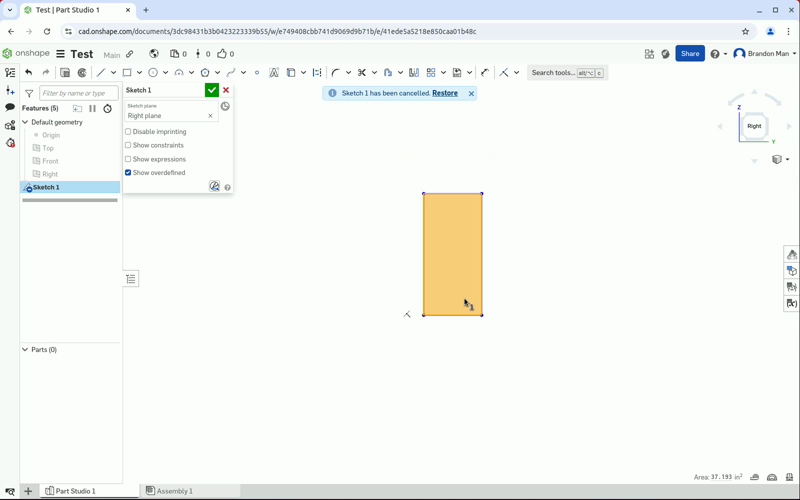
scroll(-6)
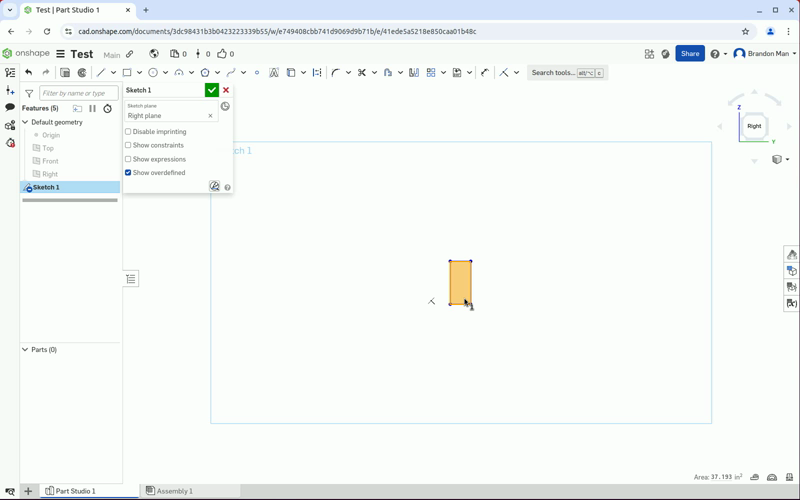
mouse_move(73, 352)
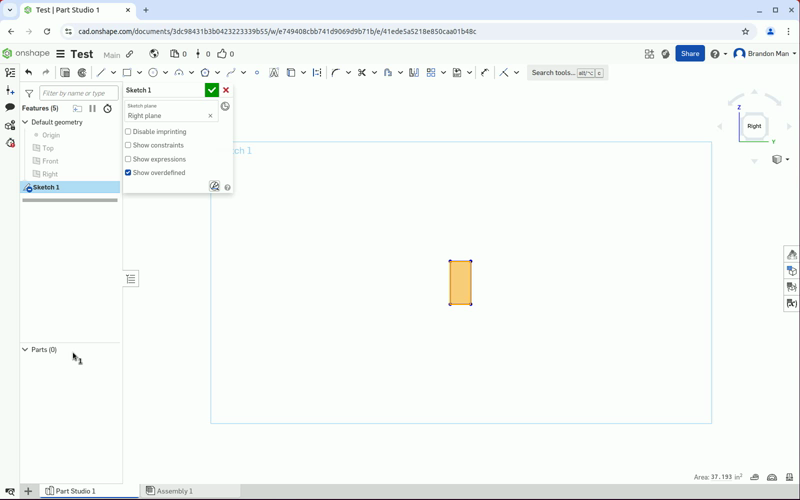
key(shift+y)
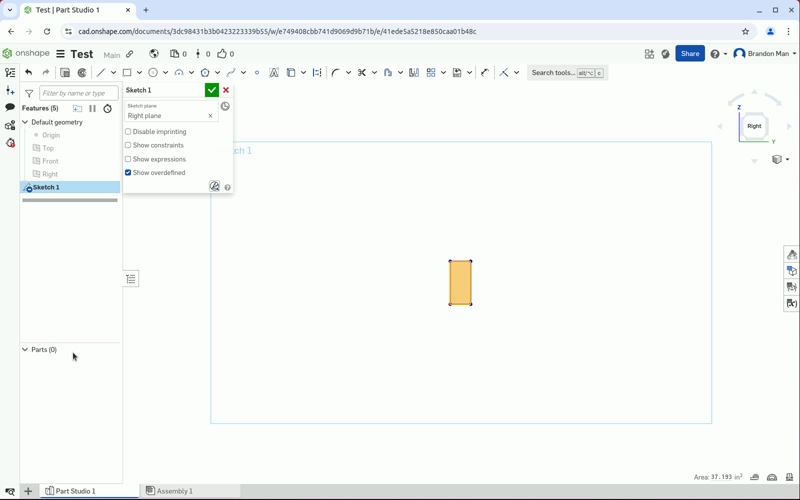
key(shift+e)
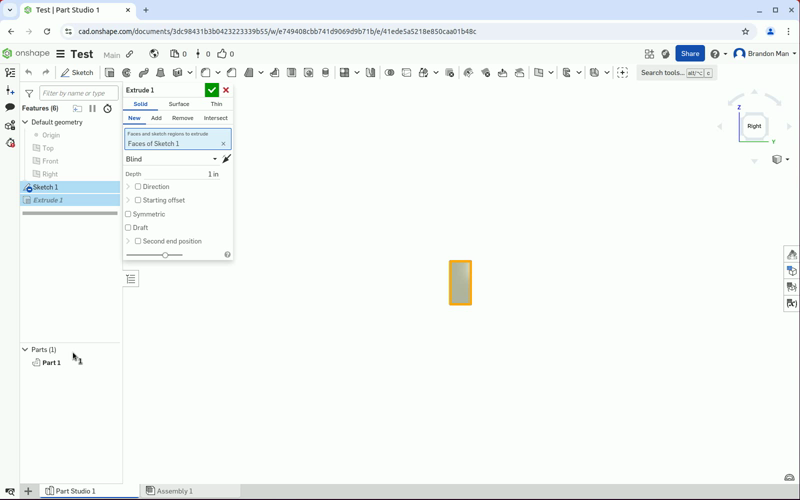
mouse_move(143, 106)
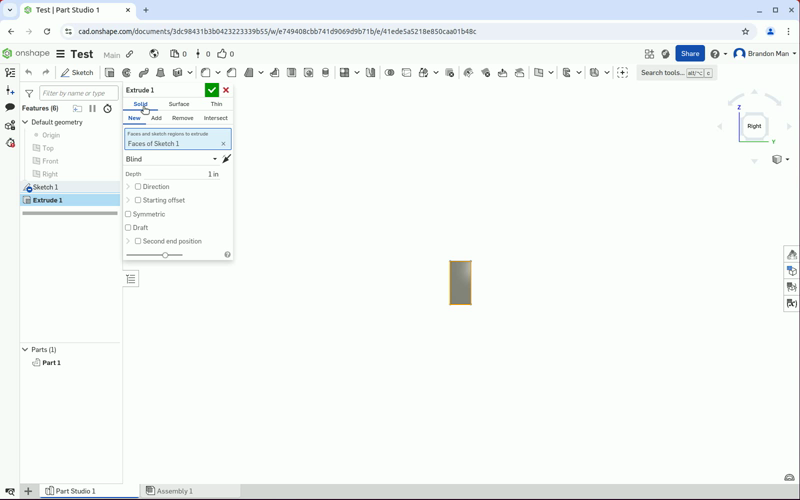
click(143, 106)
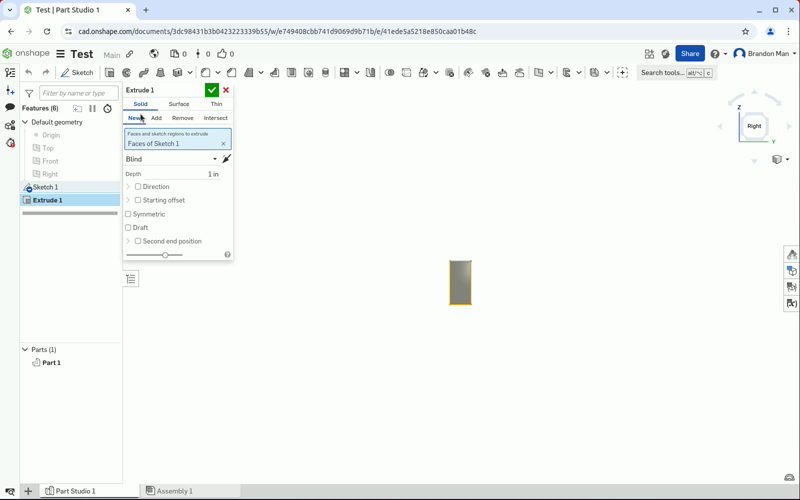
mouse_move(137, 120)
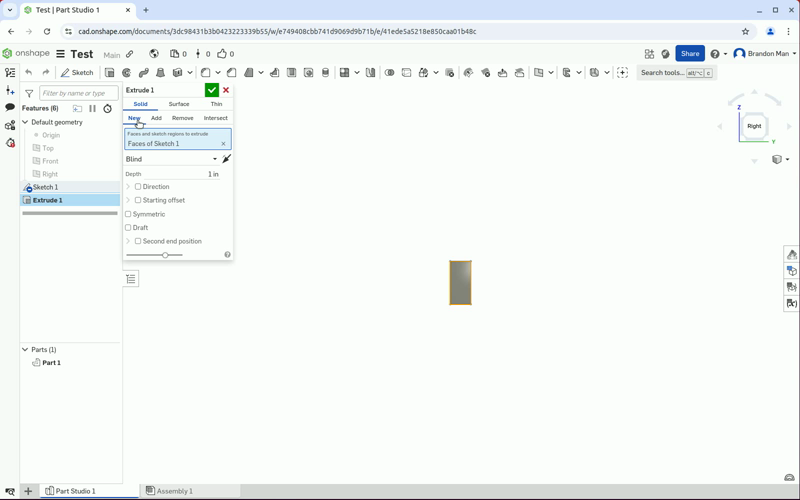
click(137, 120)
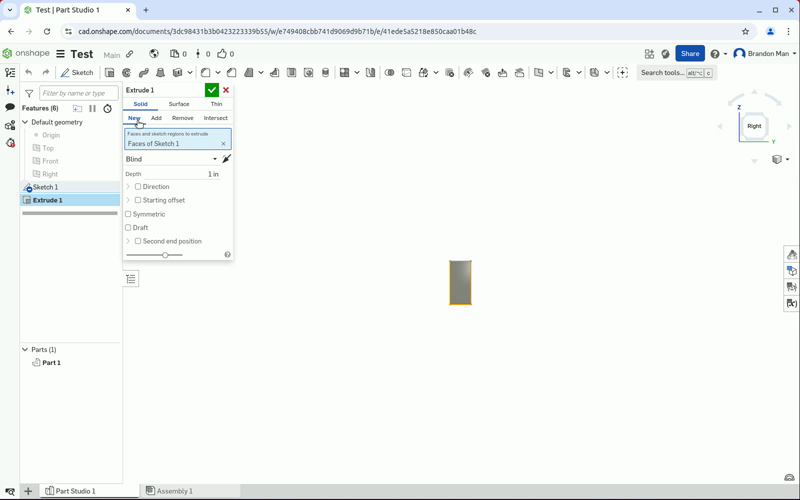
key(tab, 4)
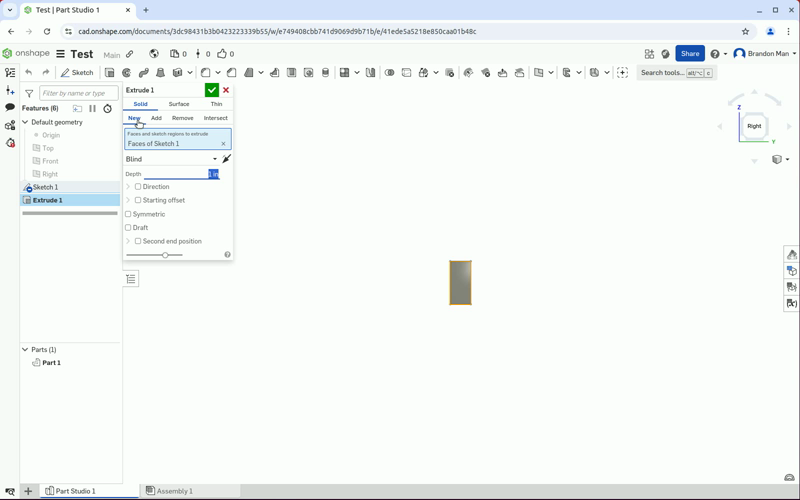
text(7.702)
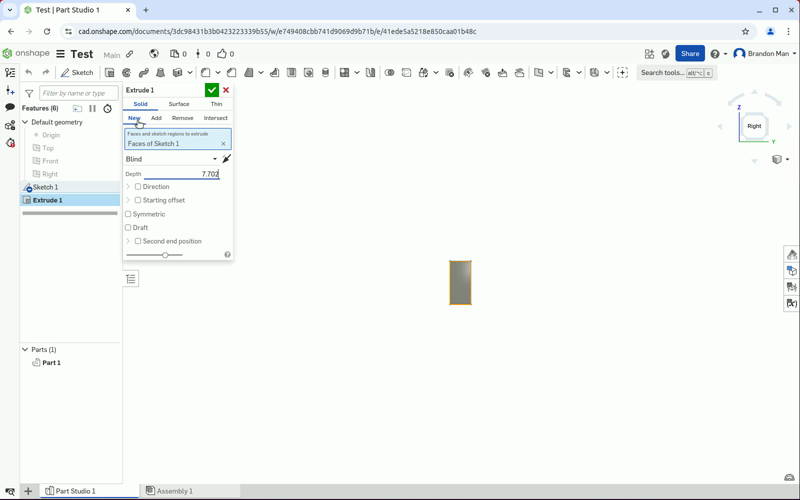
key(tab, 3)
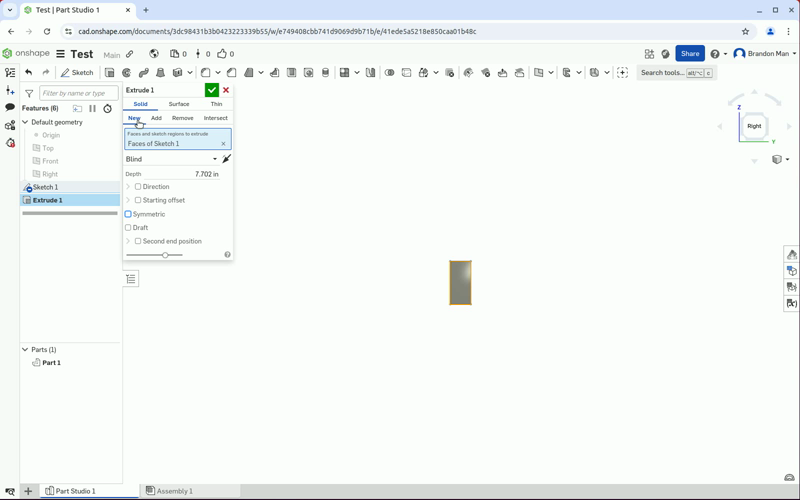
key(space)
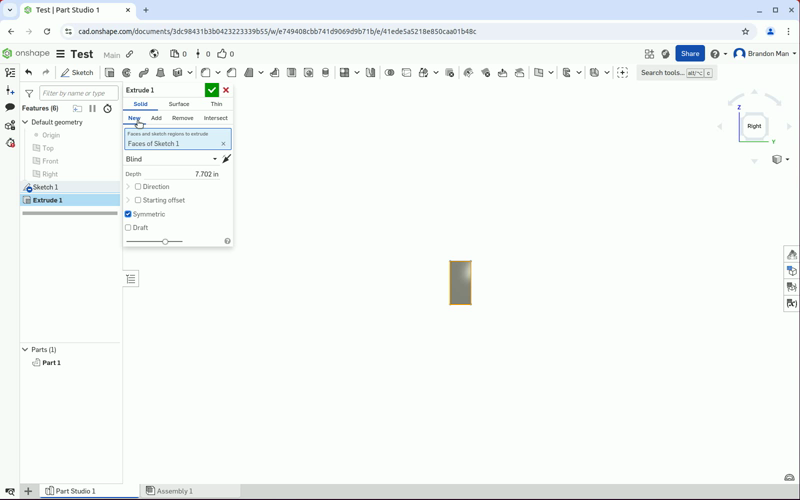
key(enter)
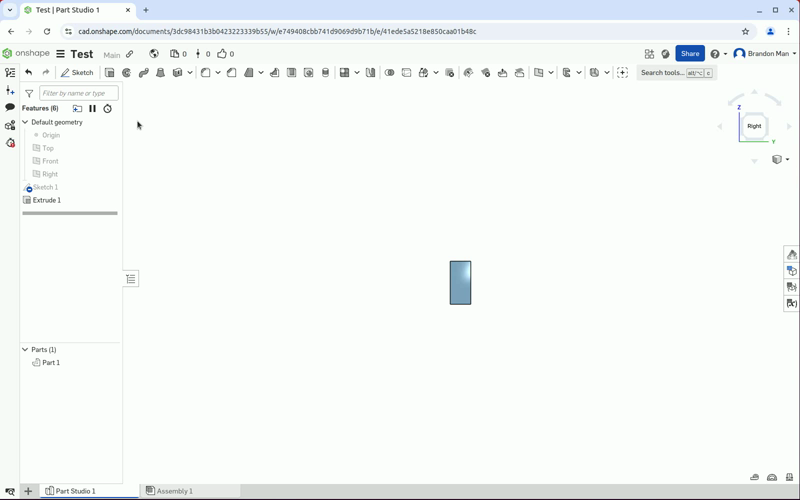
key(shift+h)
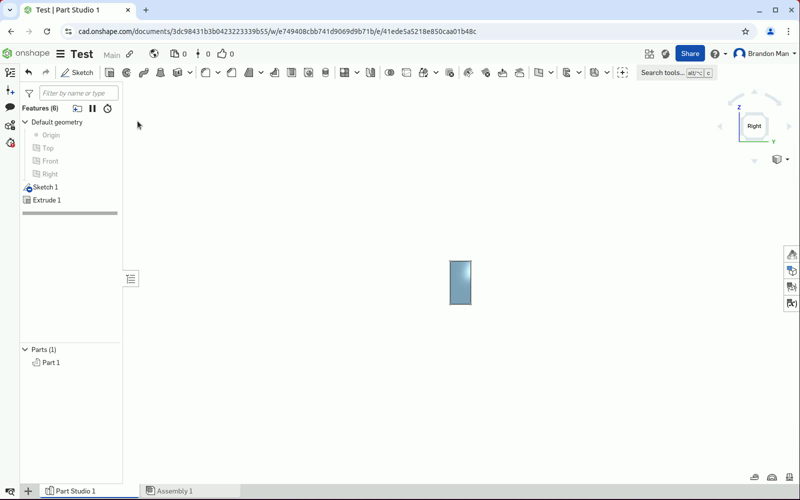
key(shift+h)
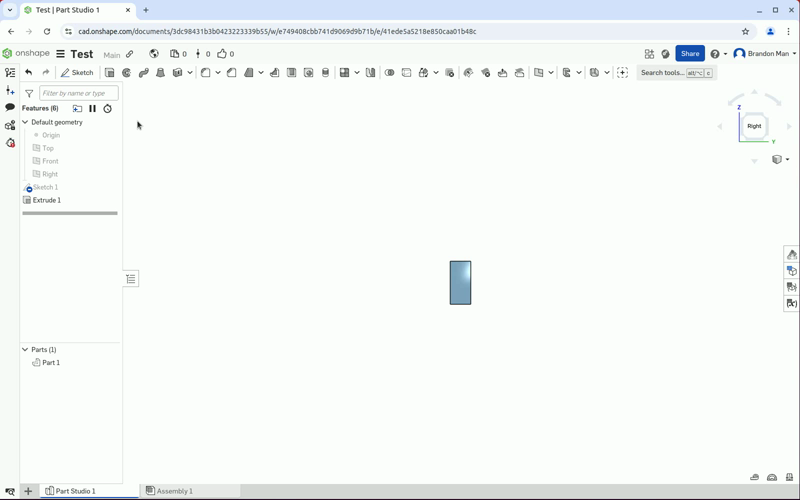
mouse_move(73, 189)
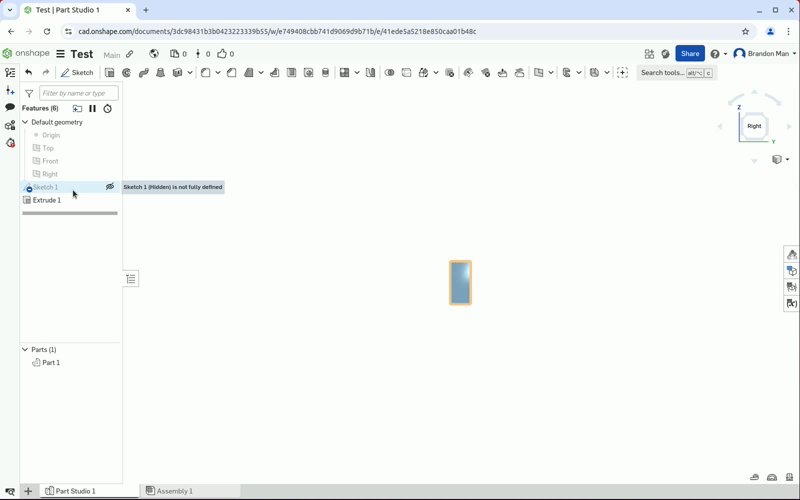
click(73, 189)
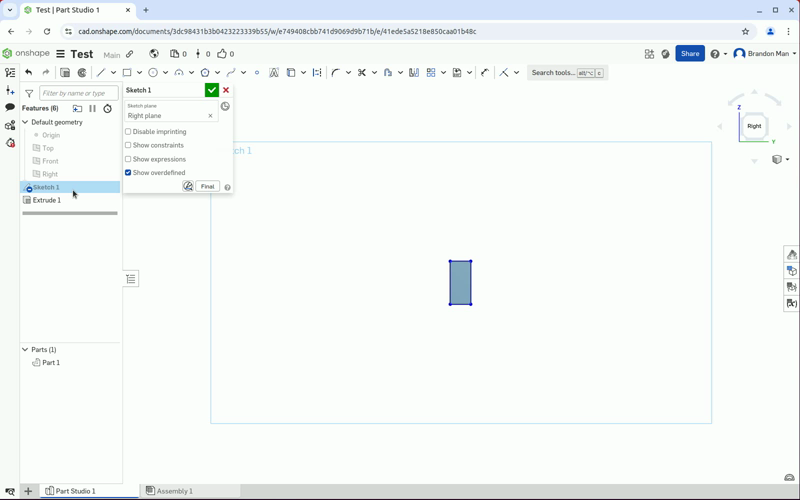
mouse_move(229, 92)
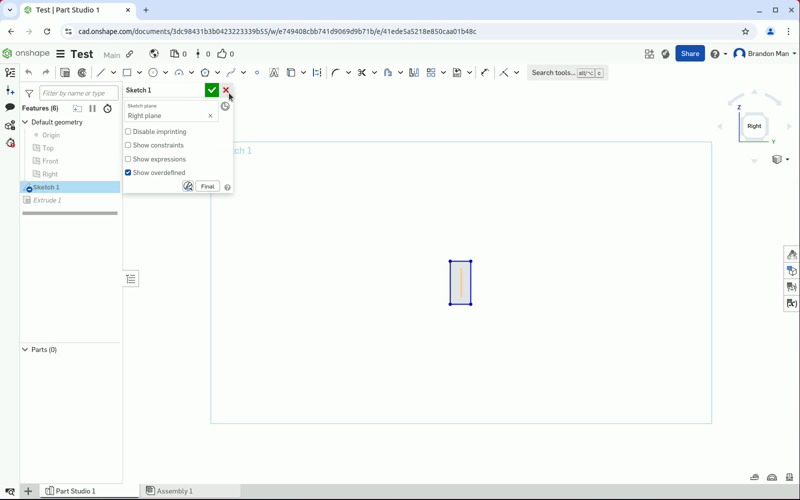
click(229, 92)
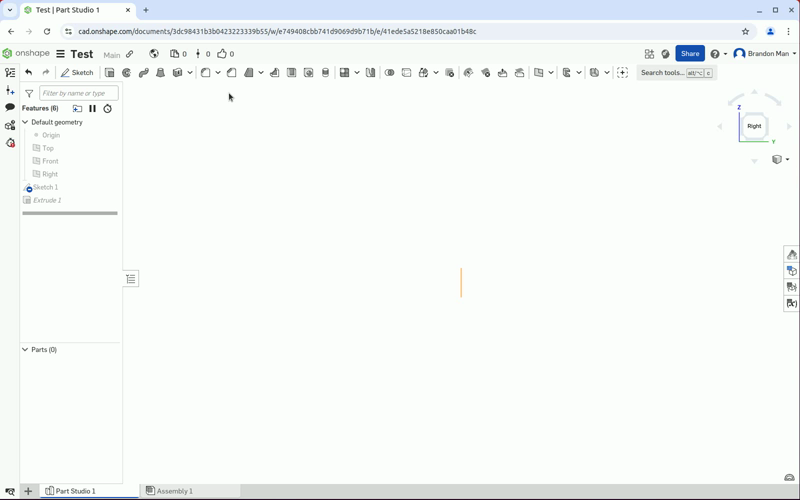
mouse_move(73, 352)
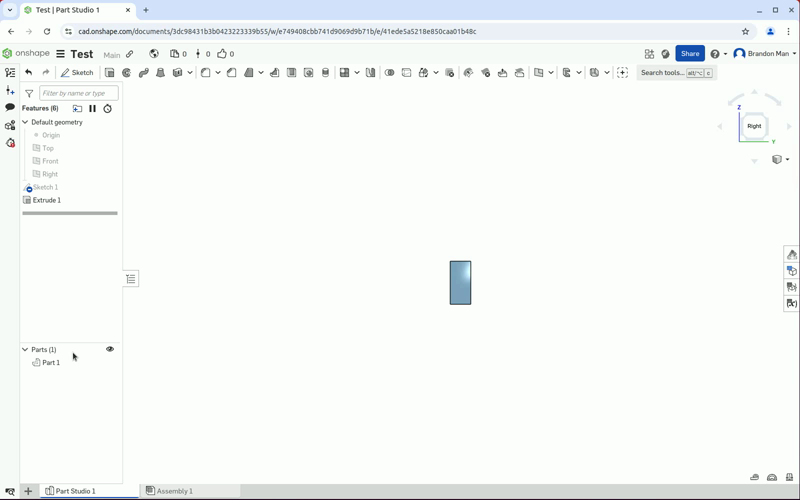
key(y)
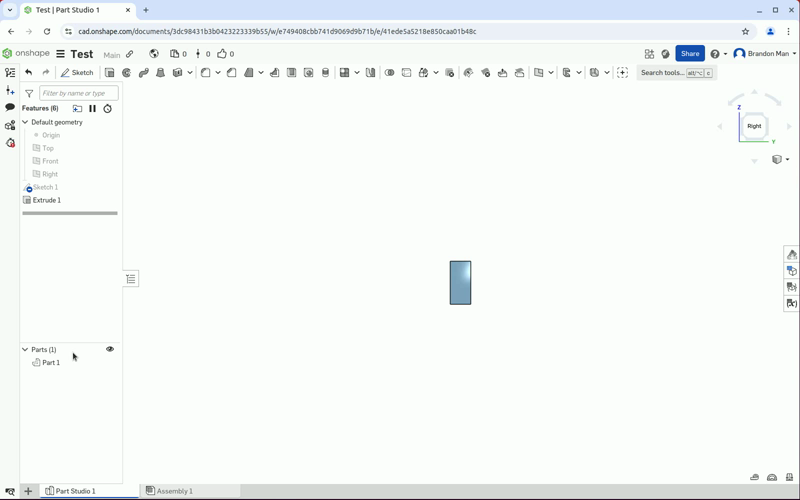
key(shift+p)
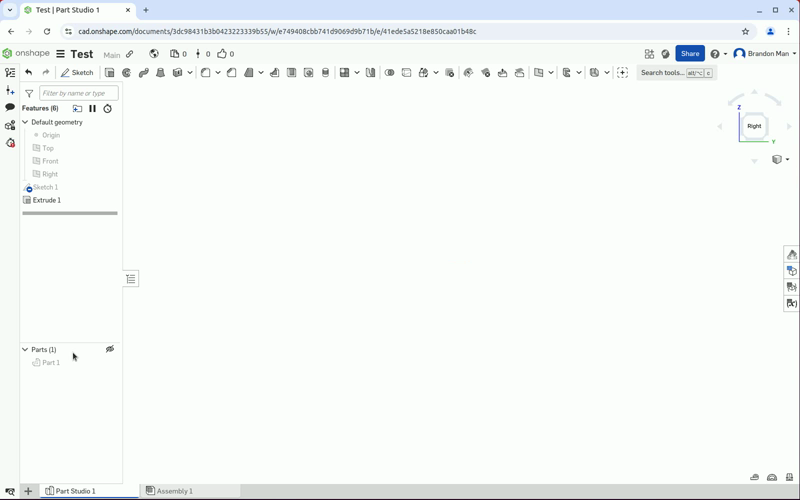
key(space)
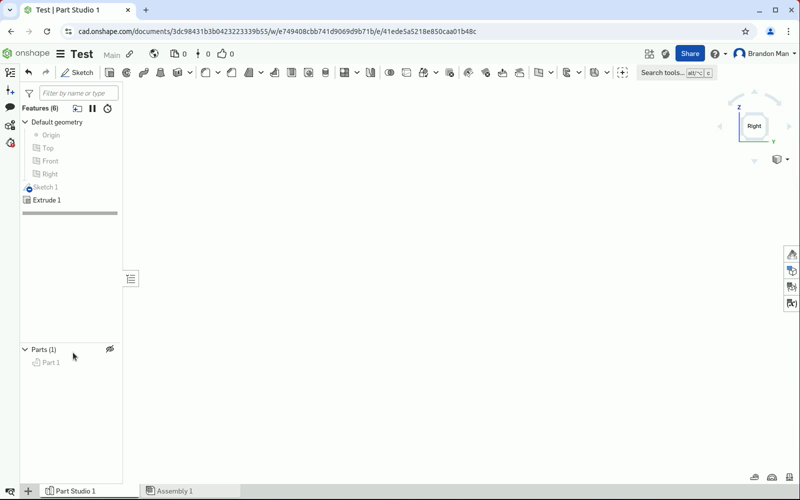
key_down(shift)
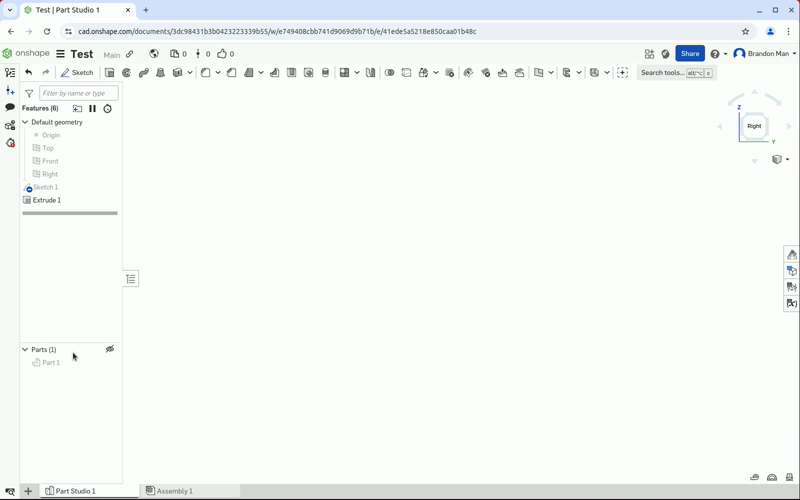
key(right)
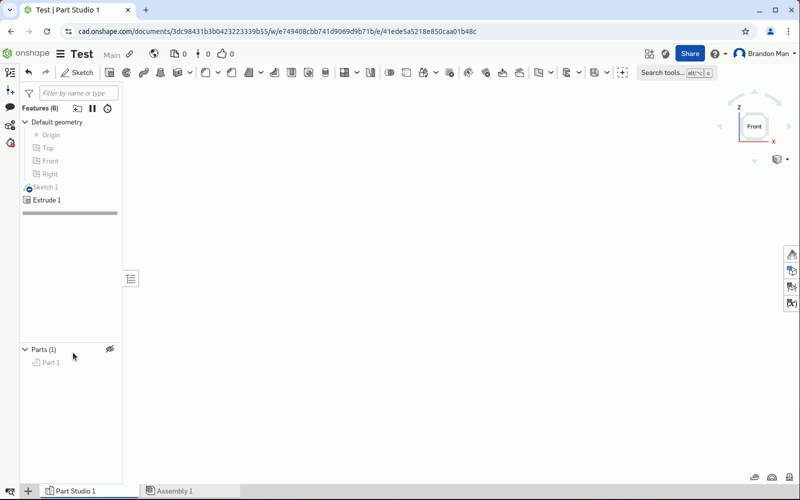
key_up(shift)
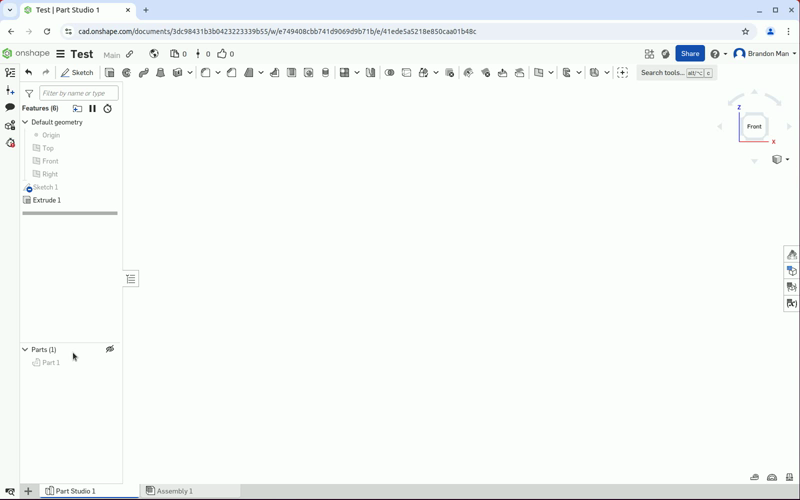
key(space)
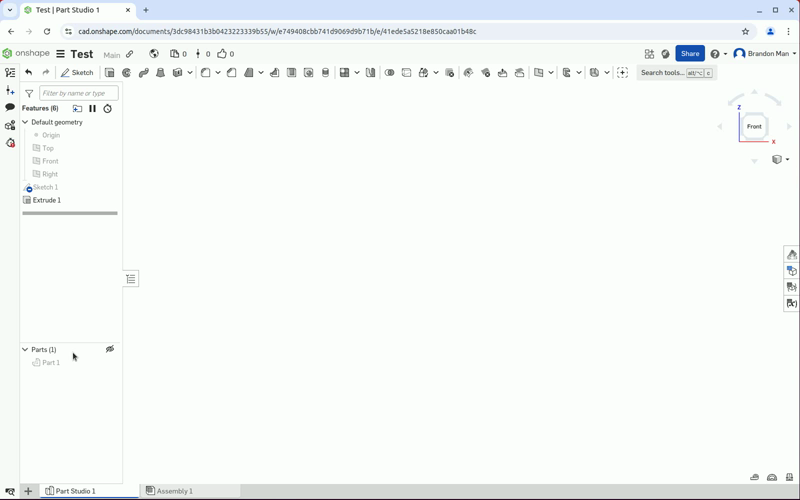
key_down(shift)
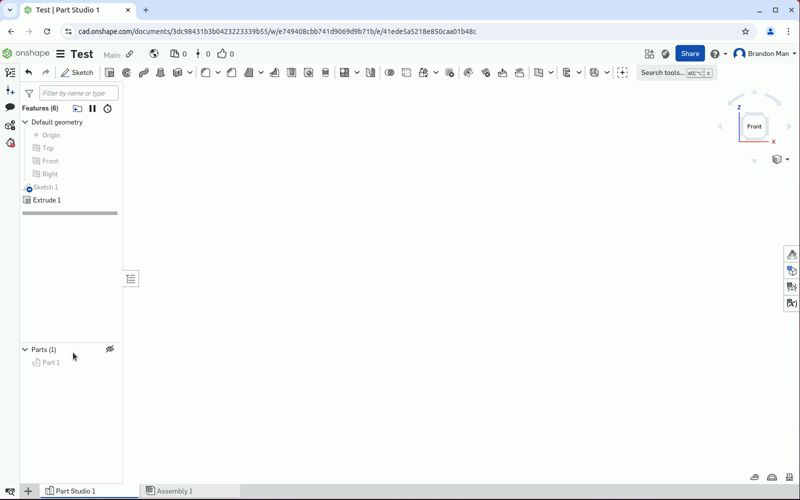
key(down)
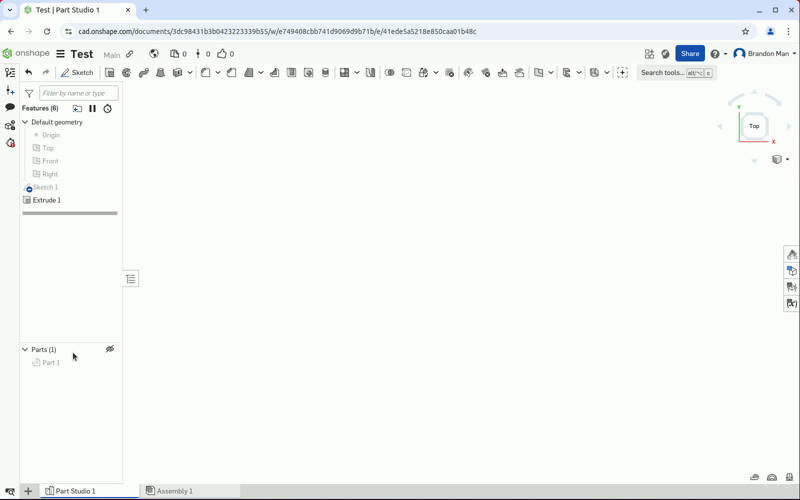
key_up(shift)
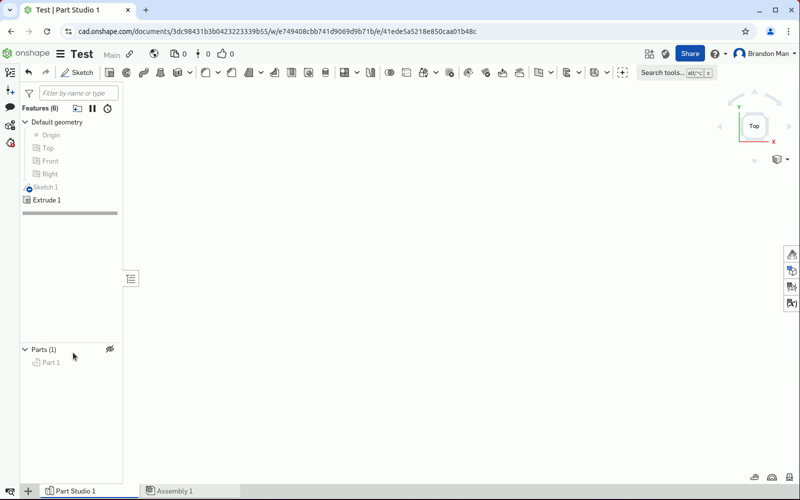
mouse_move(73, 352)
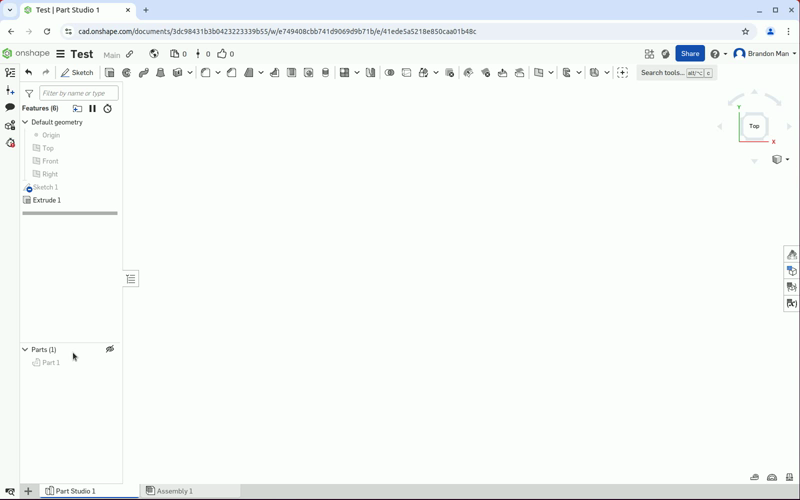
key(shift+y)
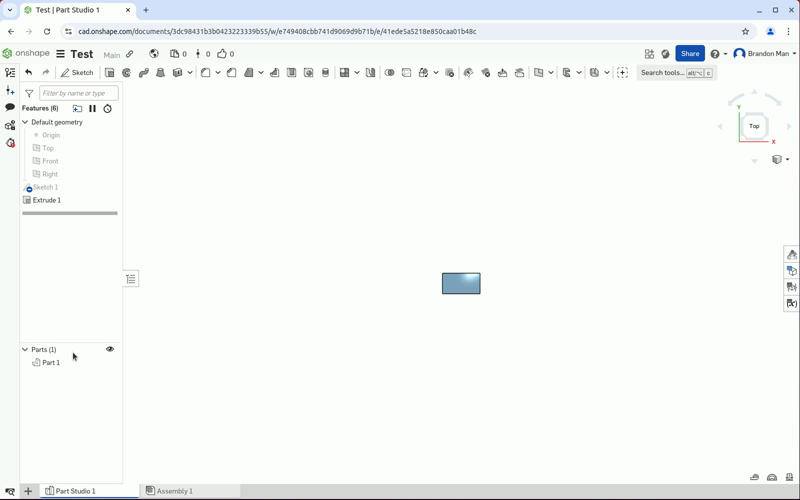
mouse_move(541, 75)
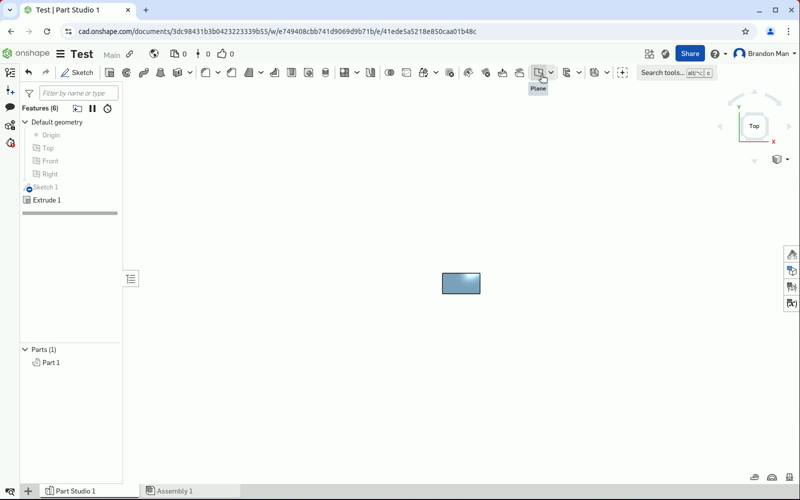
click(541, 75)
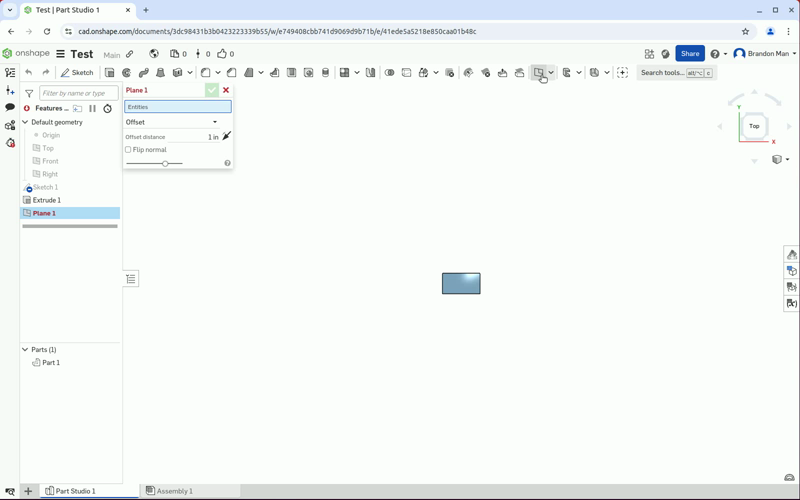
mouse_move(73, 150)
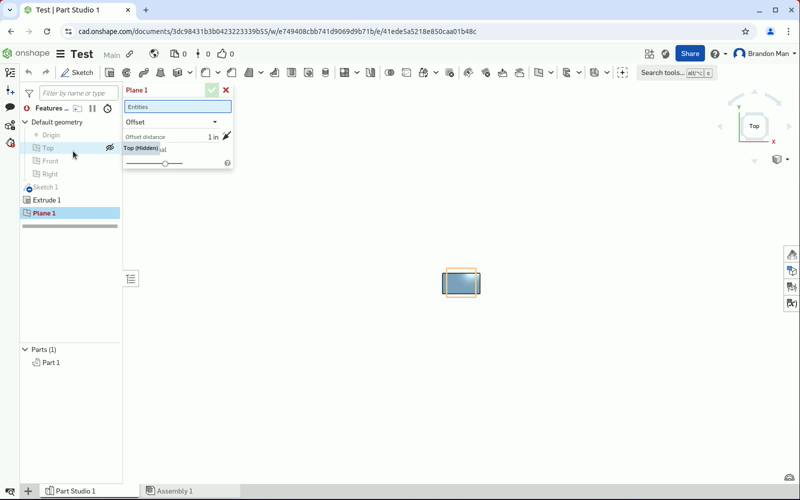
click(73, 150)
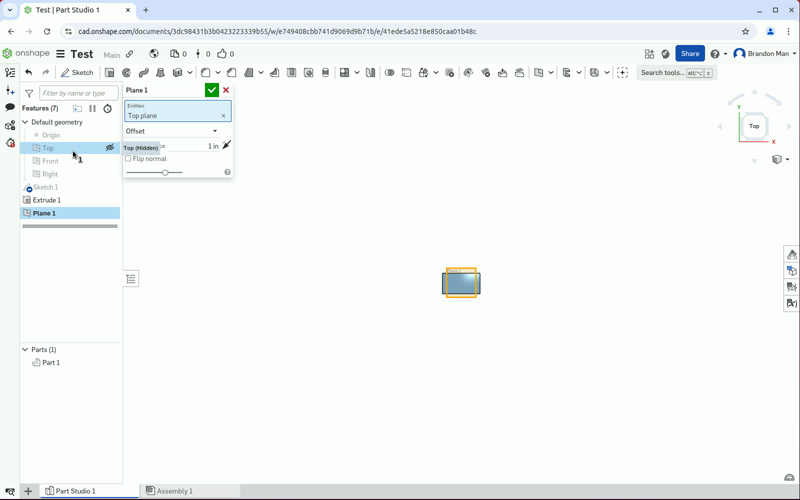
key(tab, 2)
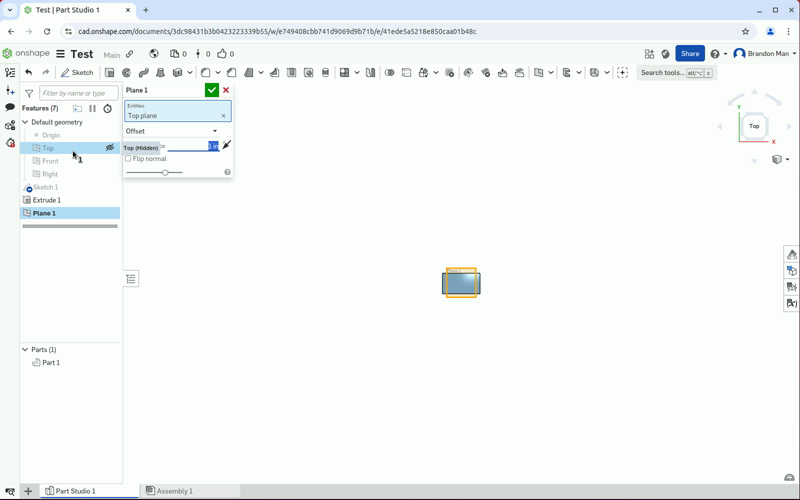
text(4.344)
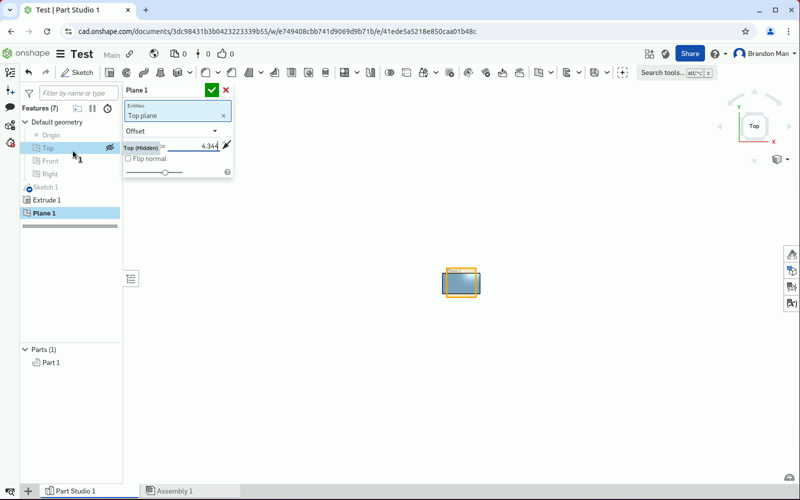
key(enter, 2)
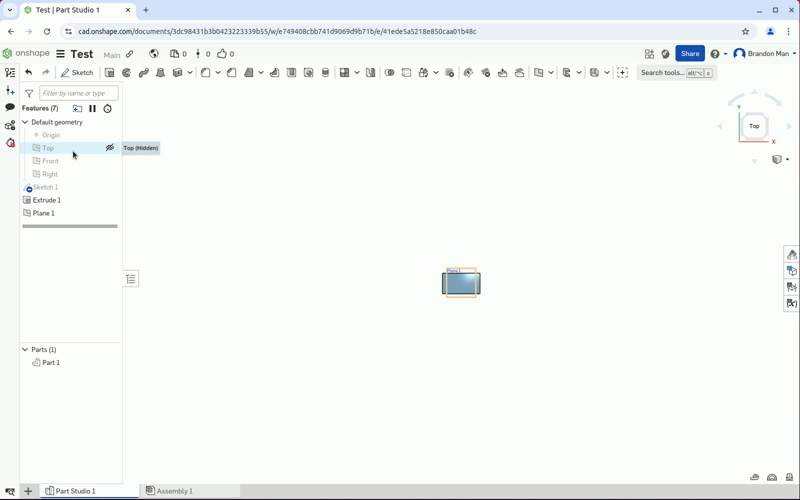
key(shift+s)
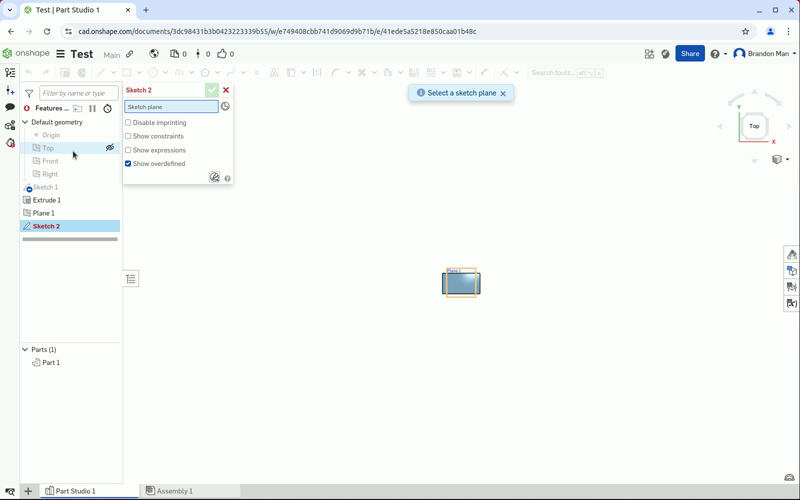
mouse_move(73, 215)
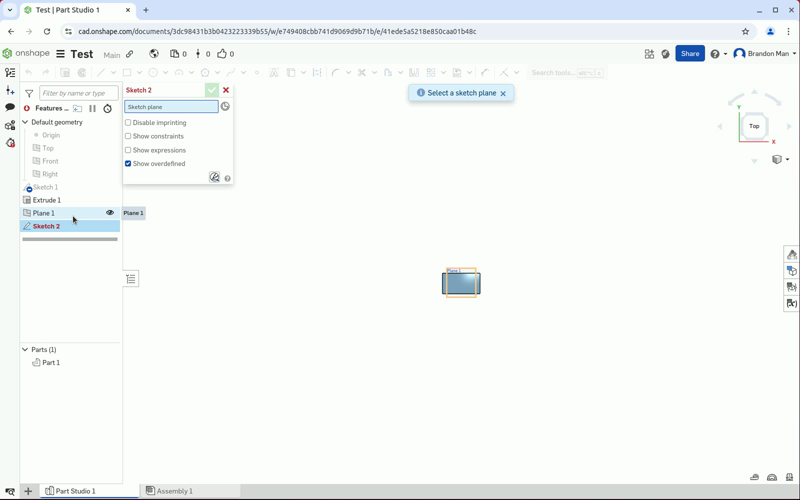
click(73, 215)
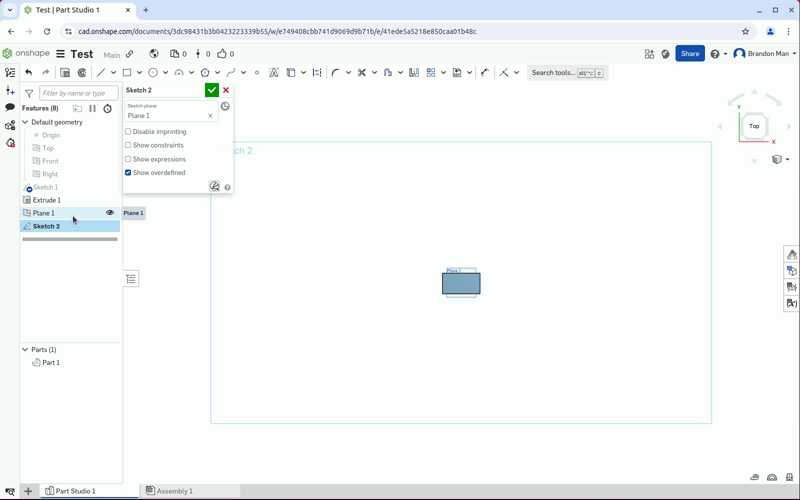
mouse_move(73, 352)
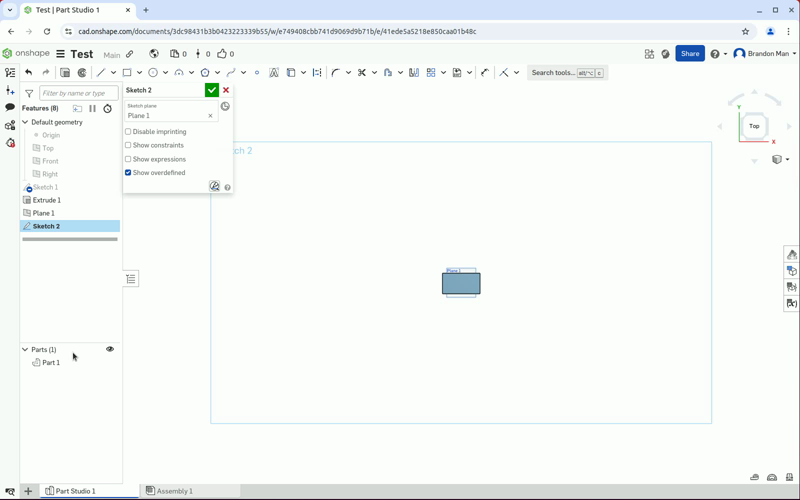
key(y)
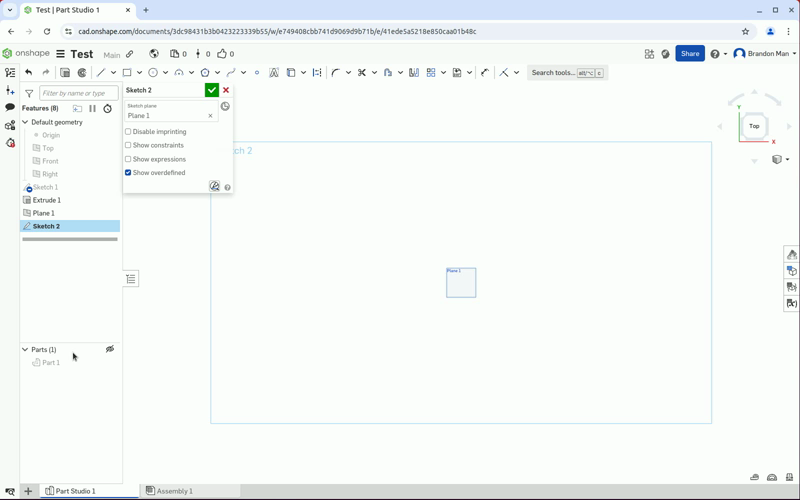
key(l)
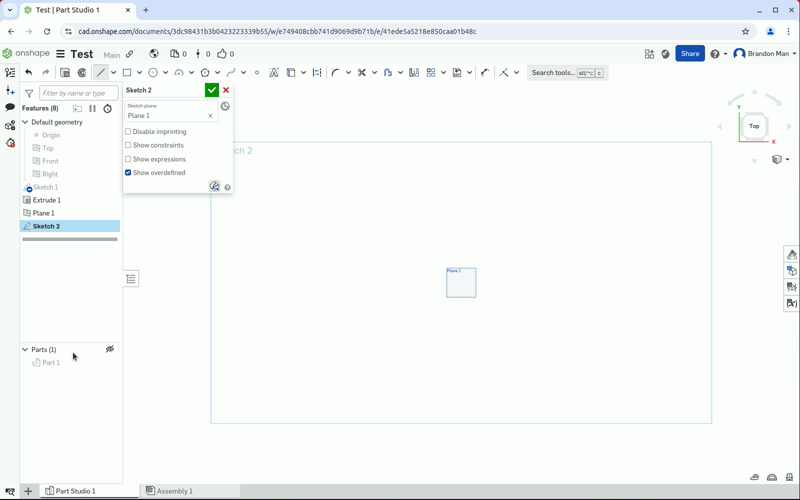
key_down(shift)
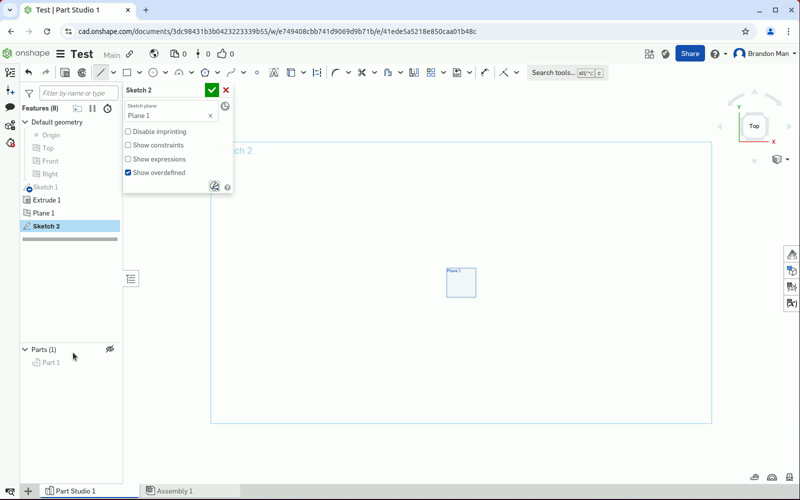
mouse_move(445, 272)
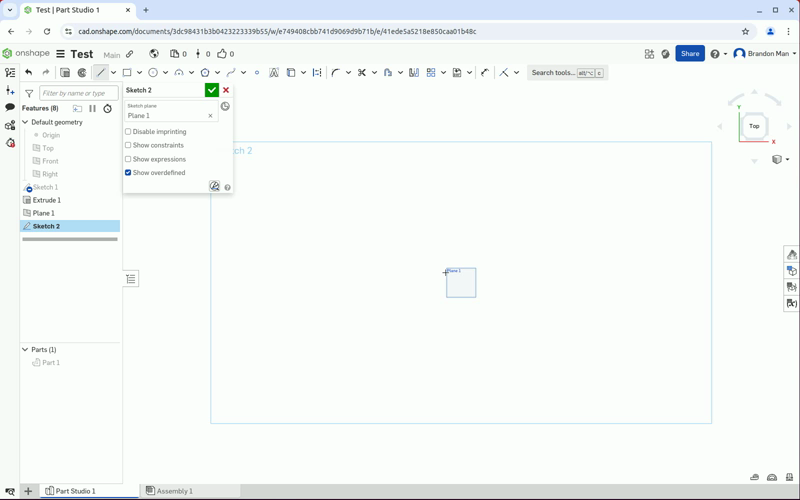
click(445, 272)
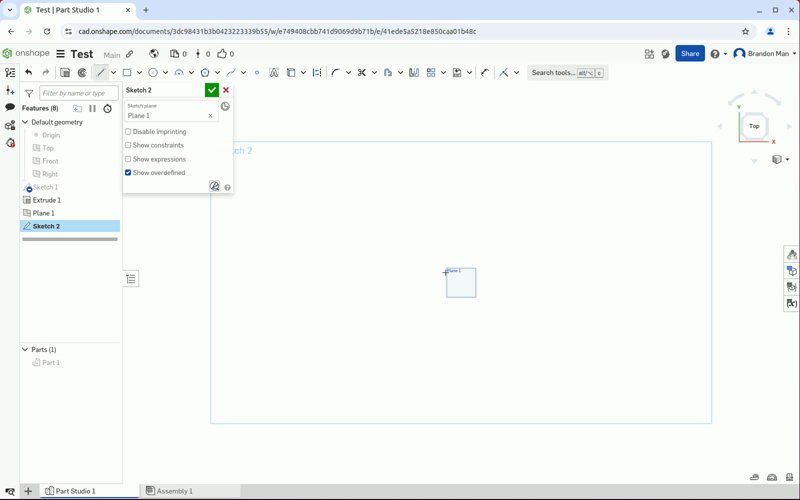
key_up(shift)
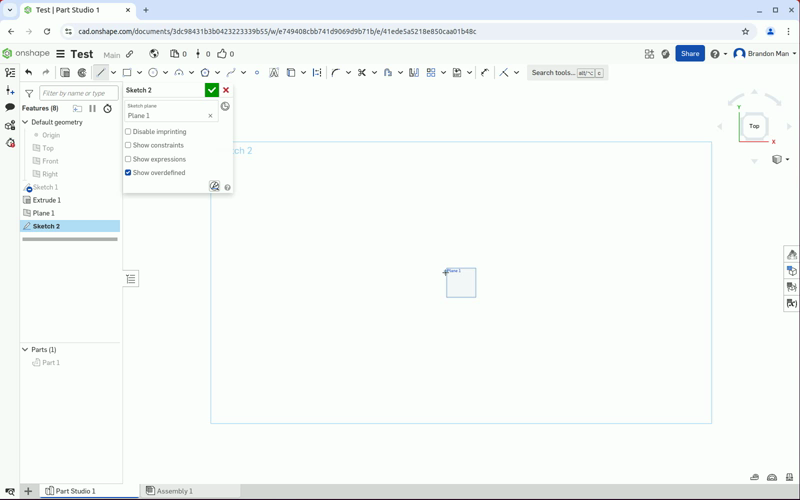
key_down(shift)
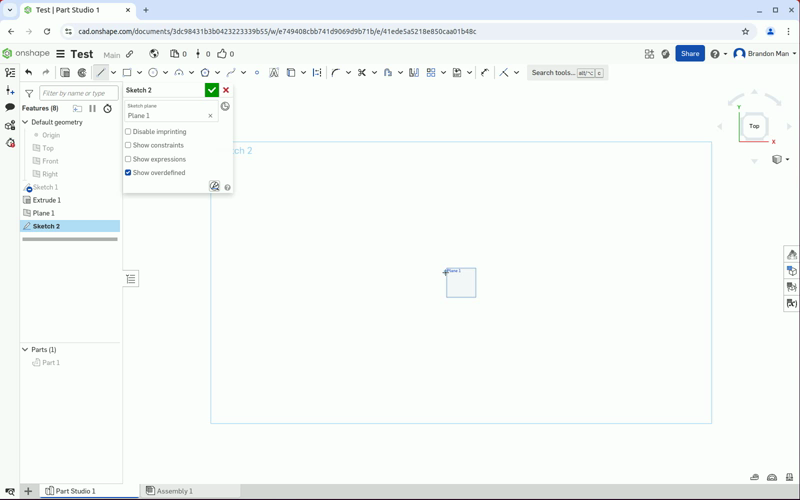
mouse_move(475, 272)
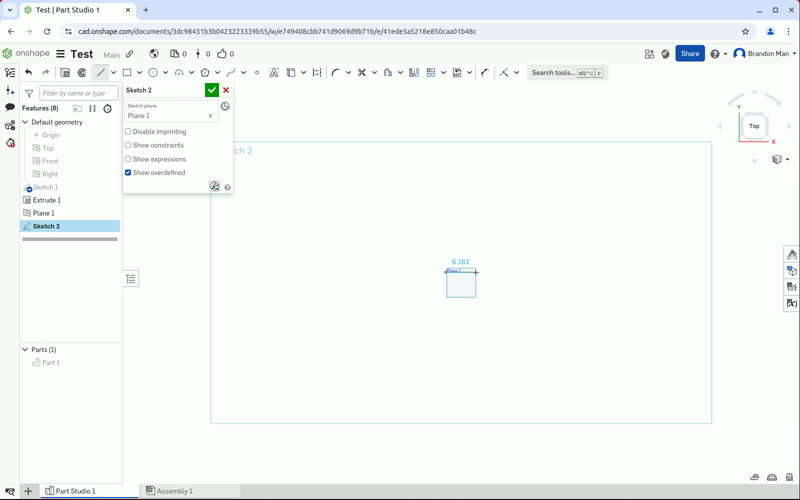
mouse_move(477, 272)
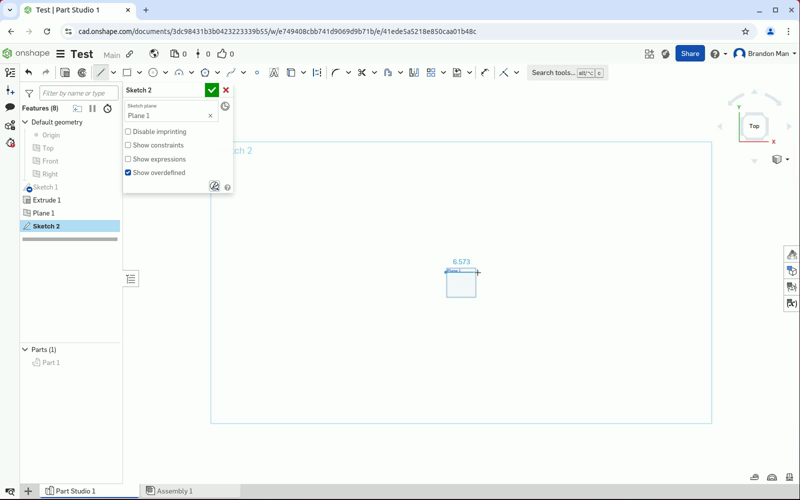
click(477, 272)
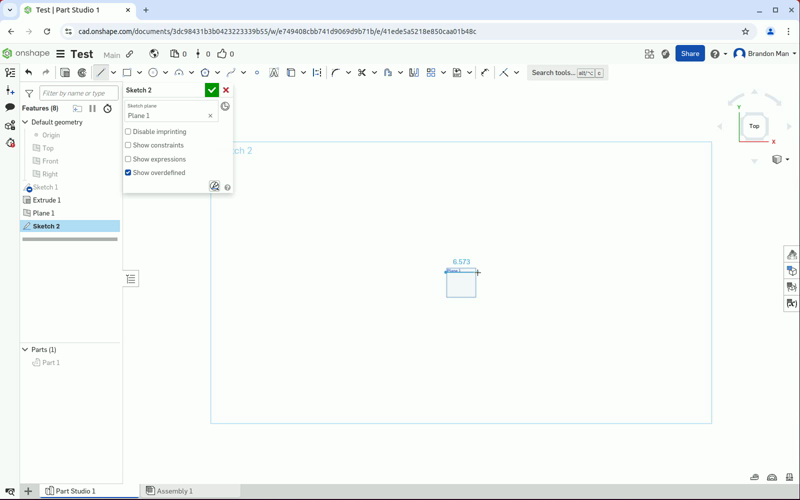
key_up(shift)
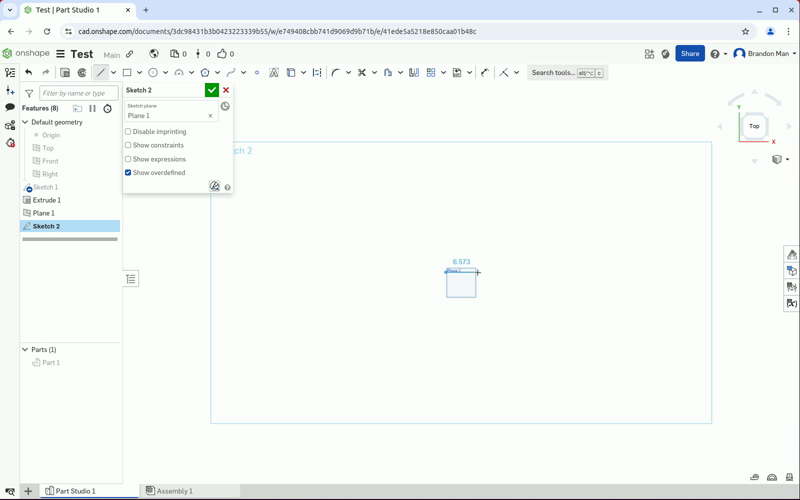
key(esc)
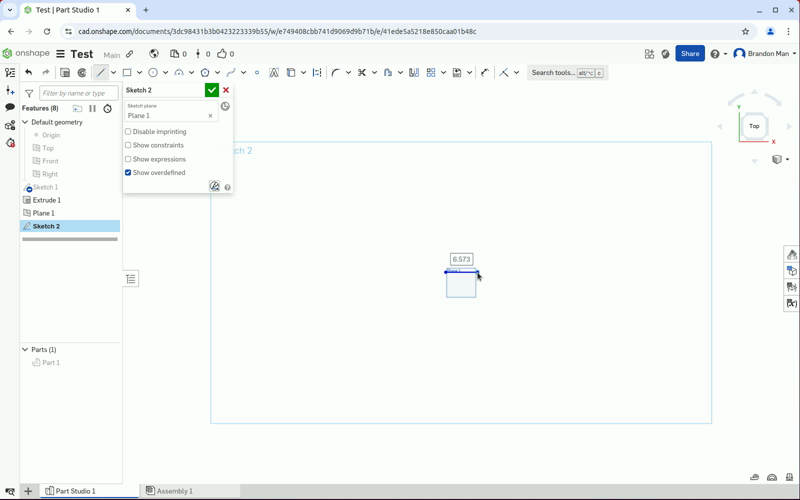
key(a)
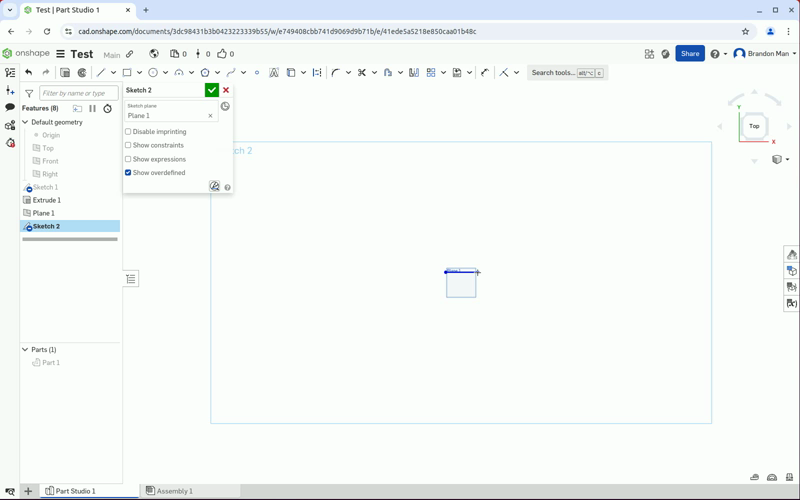
mouse_move(477, 272)
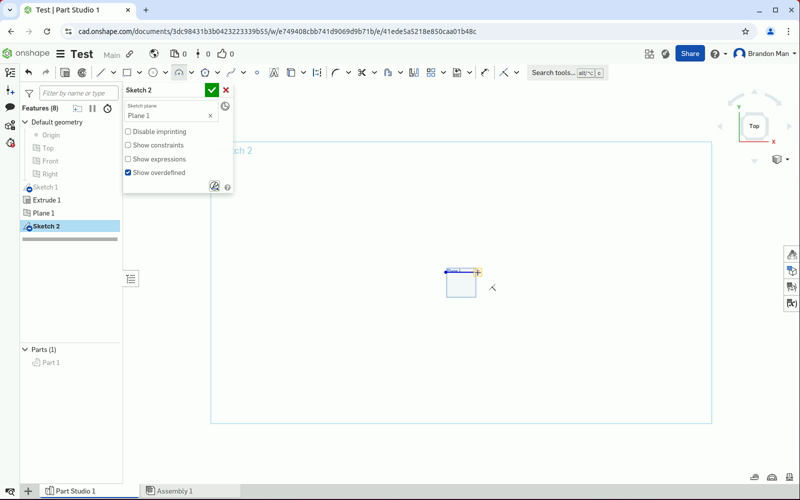
click(477, 272)
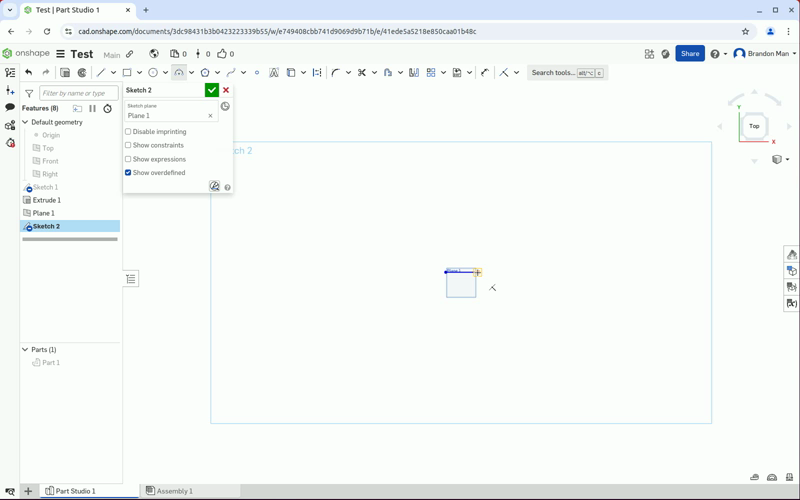
mouse_move(445, 272)
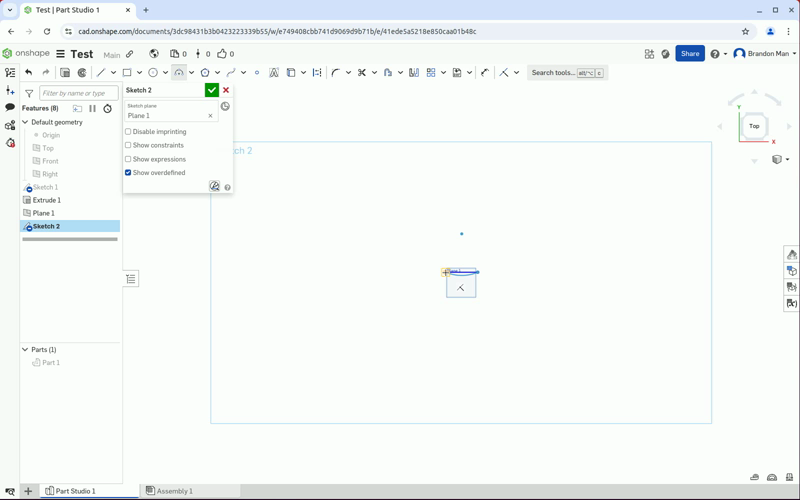
click(445, 272)
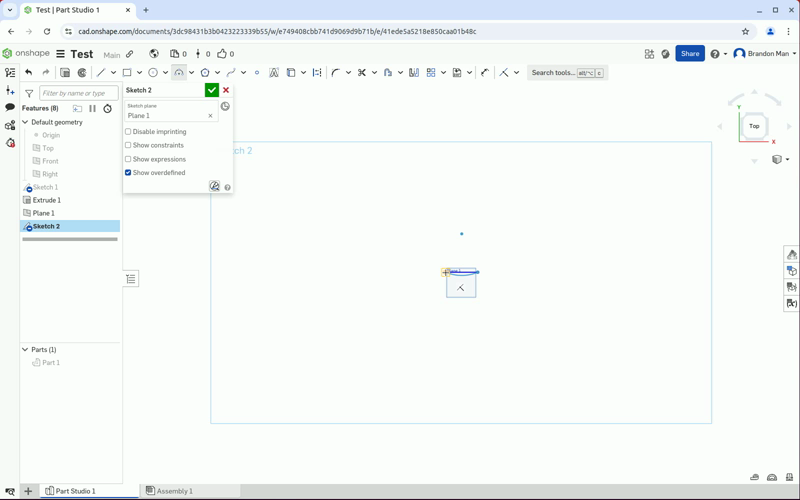
key_down(shift)
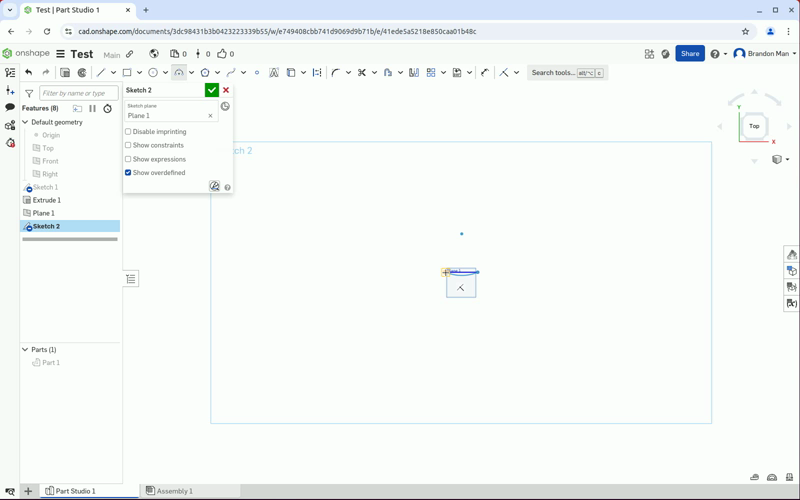
mouse_move(461, 263)
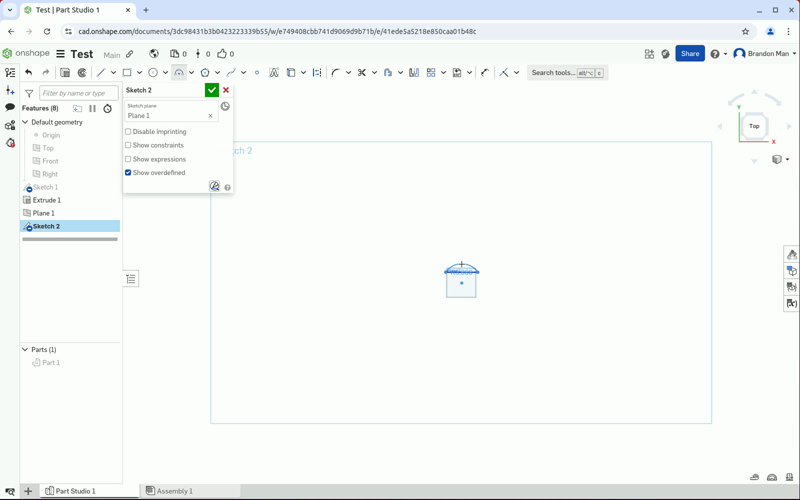
click(461, 263)
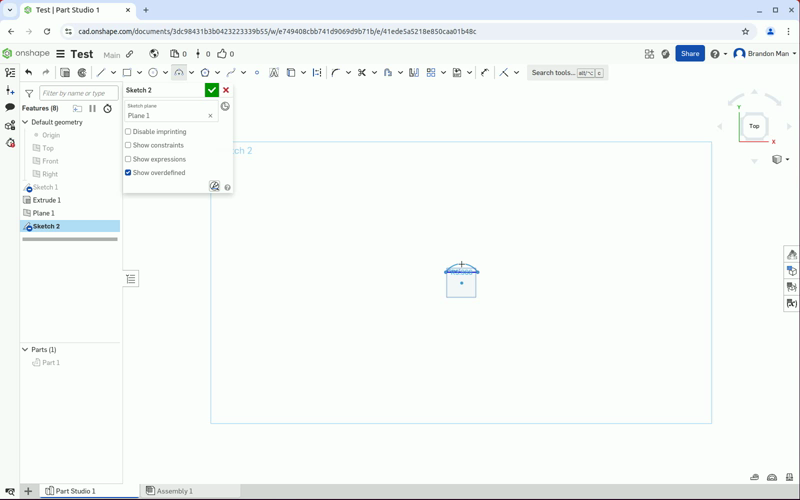
key_up(shift)
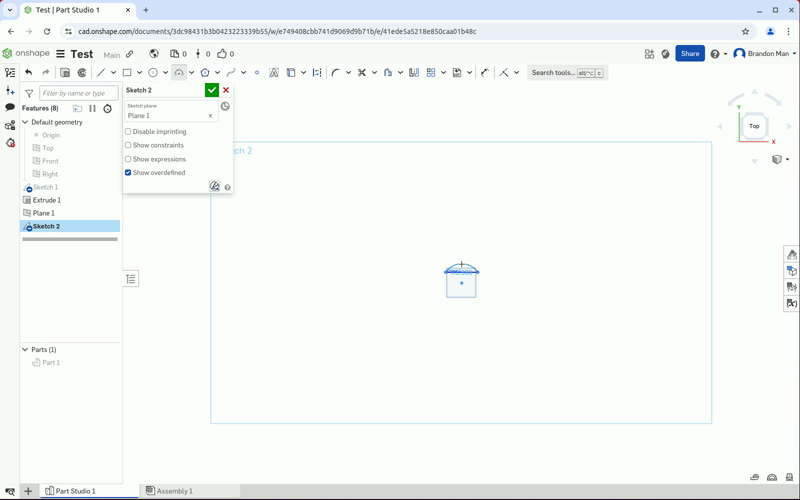
key(esc)
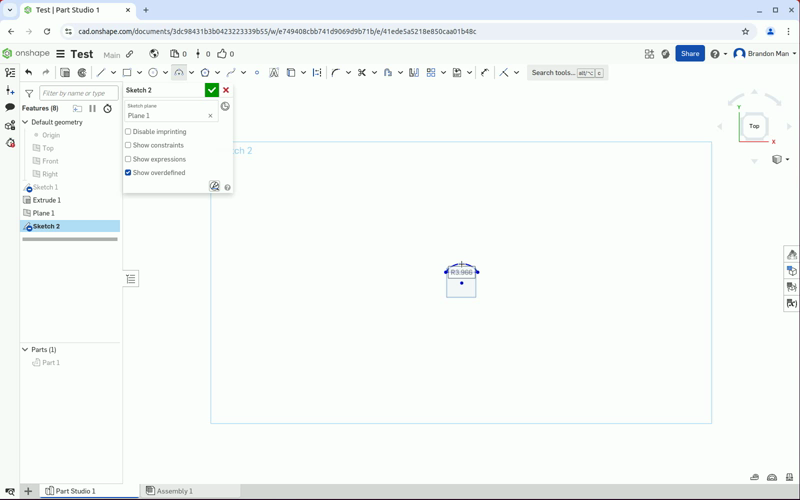
mouse_move(461, 271)
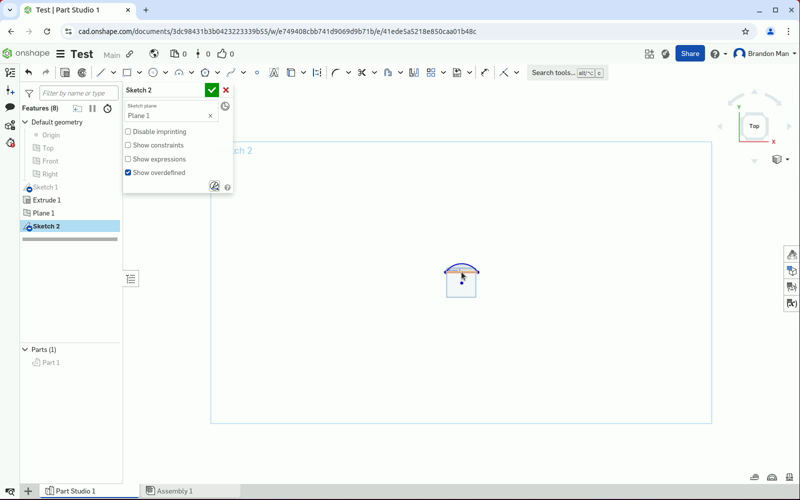
scroll(6)
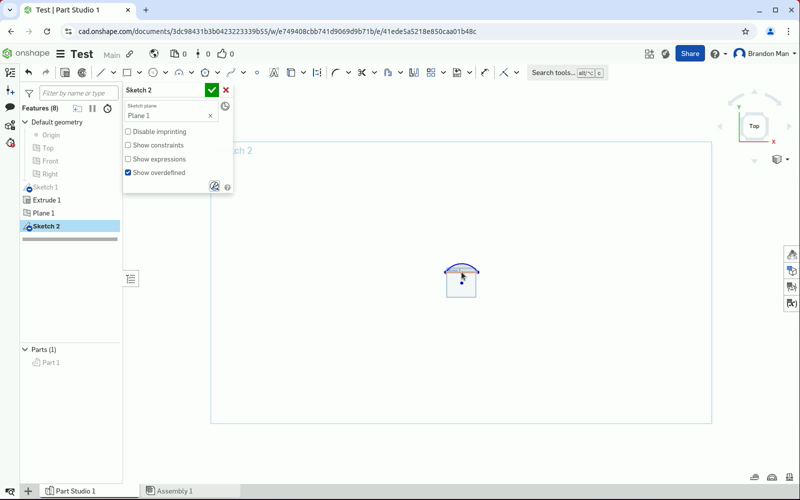
scroll(6)
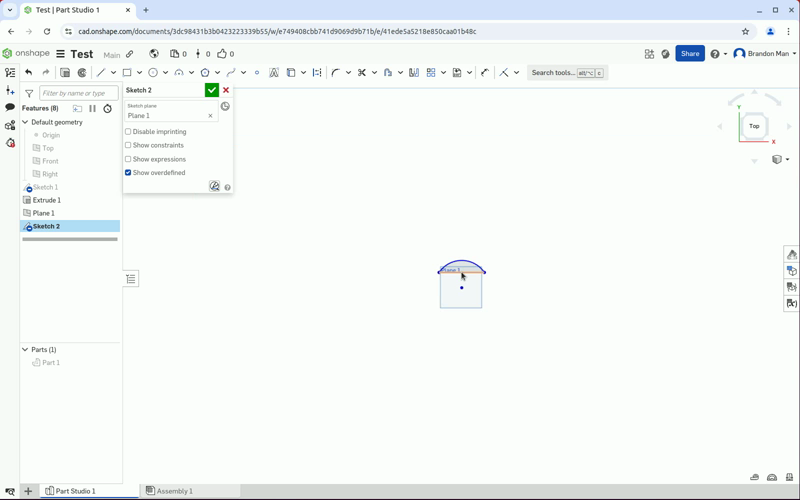
scroll(6)
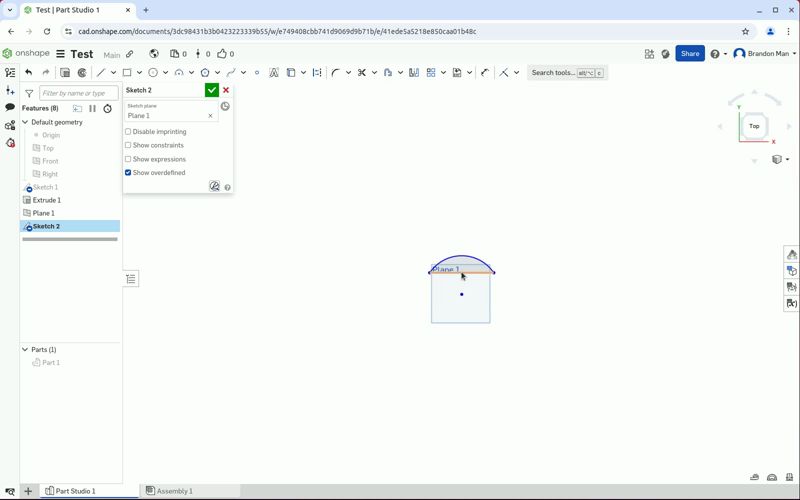
scroll(6)
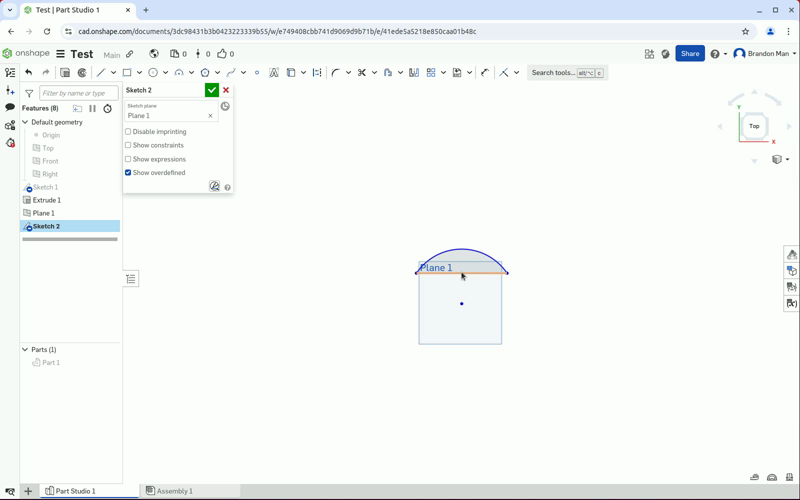
scroll(6)
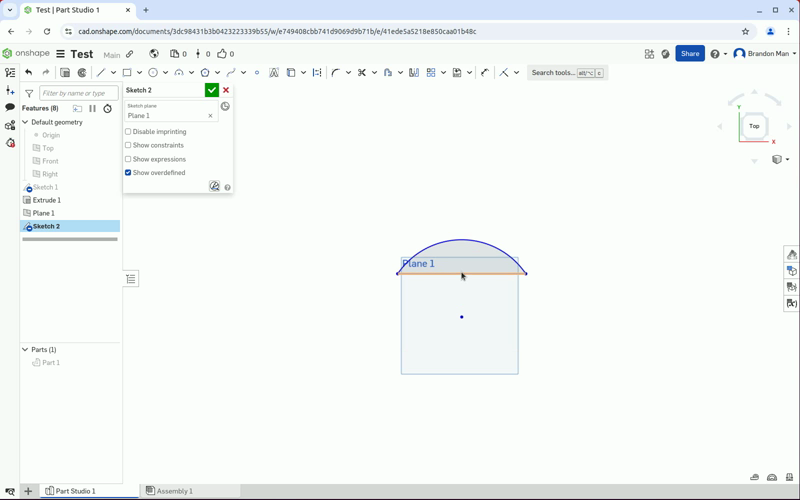
scroll(6)
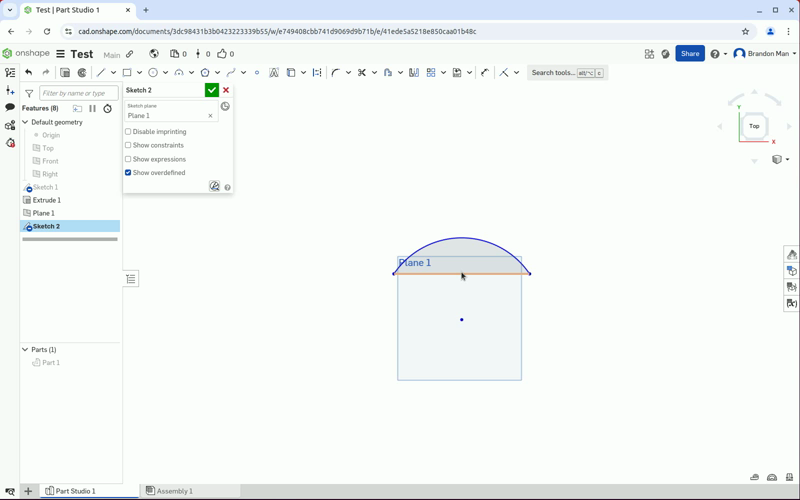
scroll(6)
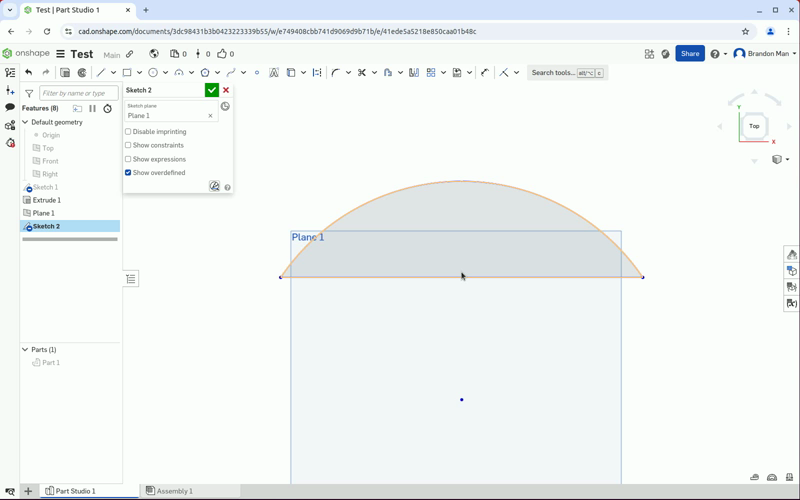
click(461, 271)
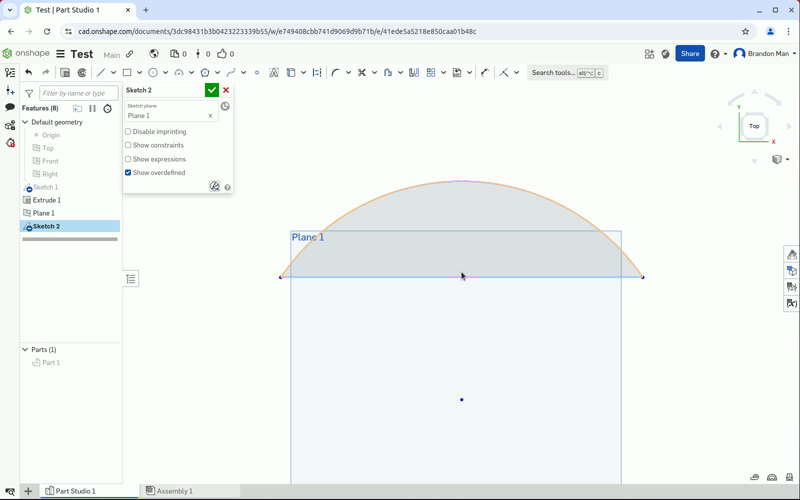
scroll(-6)
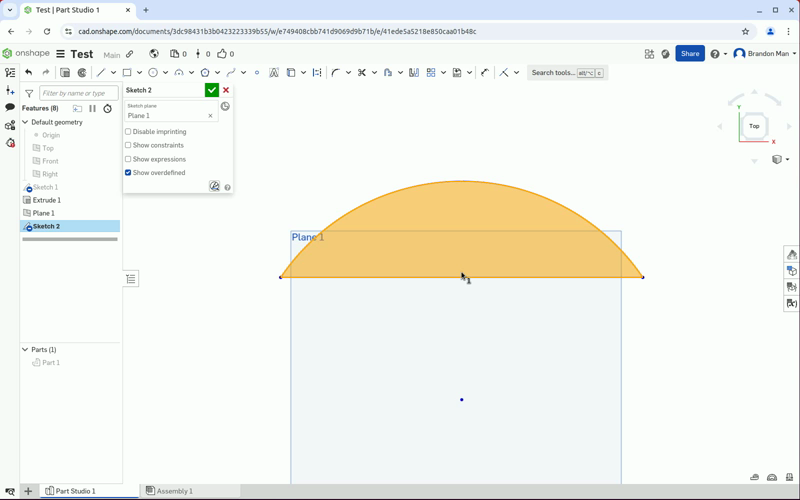
scroll(-6)
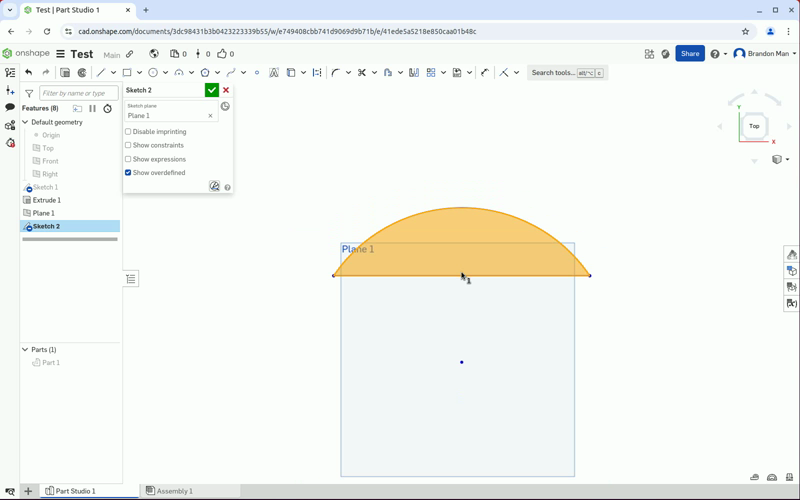
scroll(-6)
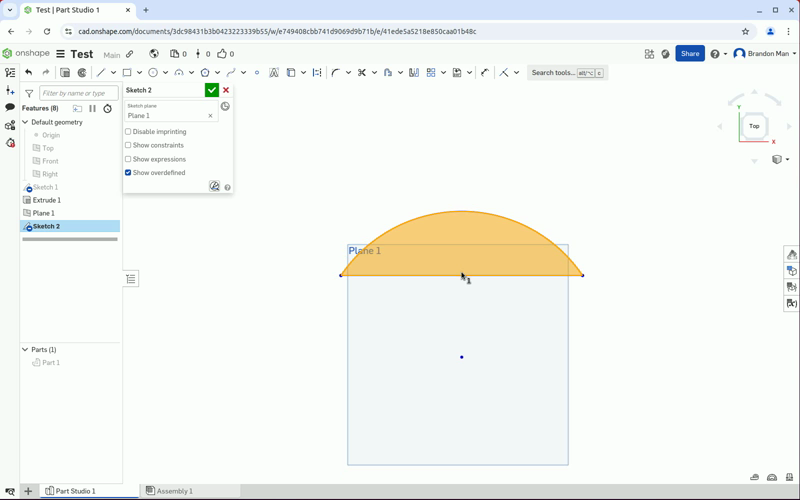
scroll(-6)
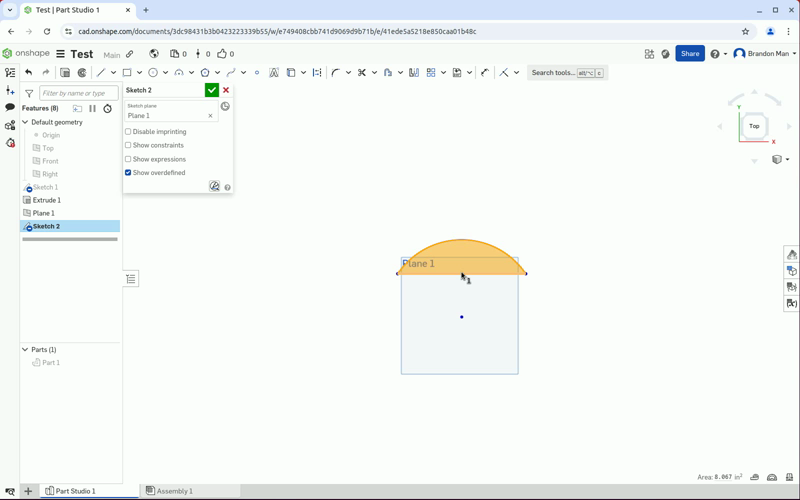
scroll(-6)
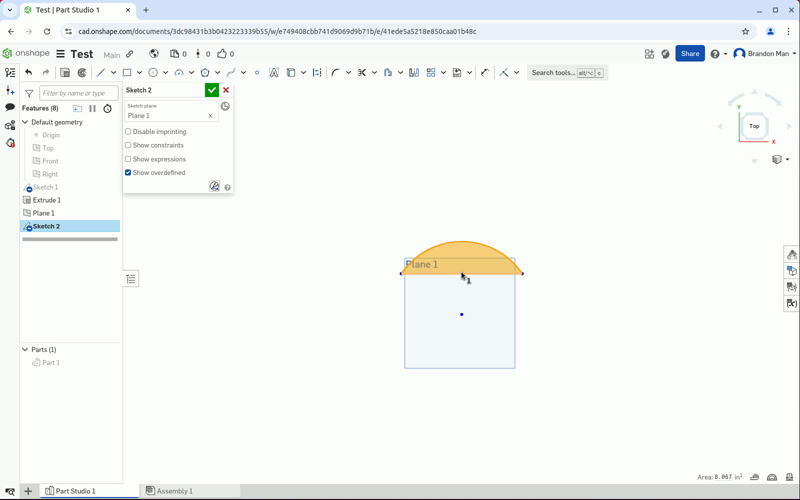
scroll(-6)
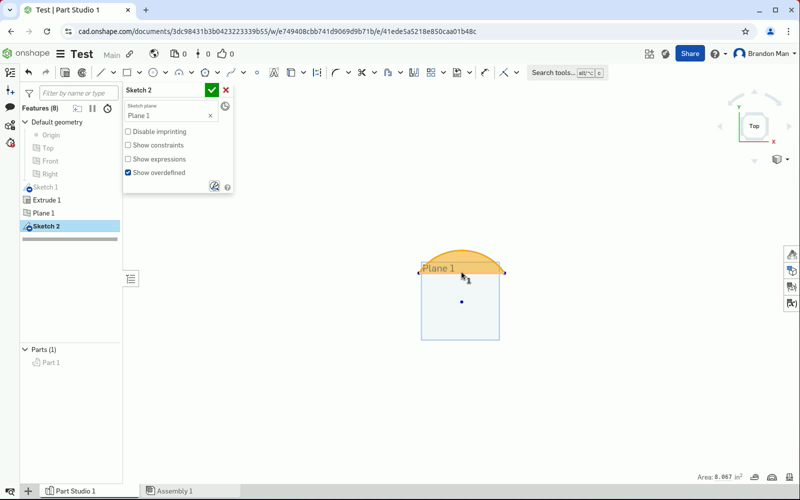
scroll(-6)
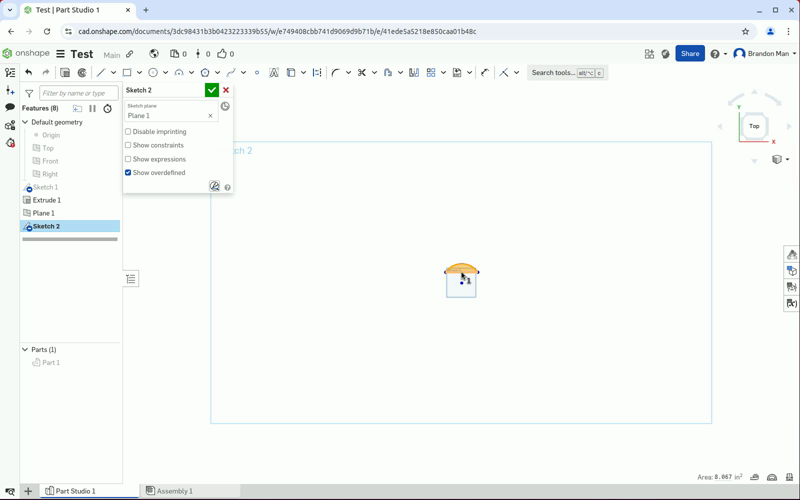
mouse_move(73, 352)
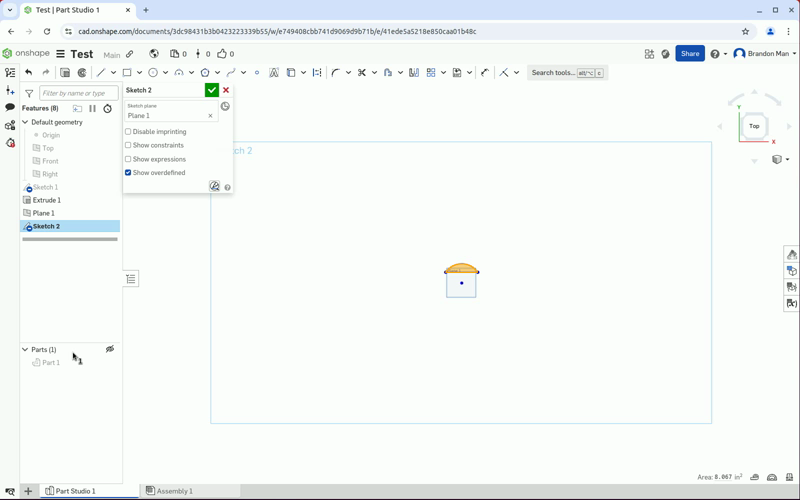
key(shift+y)
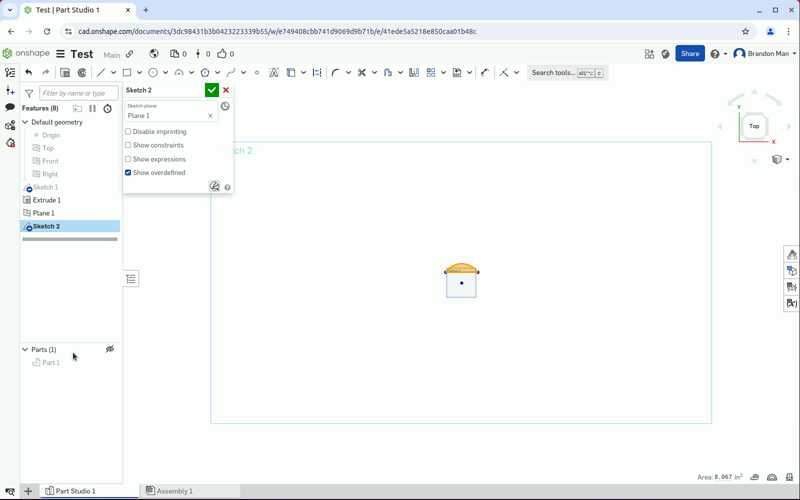
key(shift+e)
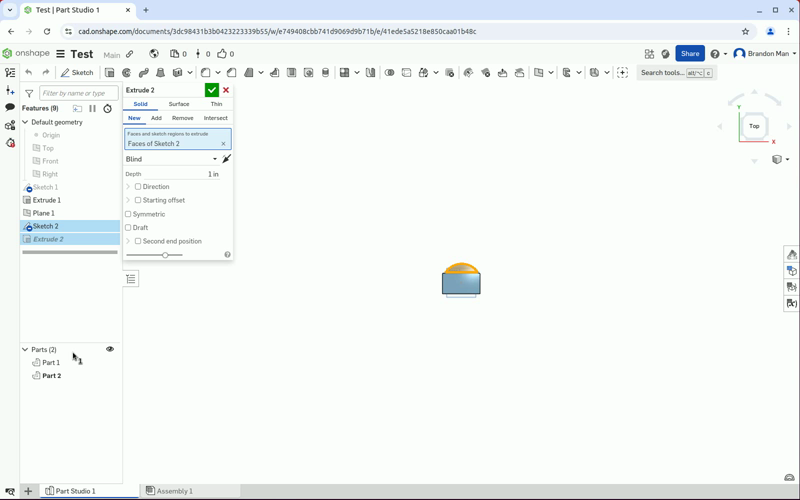
mouse_move(143, 106)
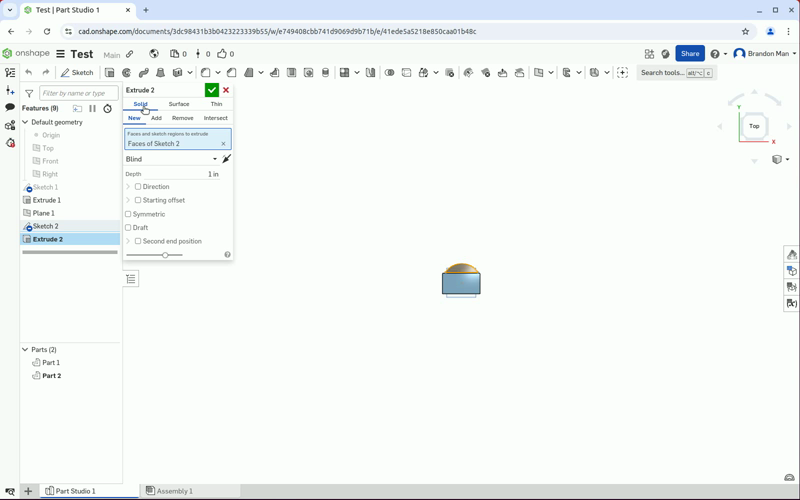
click(143, 106)
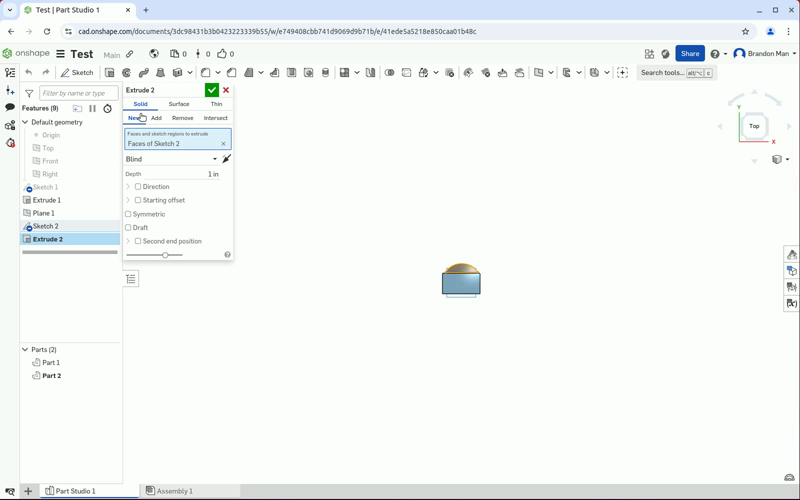
mouse_move(137, 120)
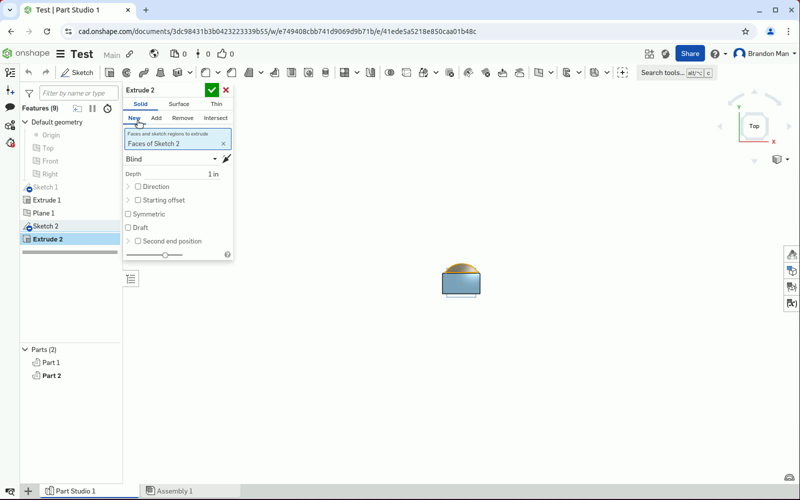
click(137, 120)
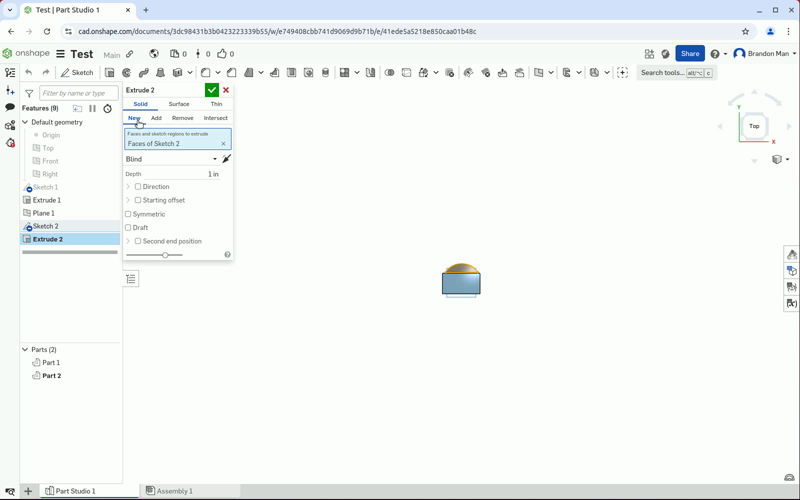
key(tab, 4)
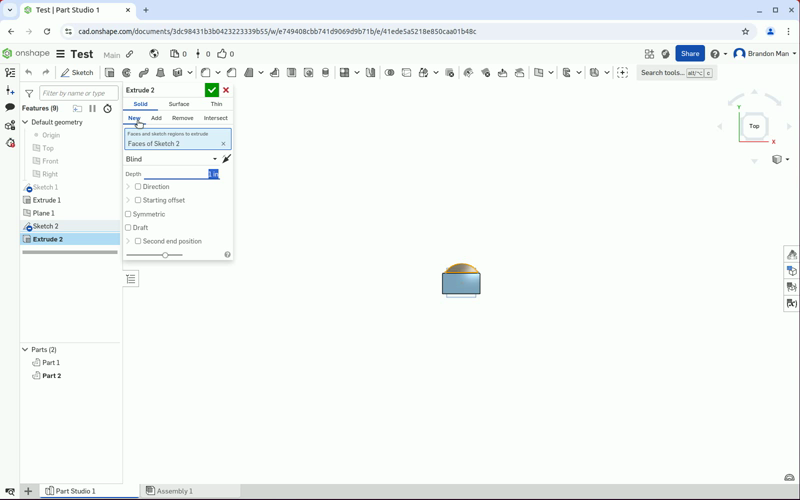
text(4.092)
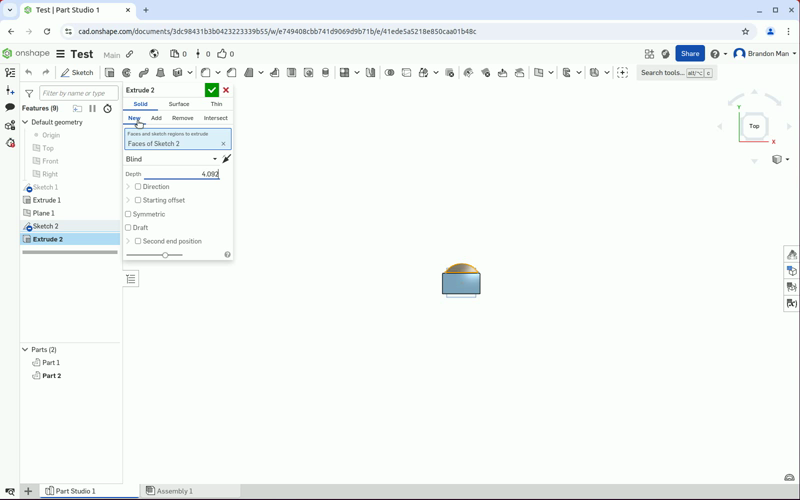
key(enter)
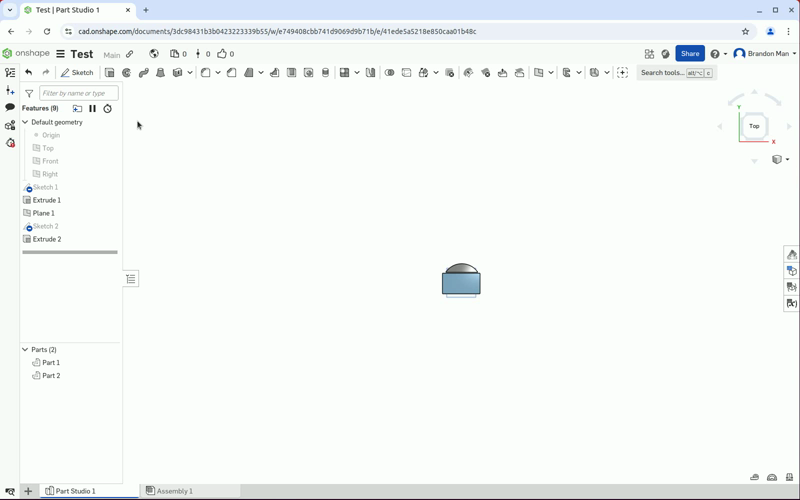
key(shift+h)
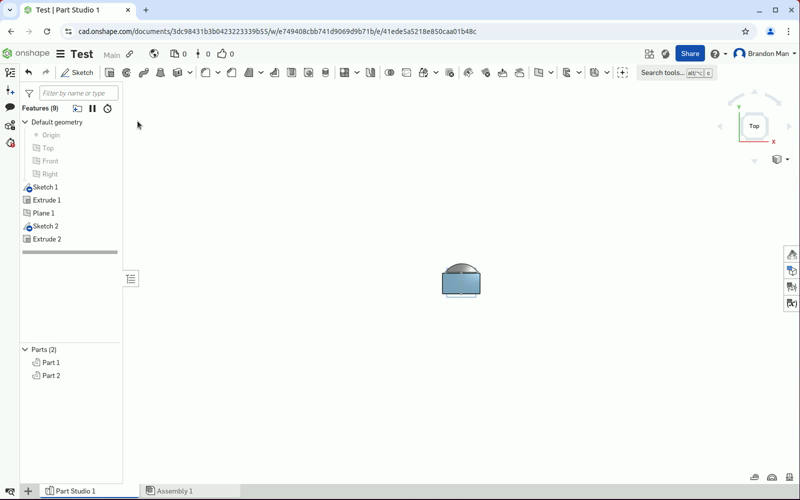
key(shift+h)
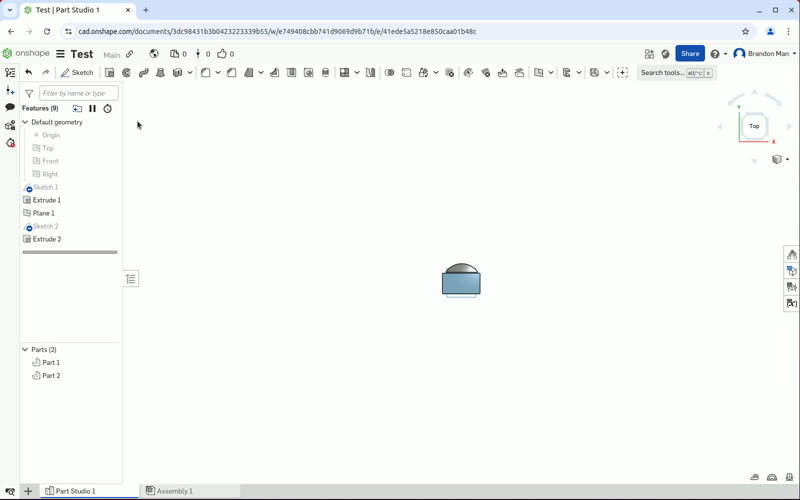
mouse_move(73, 189)
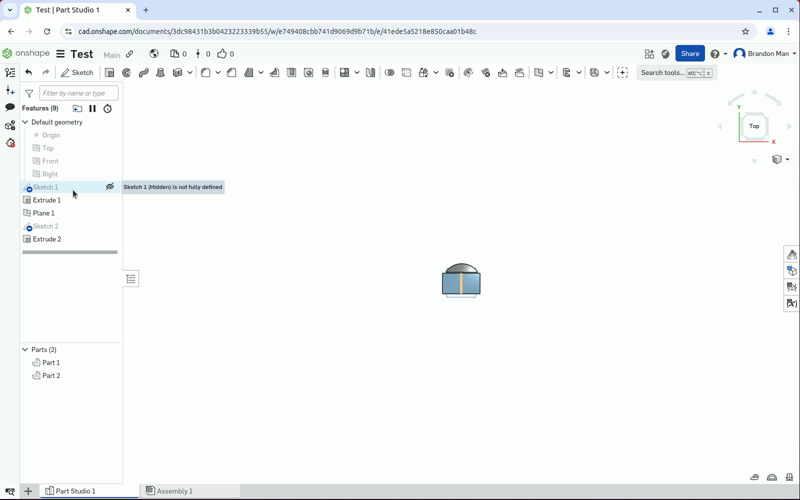
click(73, 189)
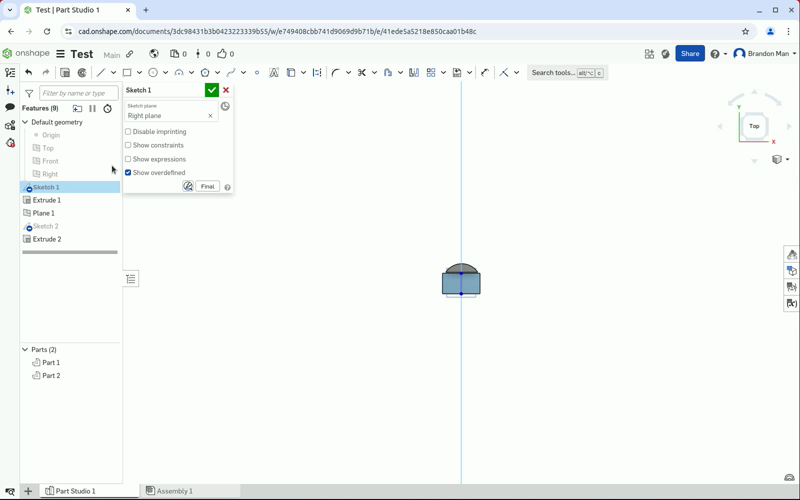
mouse_move(229, 92)
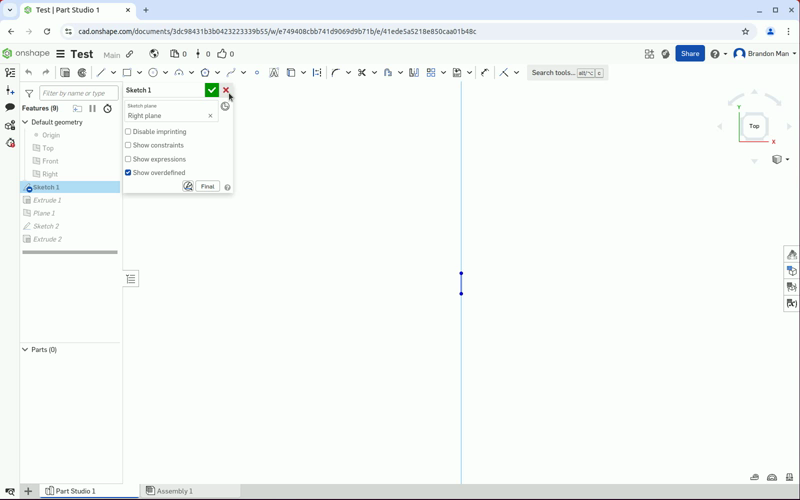
click(229, 92)
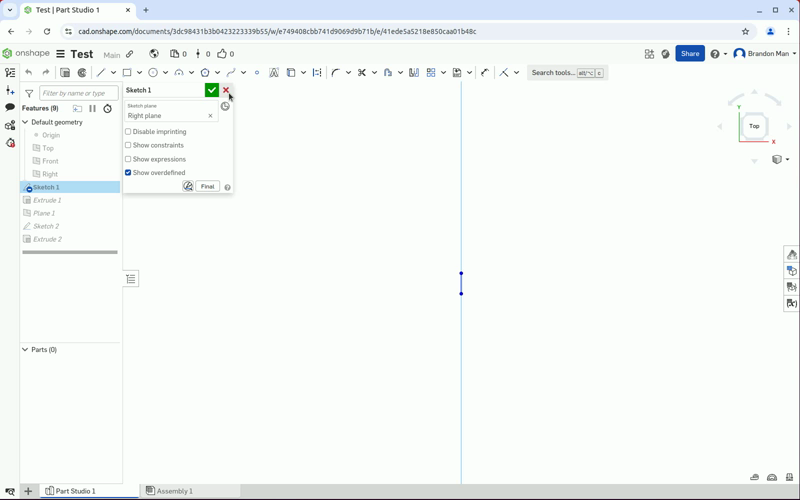
key(shift+s)
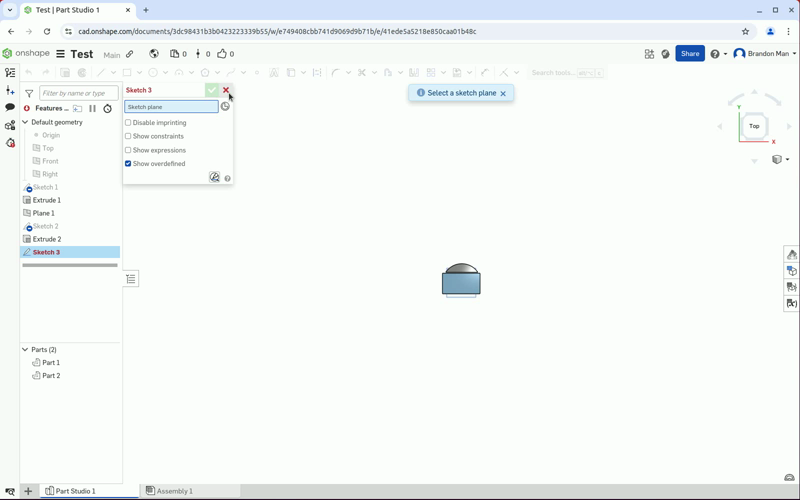
mouse_move(73, 215)
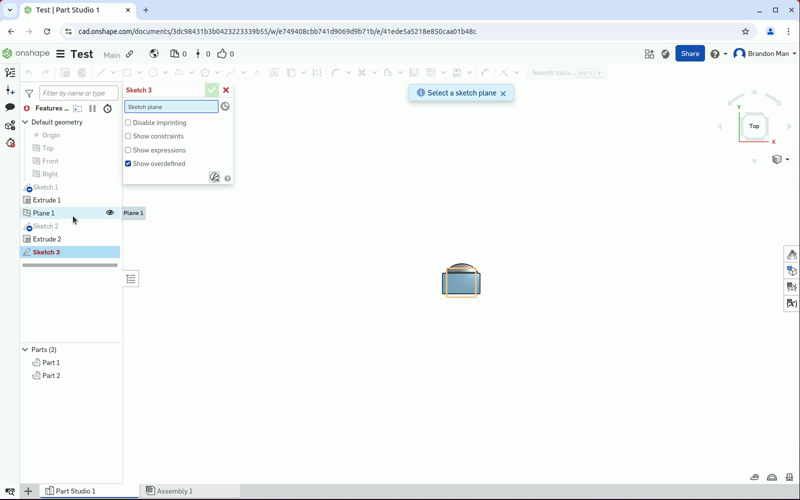
click(73, 215)
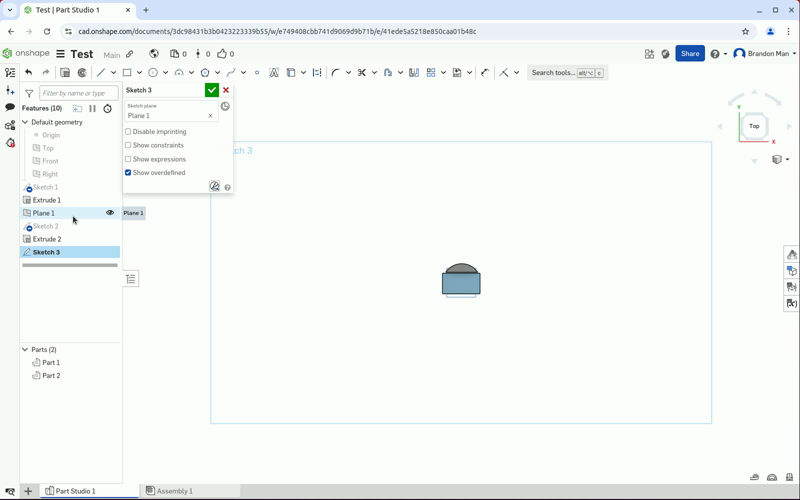
mouse_move(73, 352)
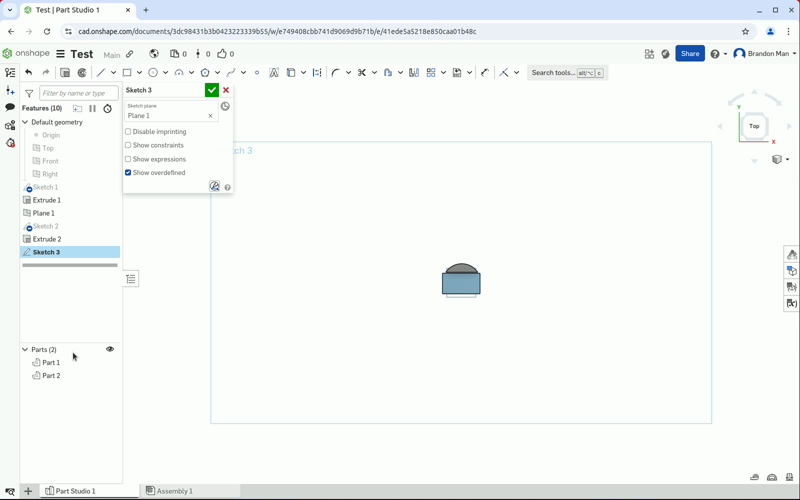
key(y)
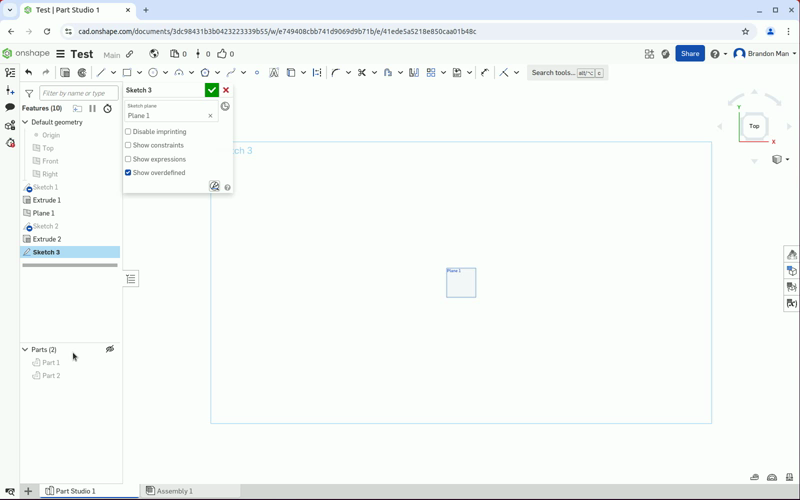
key(a)
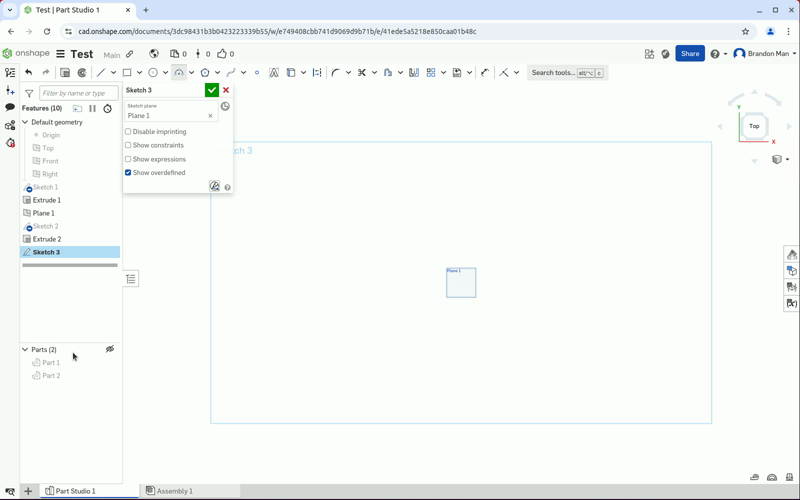
key_down(shift)
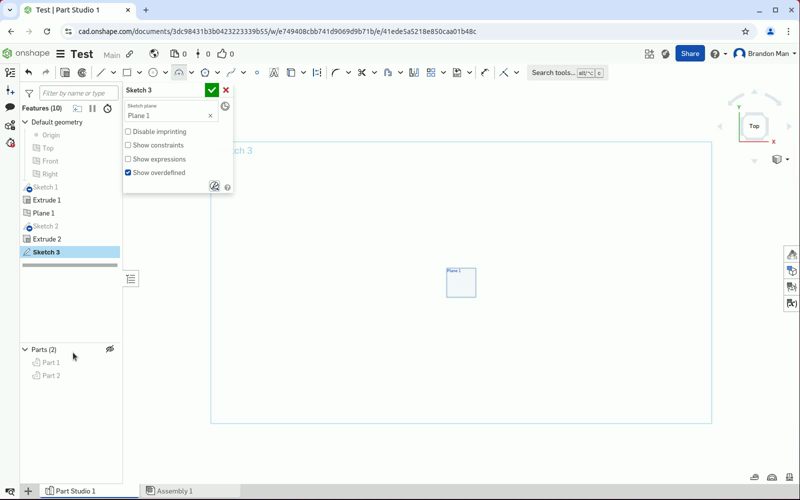
mouse_move(445, 293)
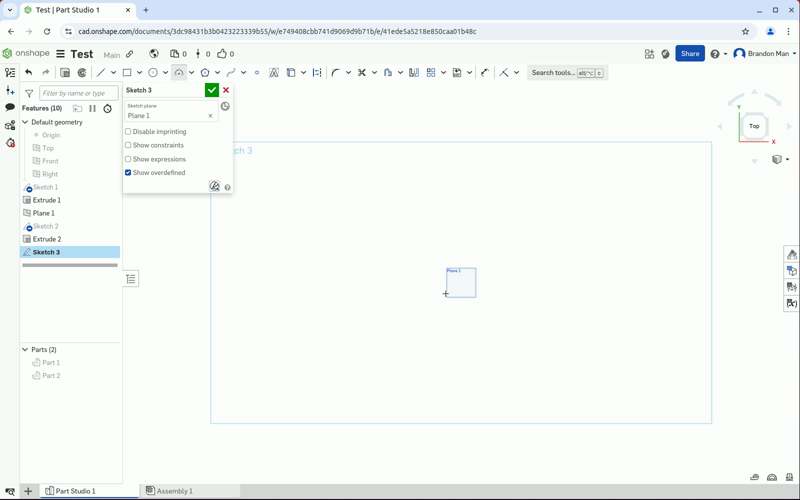
click(445, 293)
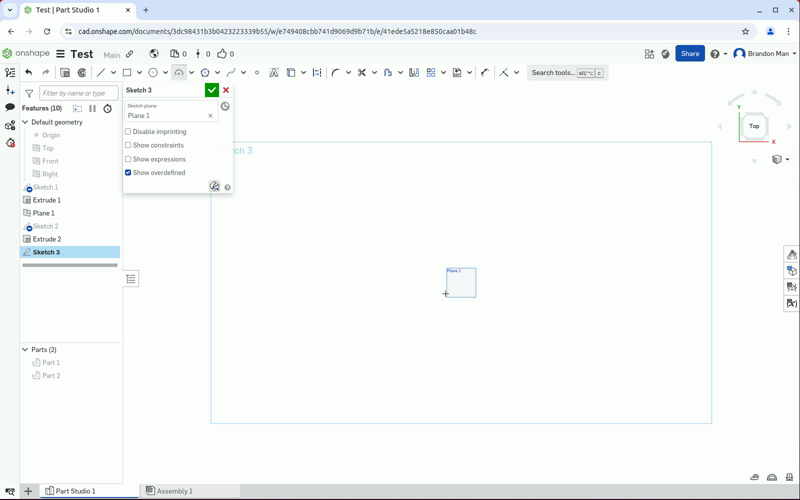
key_up(shift)
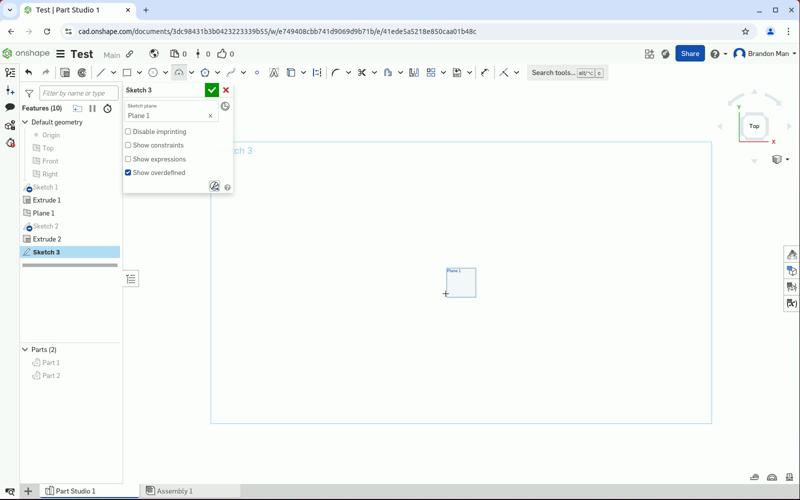
key_down(shift)
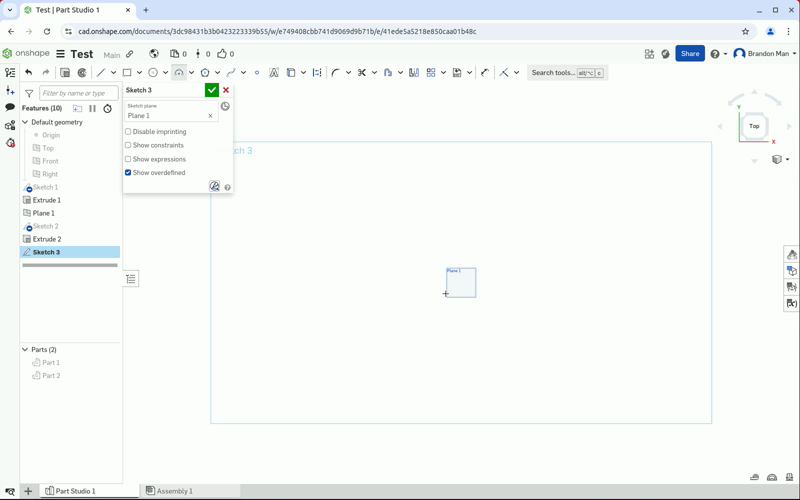
mouse_move(477, 293)
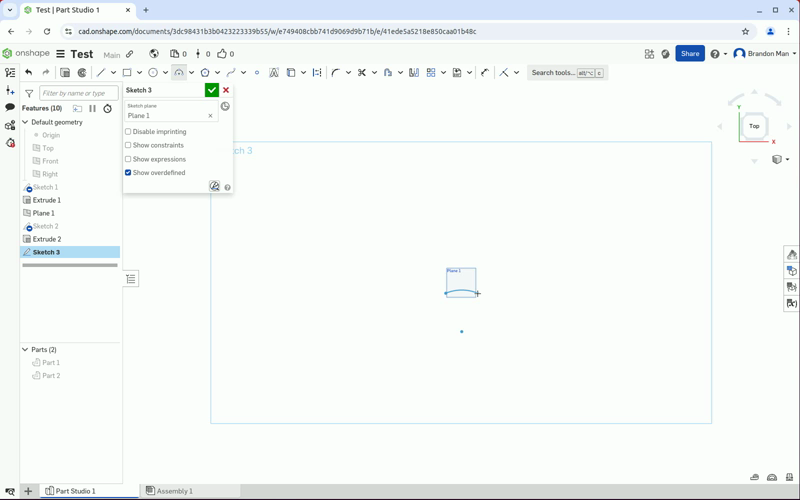
click(477, 293)
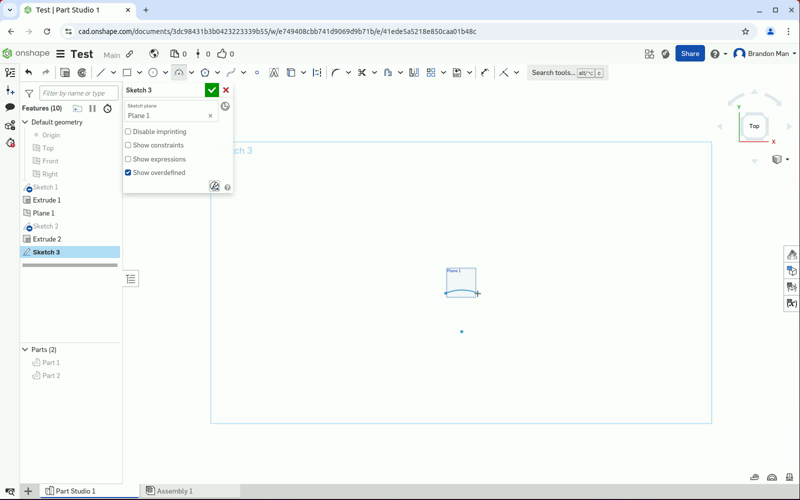
mouse_move(461, 302)
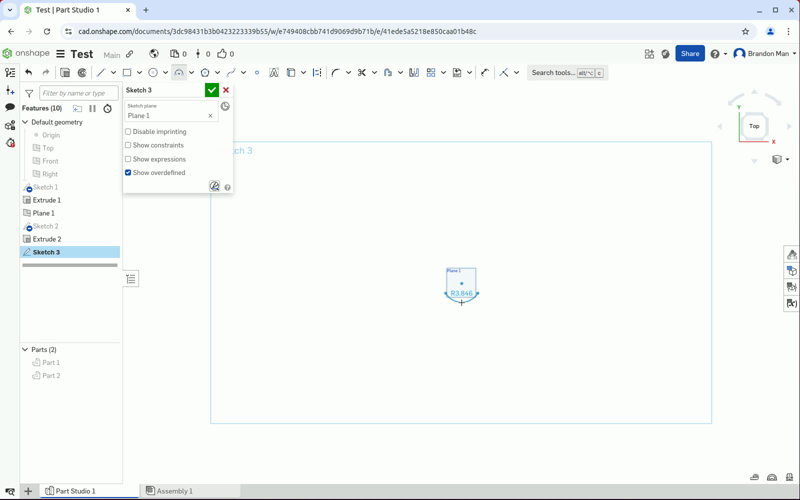
click(461, 302)
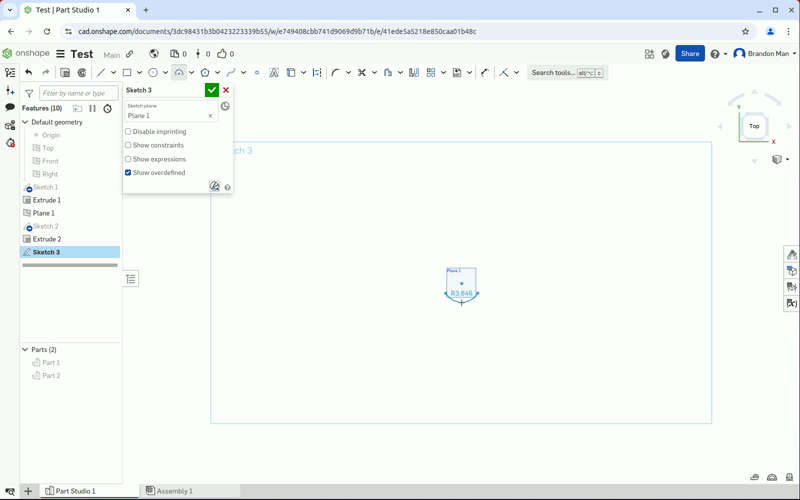
key_up(shift)
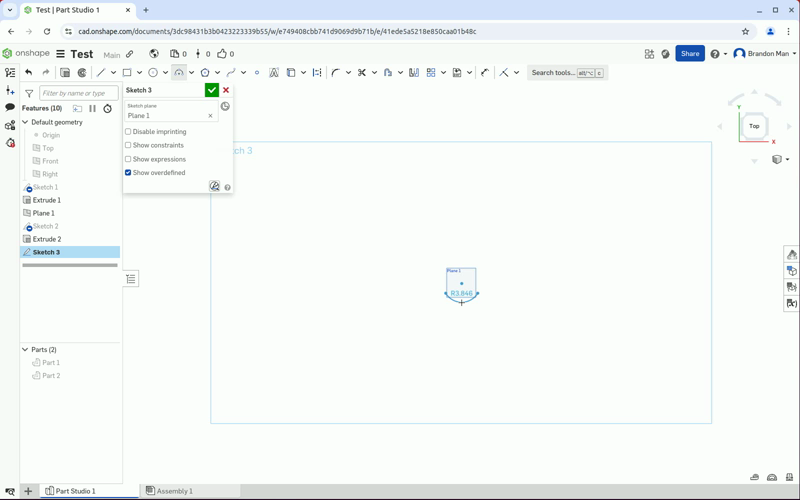
key(esc)
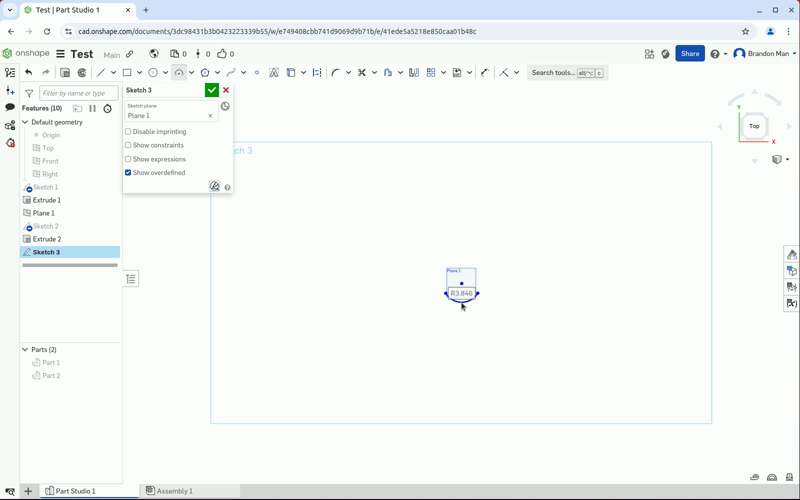
key(l)
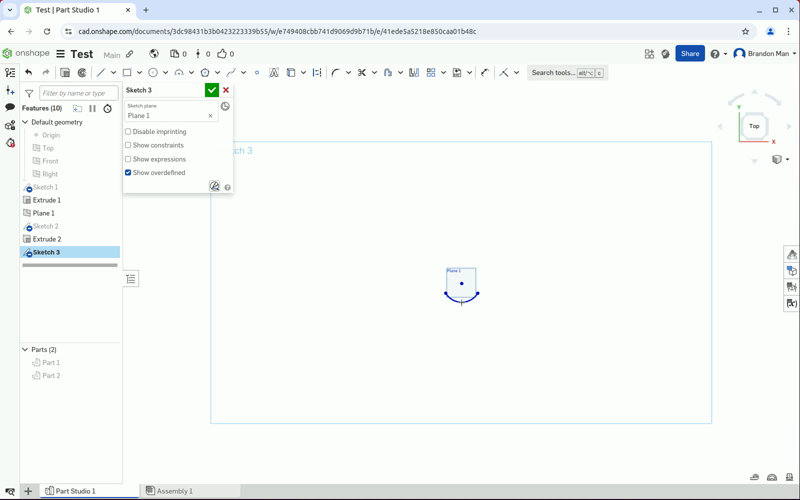
mouse_move(477, 293)
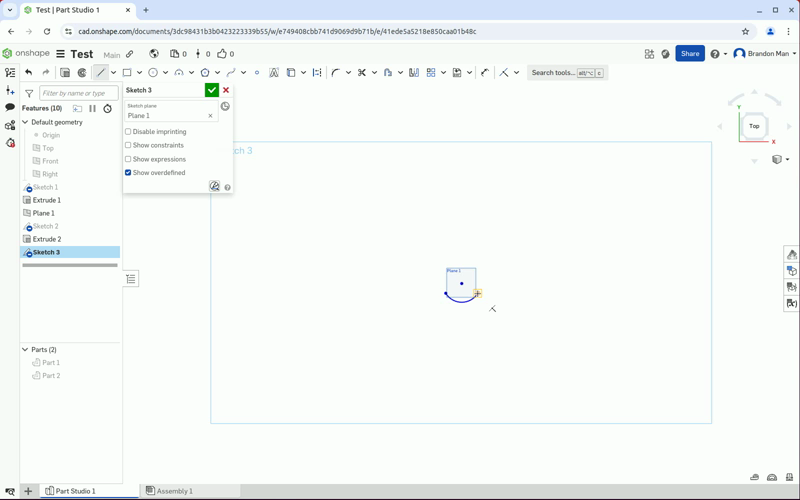
click(477, 293)
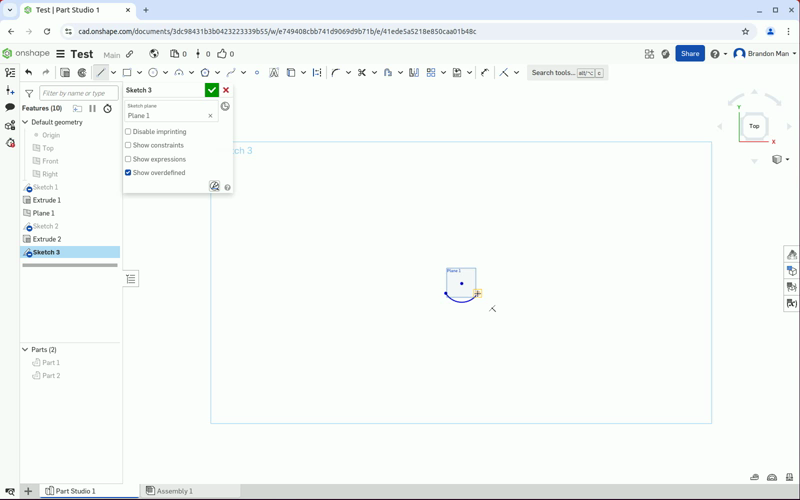
mouse_move(507, 293)
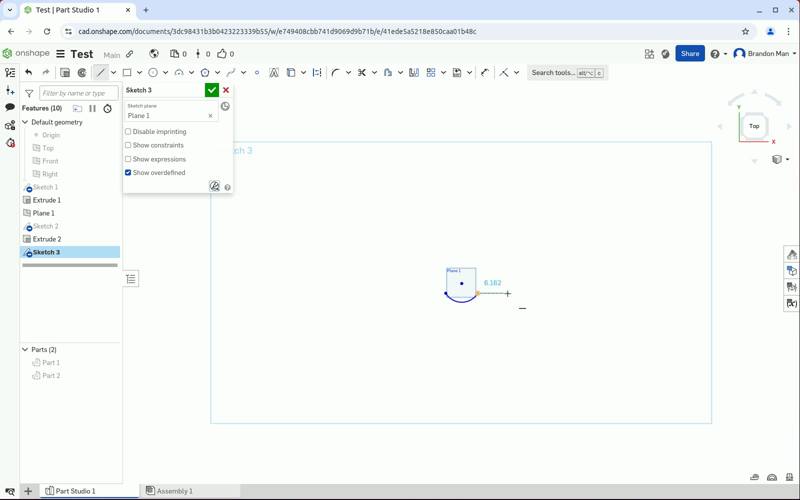
key_down(shift)
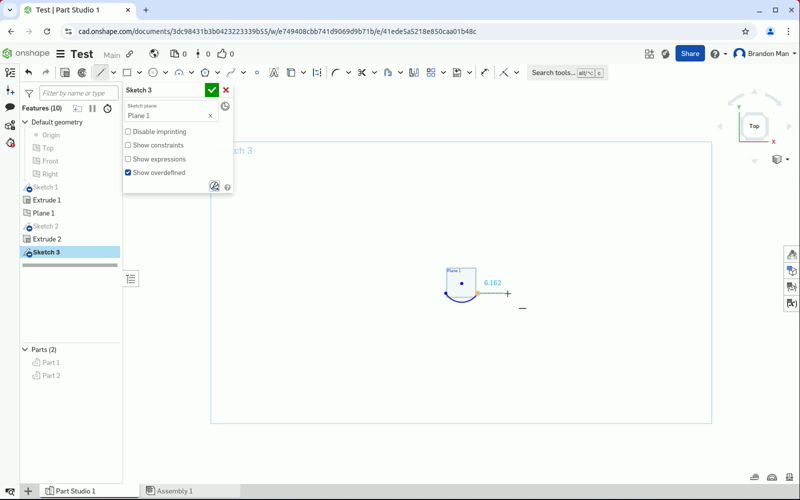
mouse_move(445, 293)
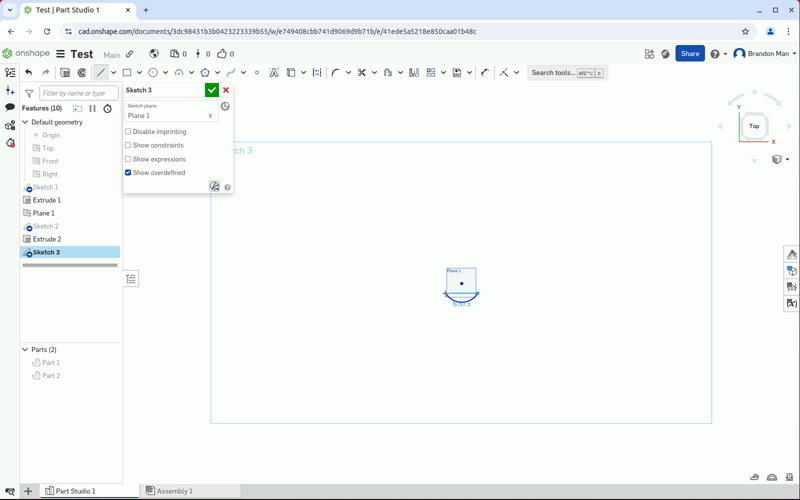
key_up(shift)
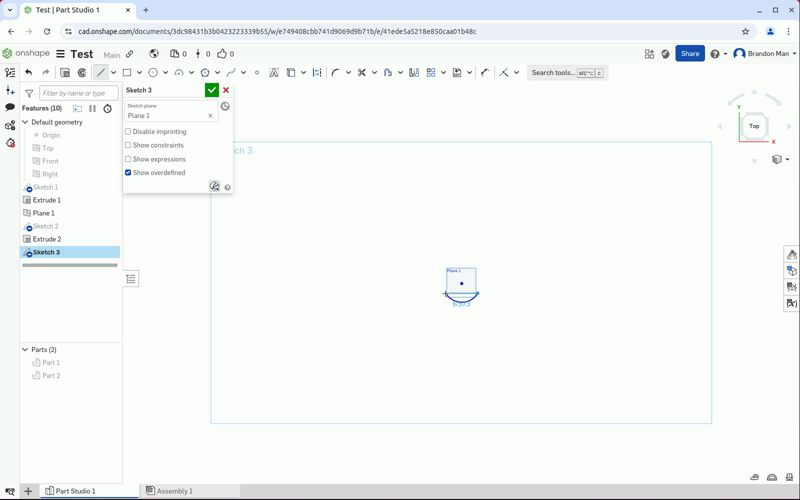
click(445, 293)
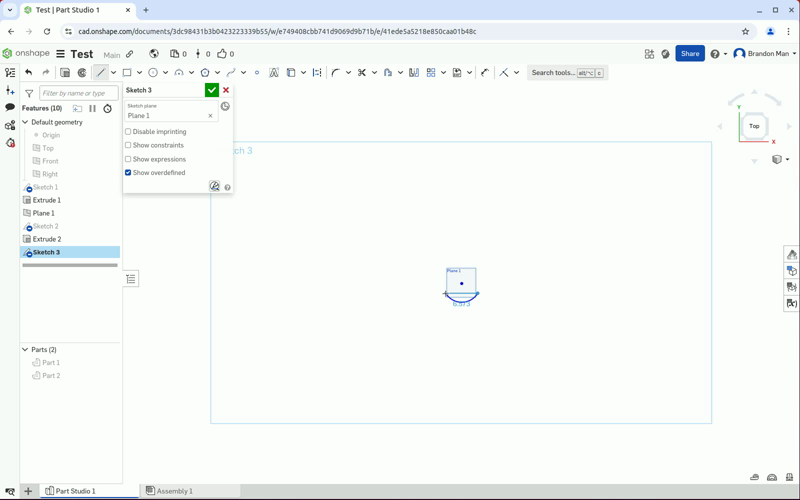
key(esc)
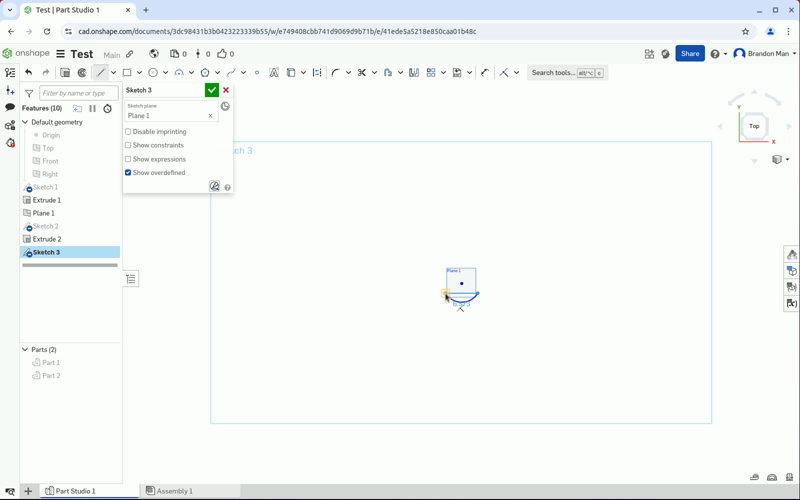
mouse_move(462, 301)
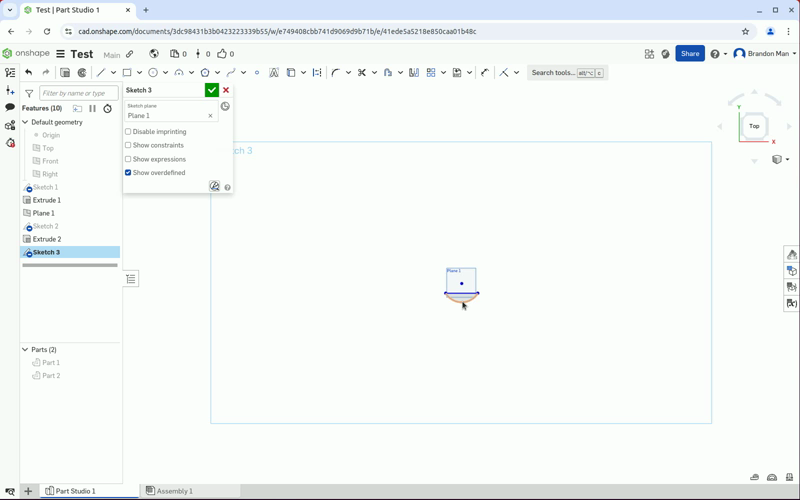
scroll(6)
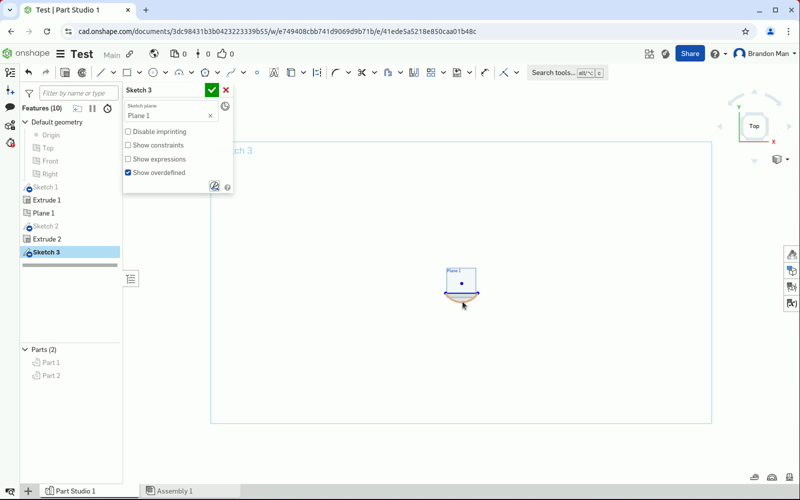
scroll(6)
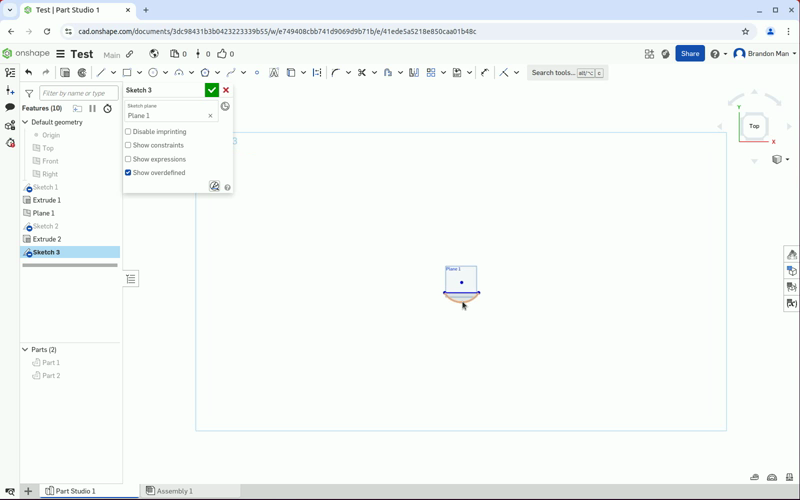
scroll(6)
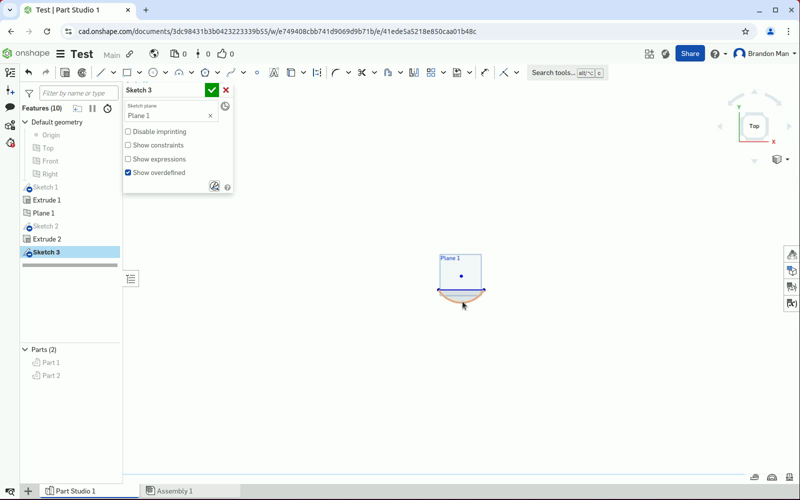
scroll(6)
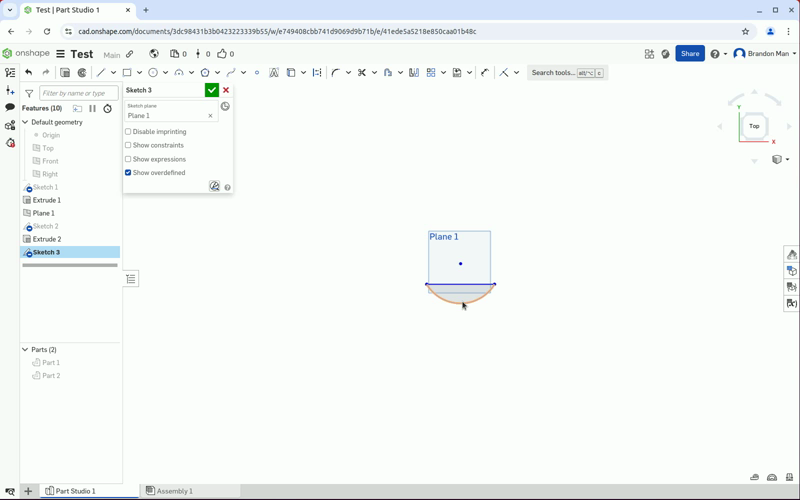
scroll(6)
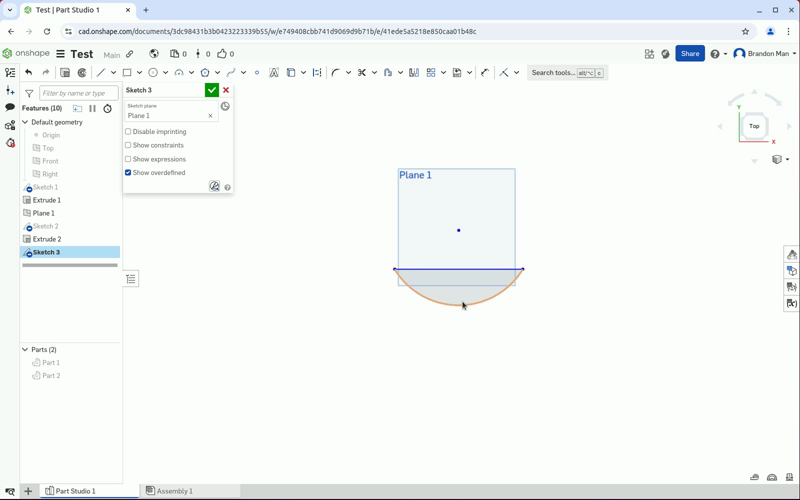
scroll(6)
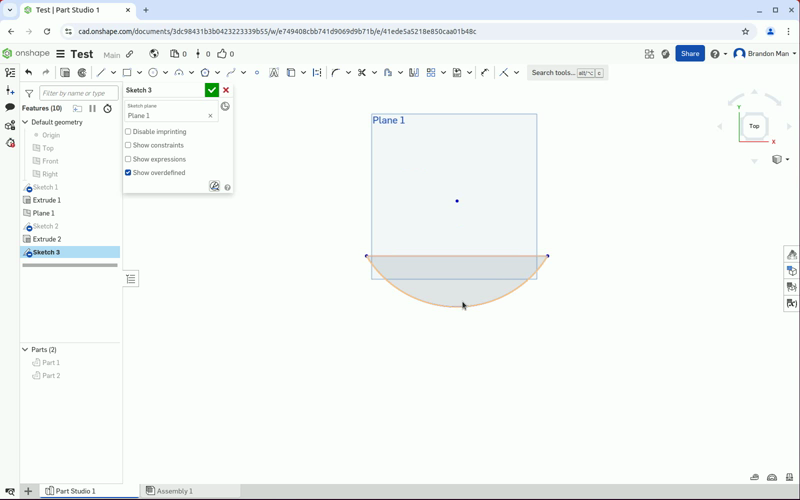
scroll(6)
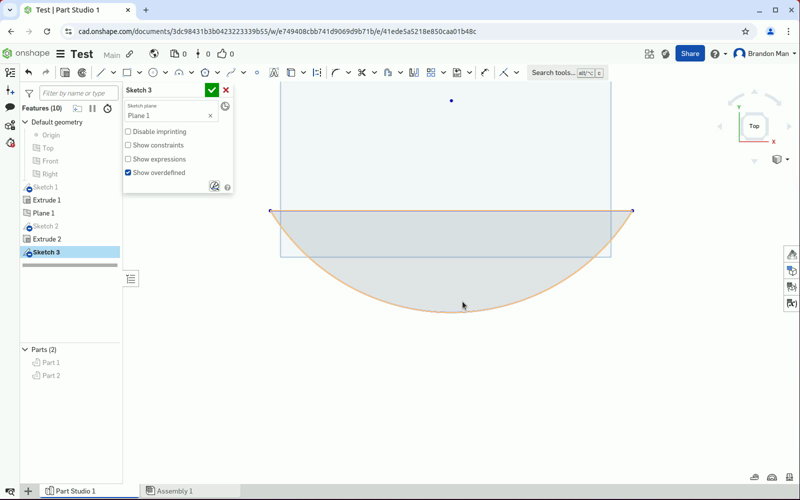
click(462, 301)
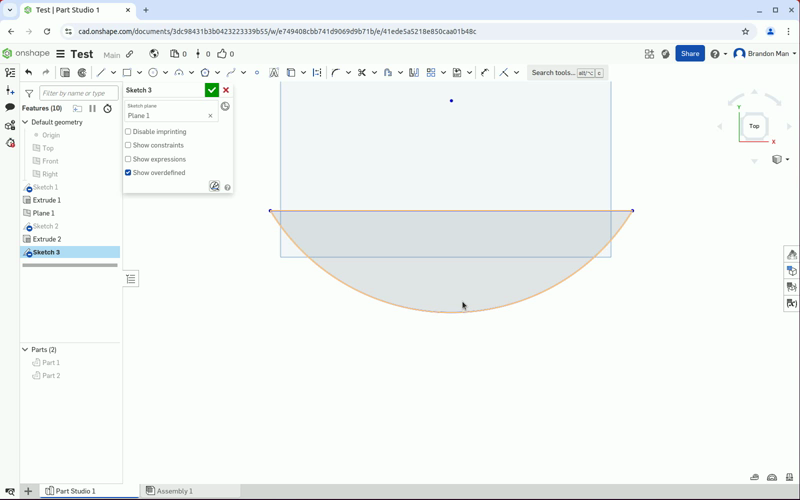
scroll(-6)
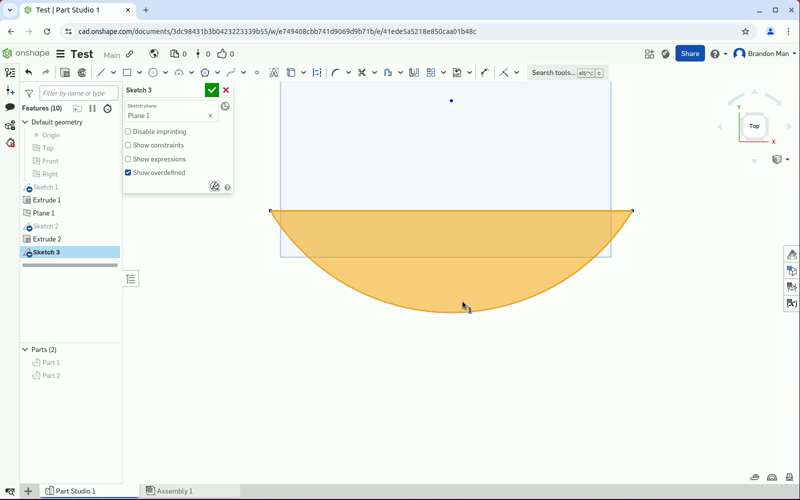
scroll(-6)
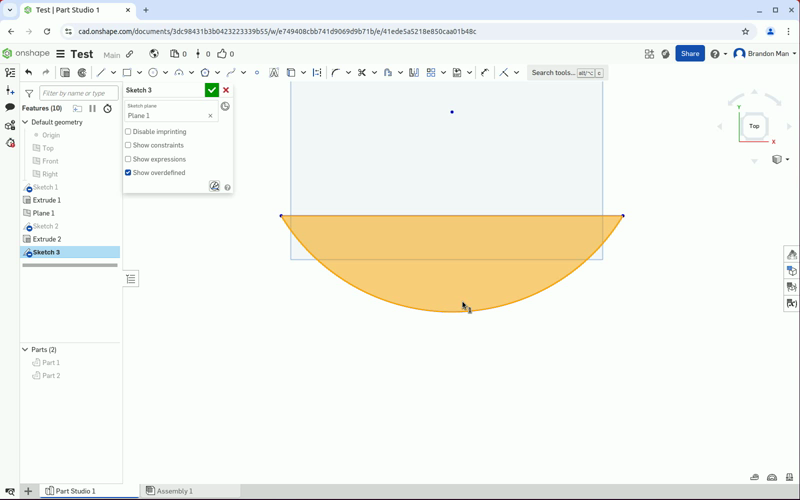
scroll(-6)
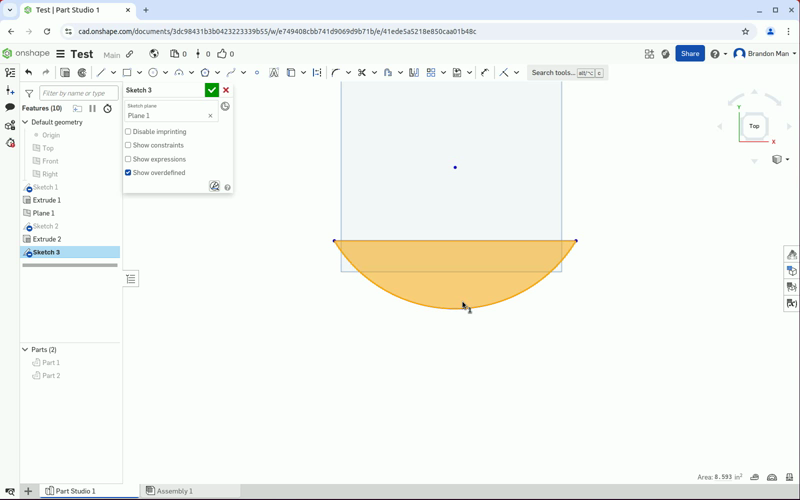
scroll(-6)
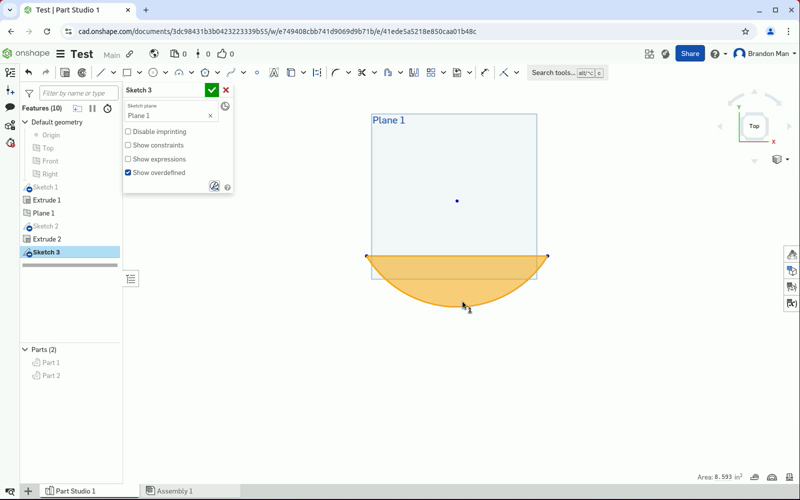
scroll(-6)
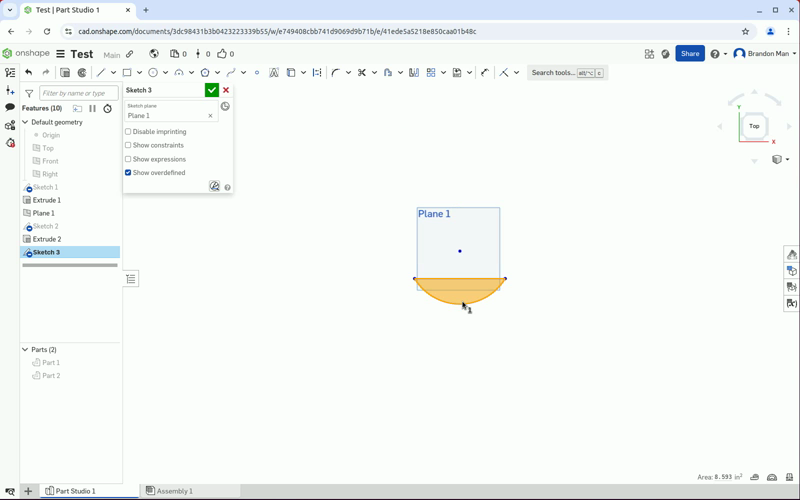
scroll(-6)
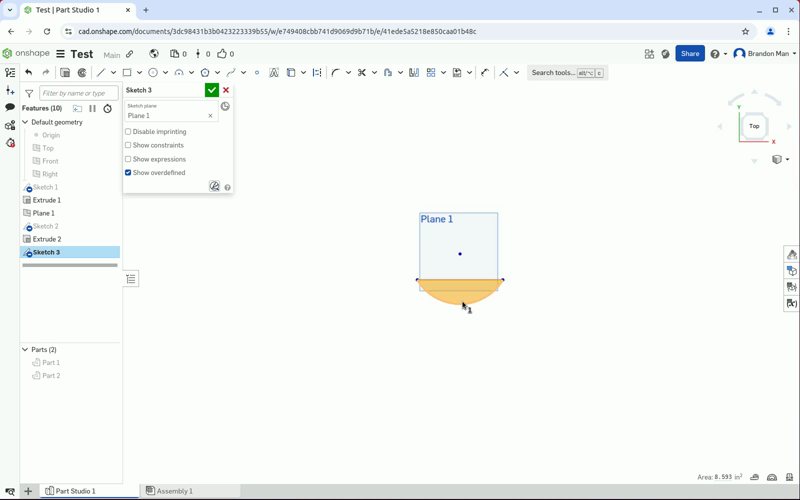
scroll(-6)
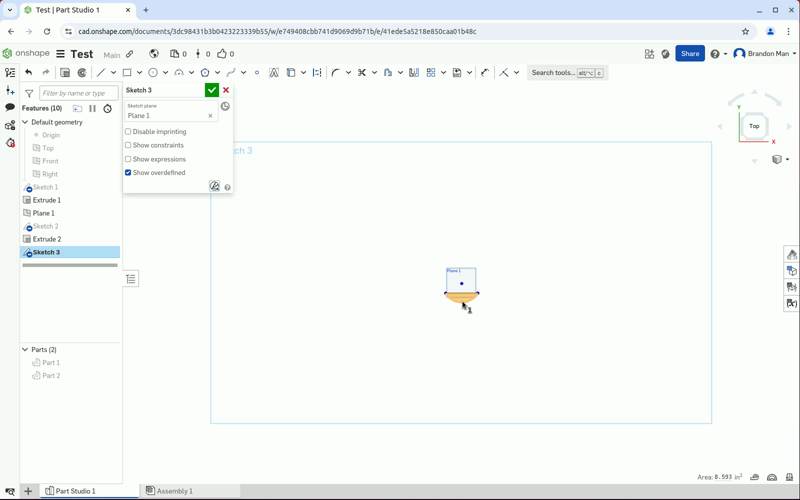
mouse_move(73, 352)
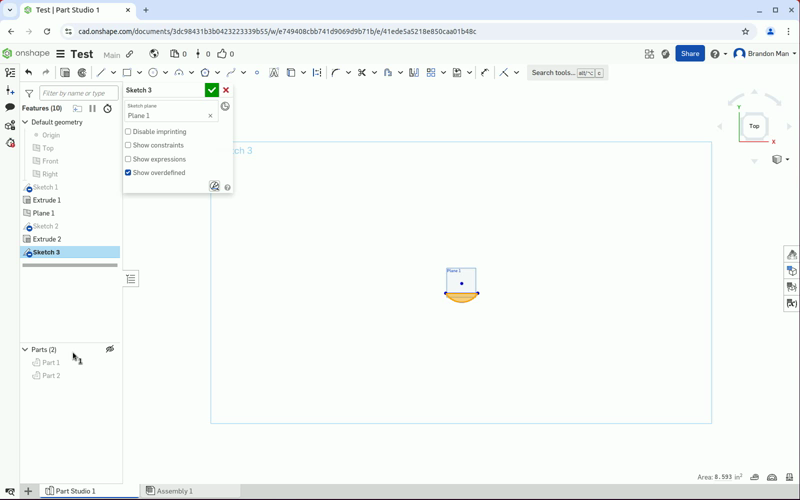
key(shift+y)
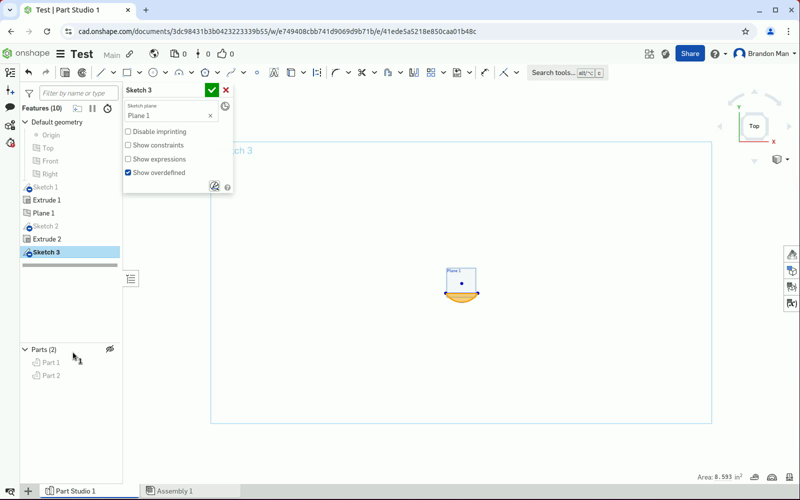
key(shift+e)
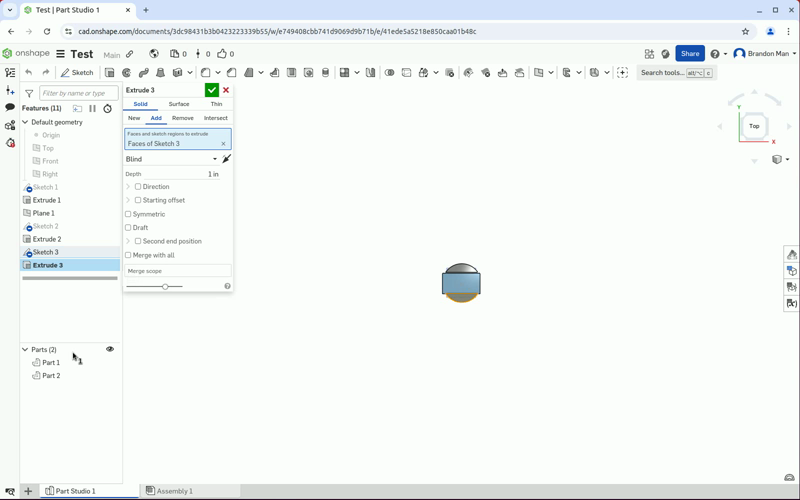
mouse_move(143, 106)
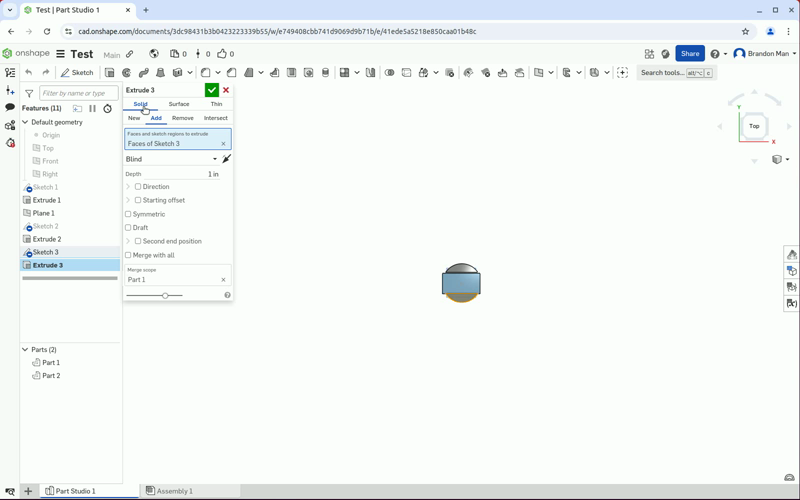
click(143, 106)
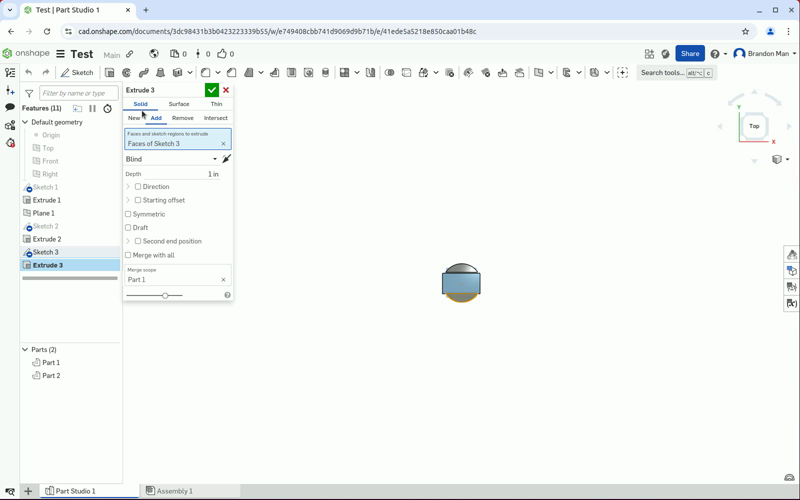
mouse_move(137, 120)
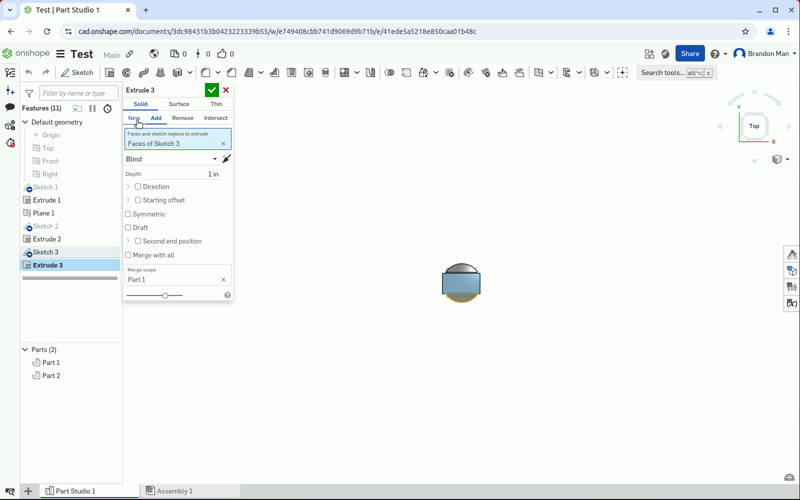
click(137, 120)
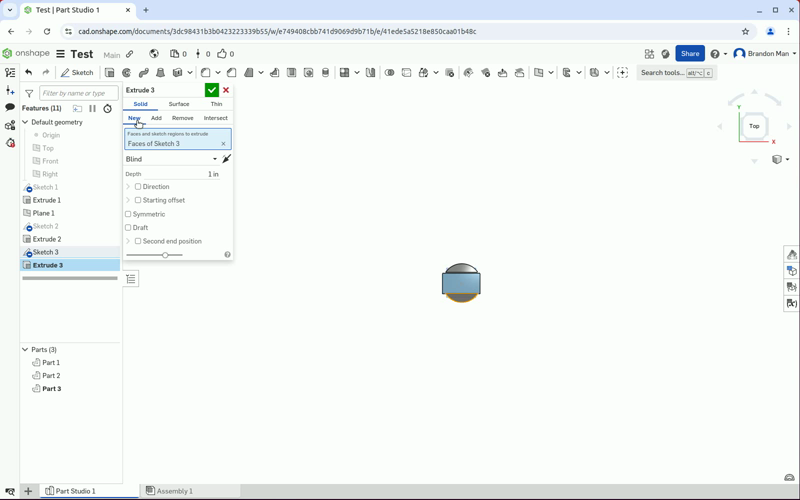
key(tab, 4)
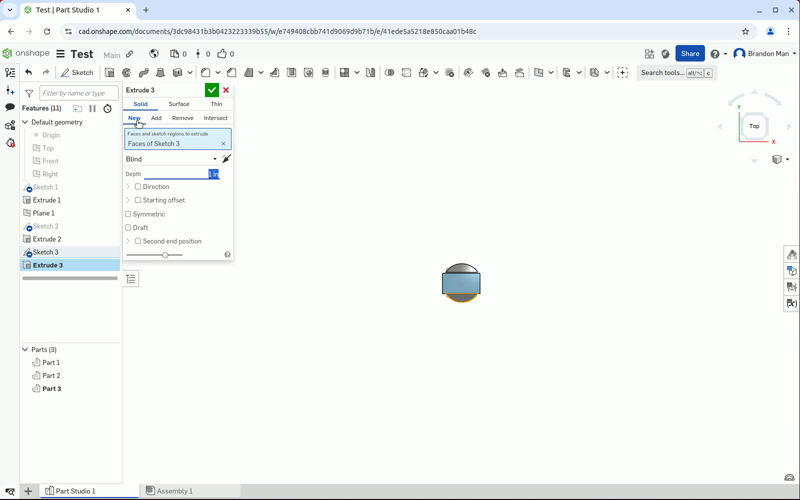
text(4.092)
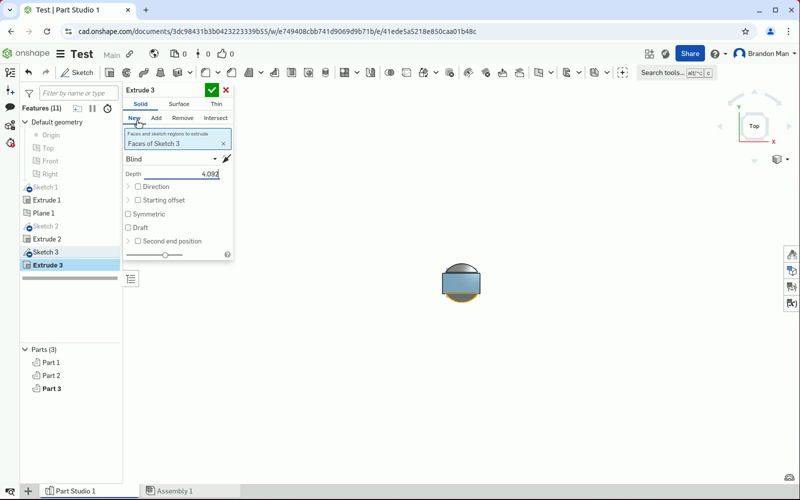
key(enter)
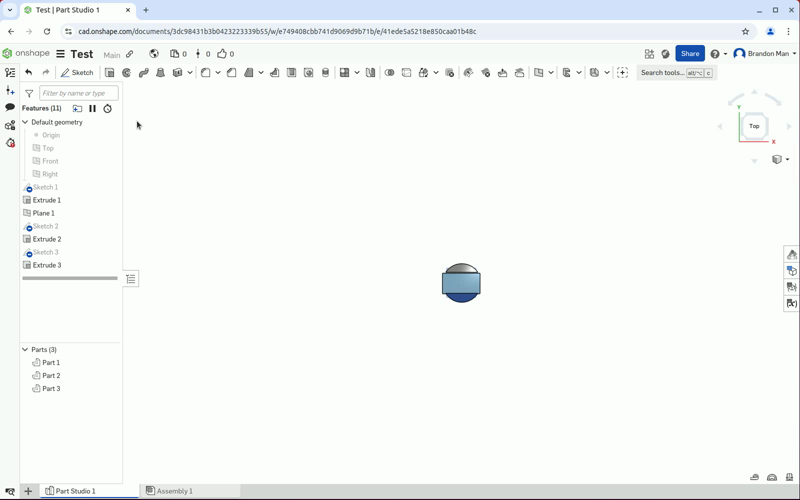
key(shift+h)
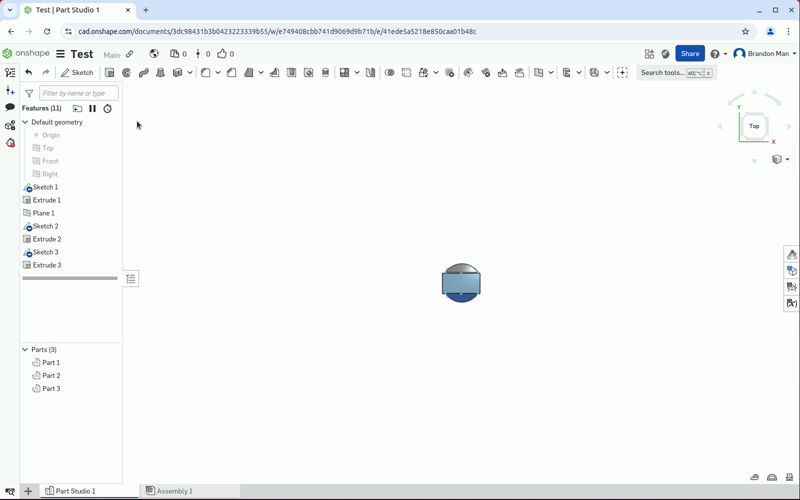
key(shift+h)
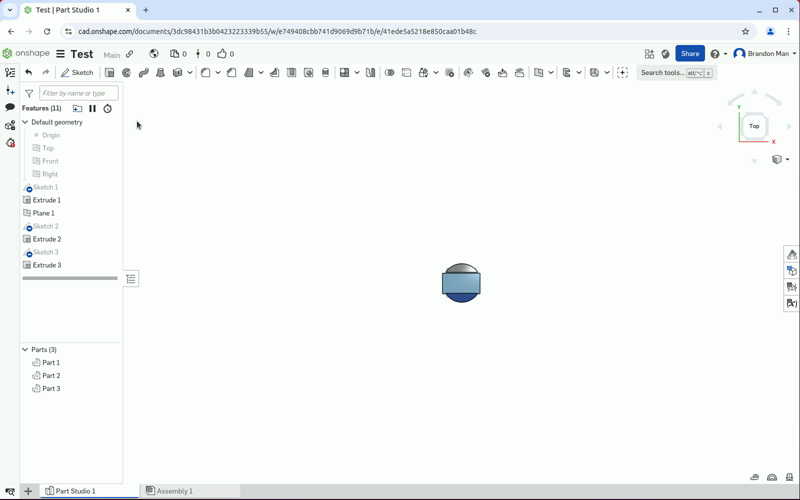
mouse_move(73, 189)
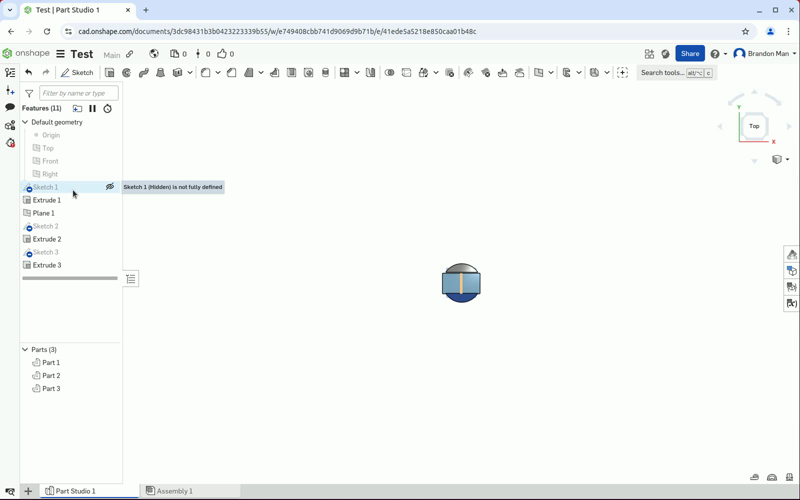
click(73, 189)
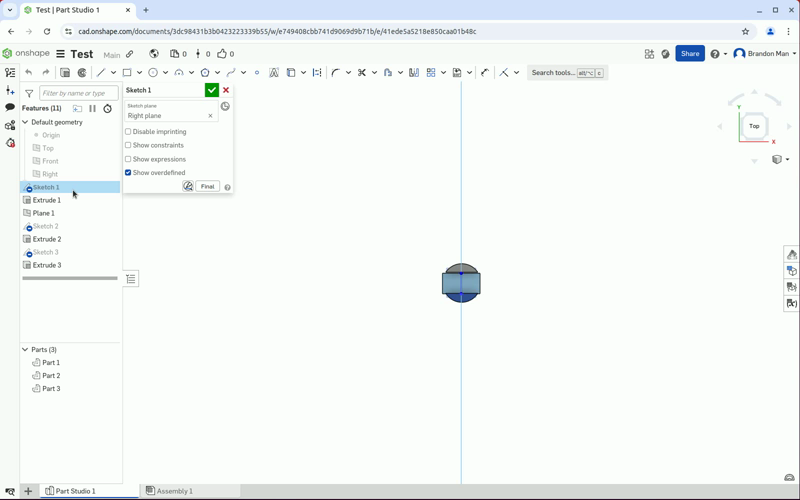
mouse_move(229, 92)
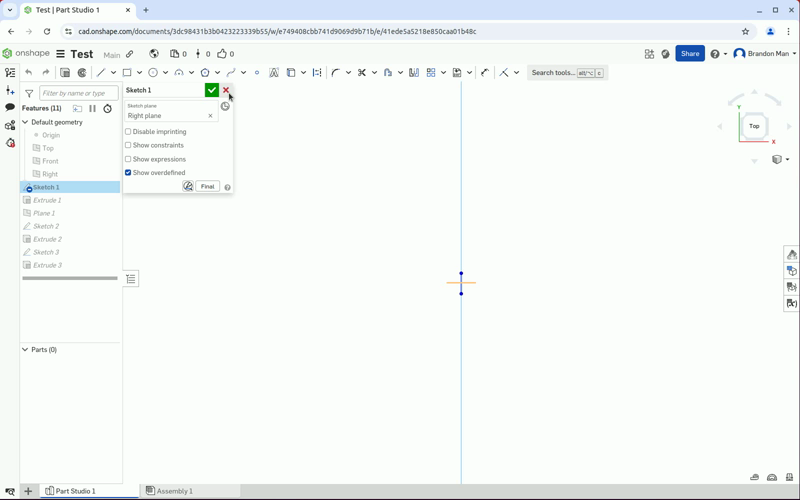
click(229, 92)
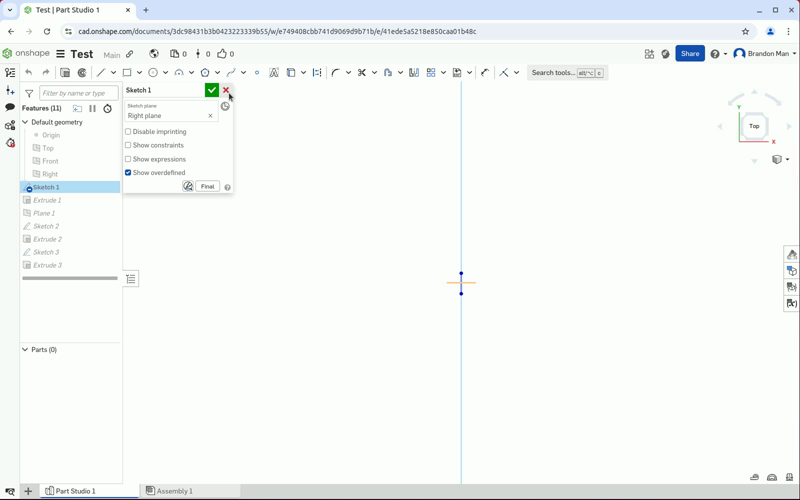
key(shift+s)
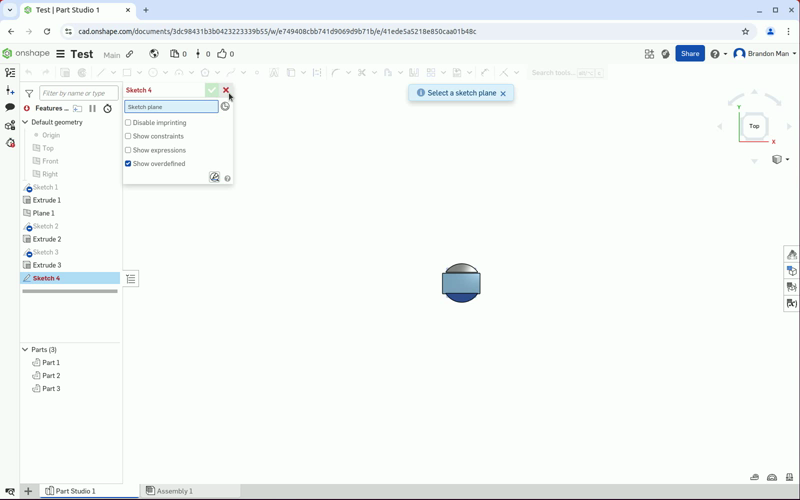
mouse_move(73, 215)
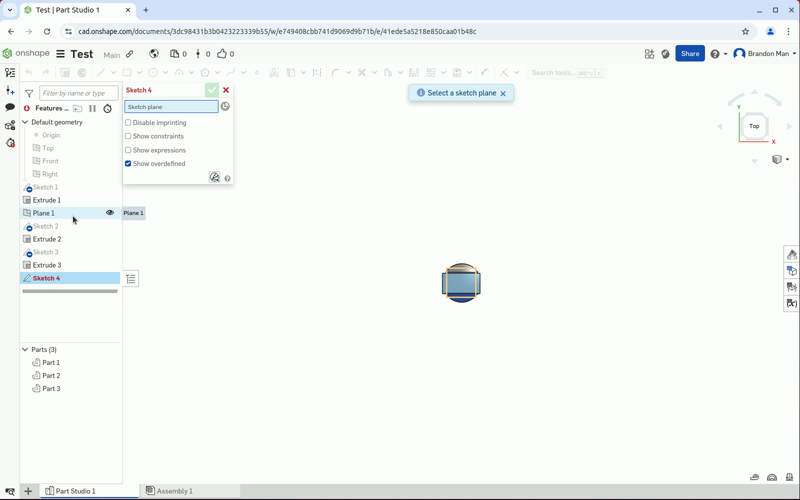
click(73, 215)
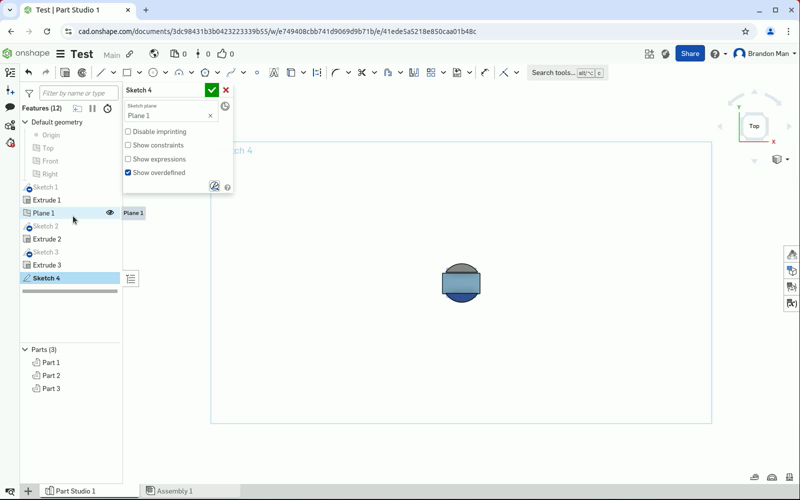
mouse_move(73, 352)
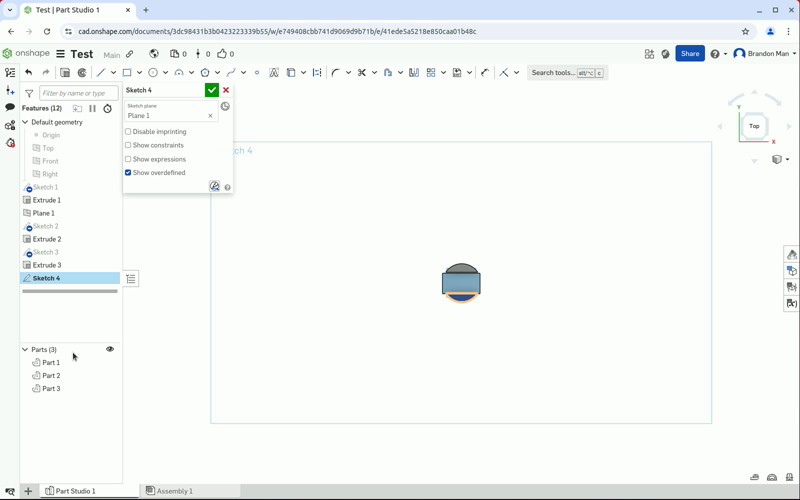
key(y)
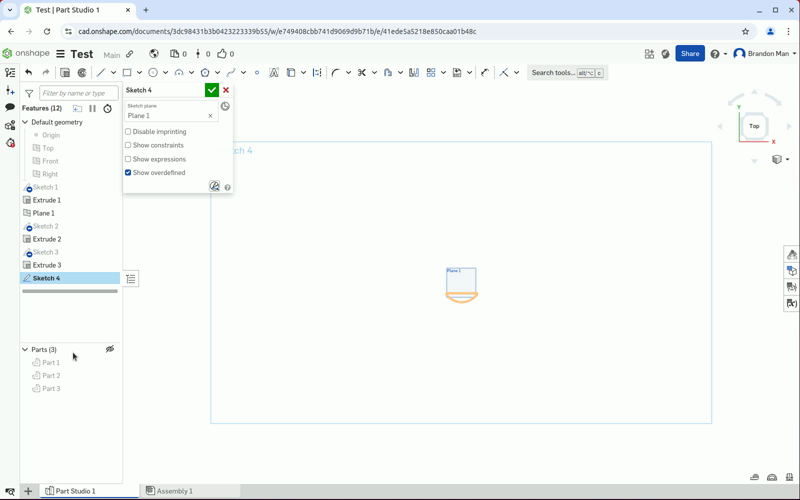
key(l)
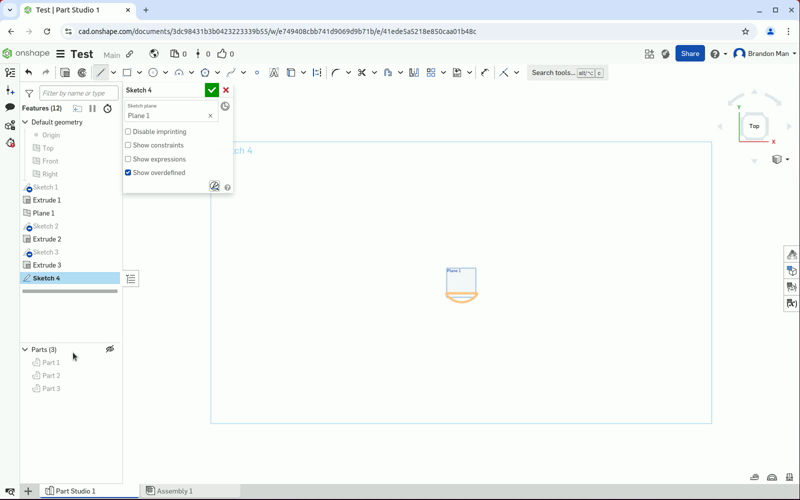
key_down(shift)
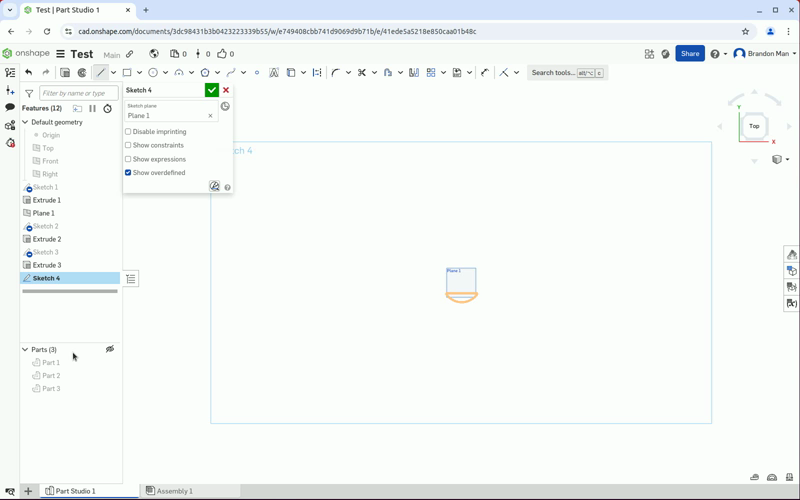
mouse_move(445, 293)
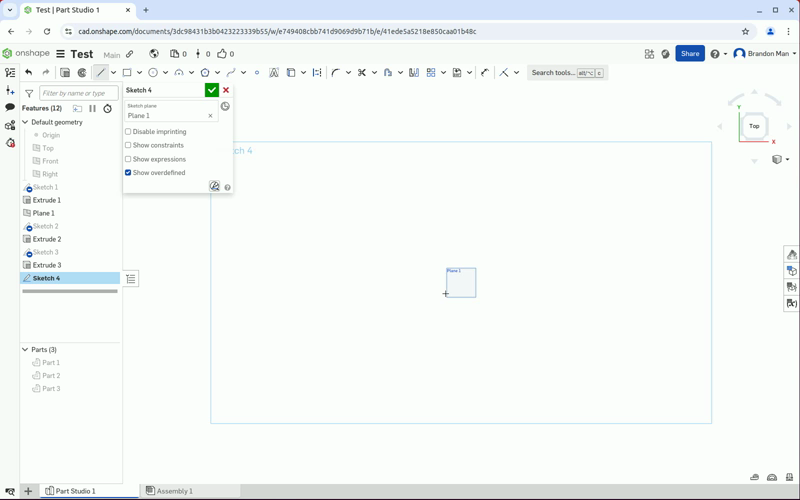
click(445, 293)
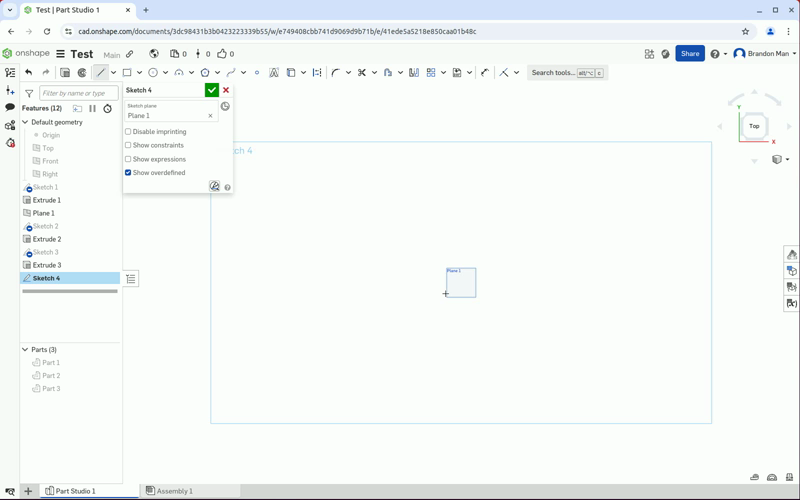
key_up(shift)
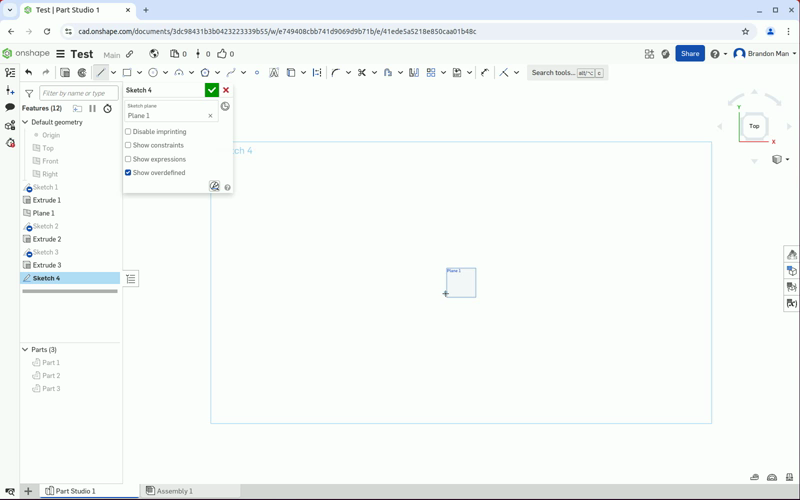
key_down(shift)
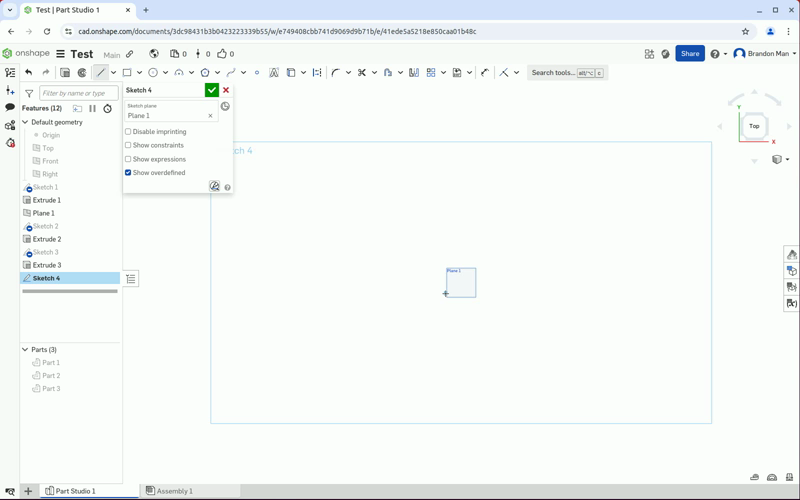
mouse_move(475, 293)
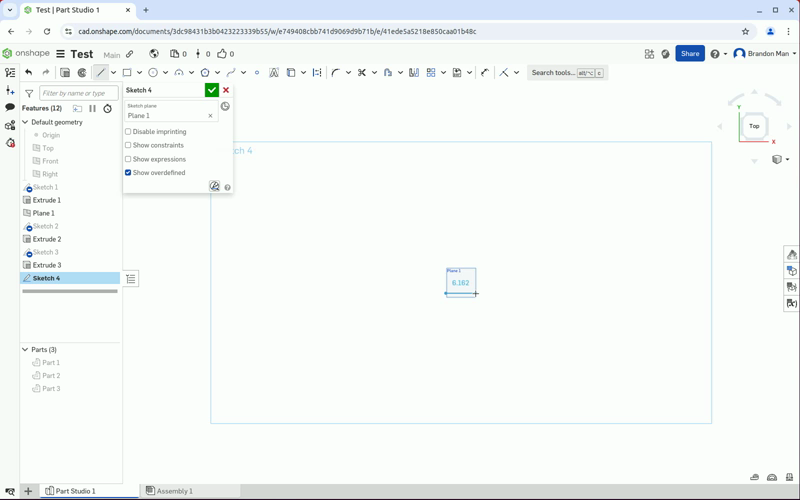
mouse_move(477, 293)
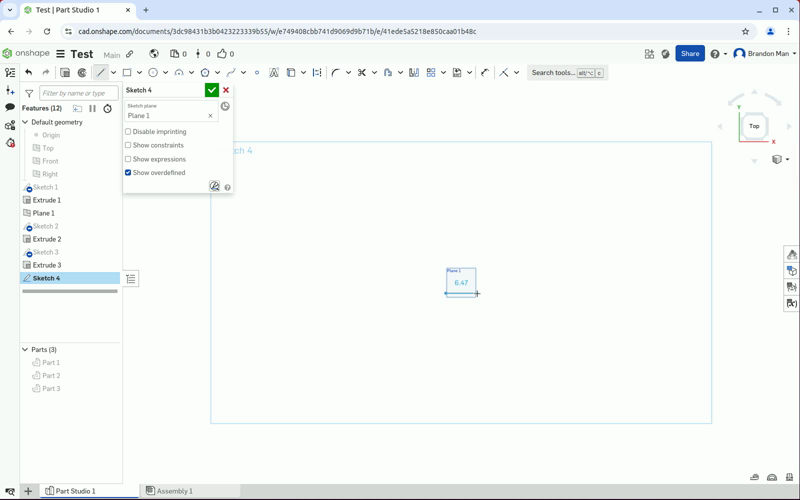
click(477, 293)
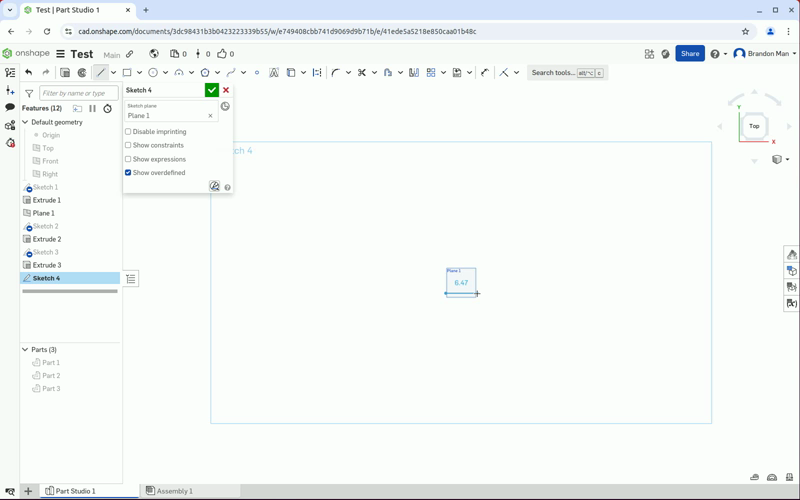
key_up(shift)
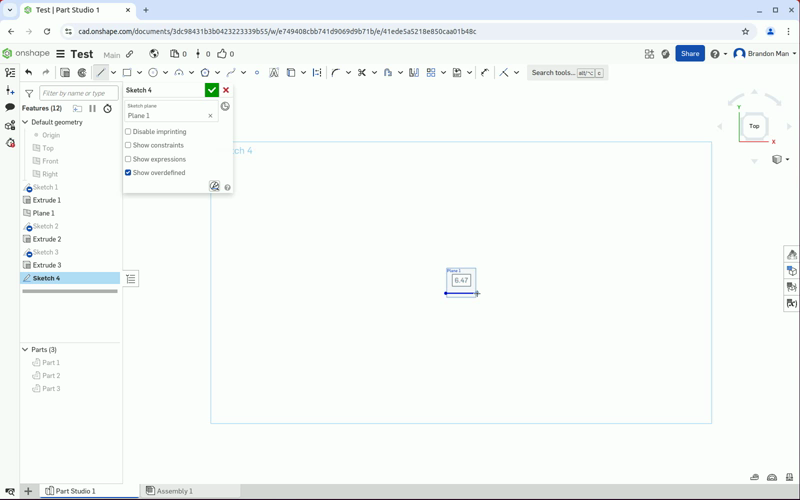
key(esc)
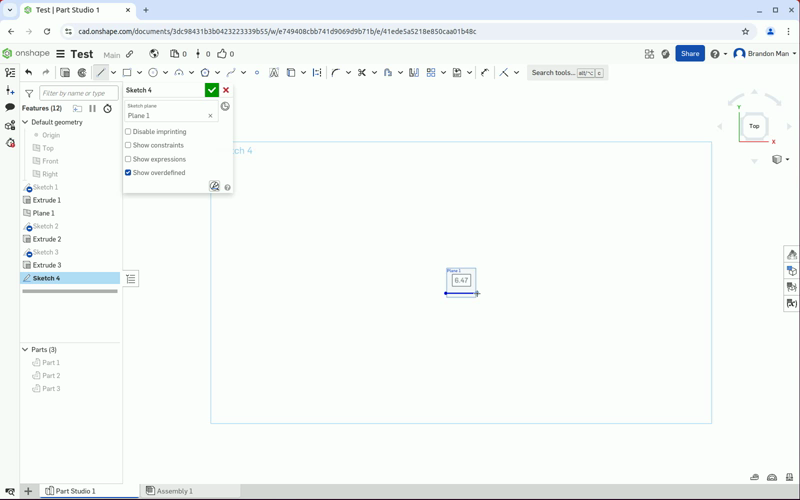
key(a)
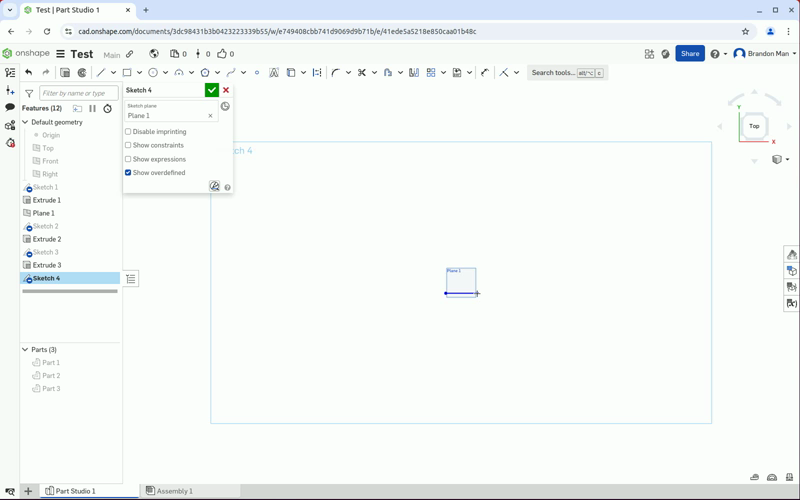
mouse_move(477, 293)
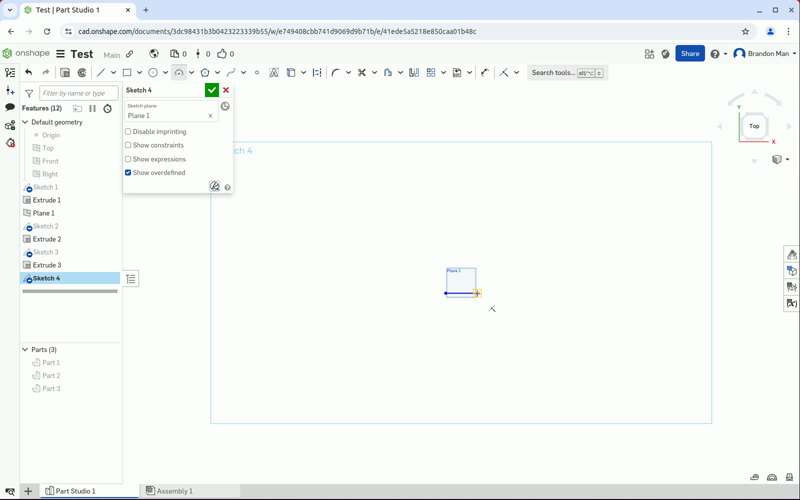
click(477, 293)
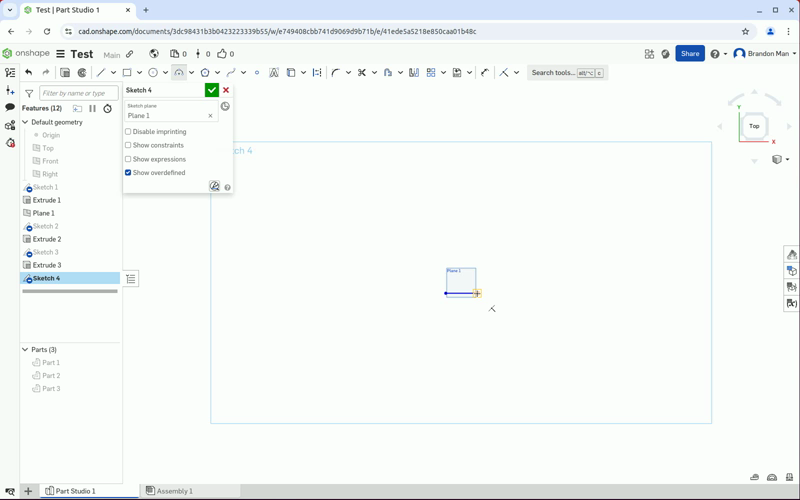
key_down(shift)
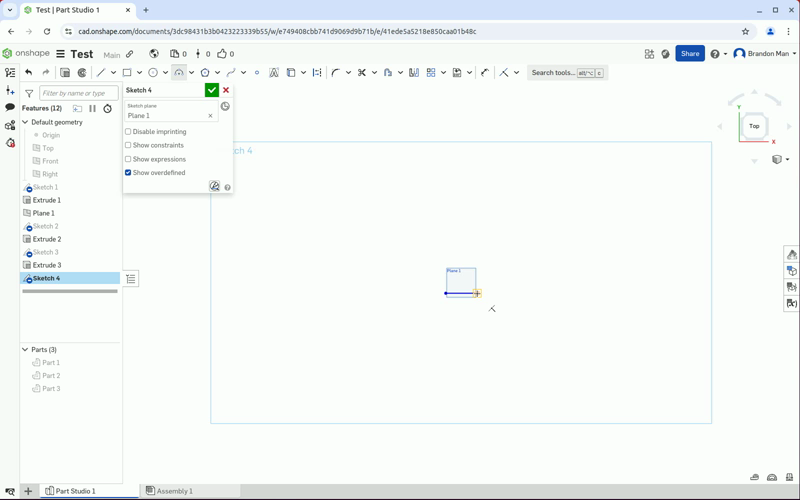
mouse_move(477, 273)
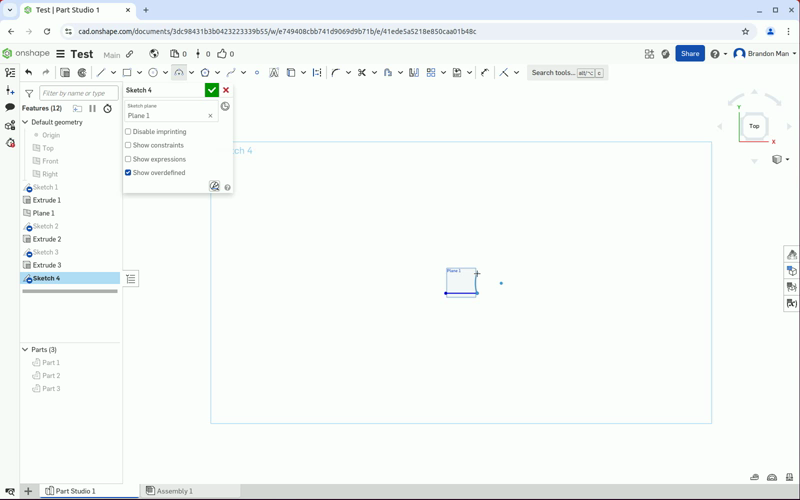
click(477, 273)
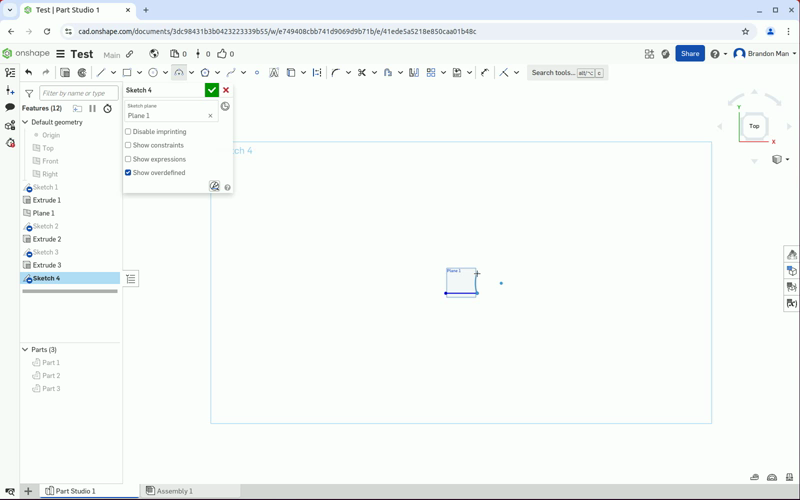
mouse_move(480, 283)
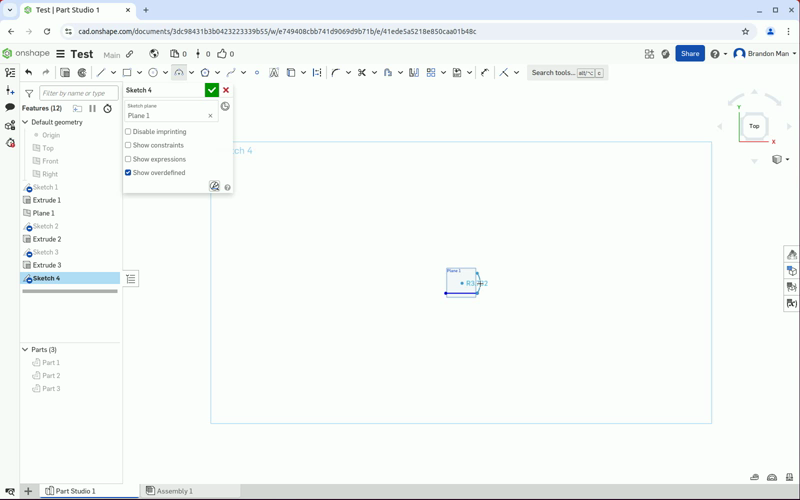
click(480, 283)
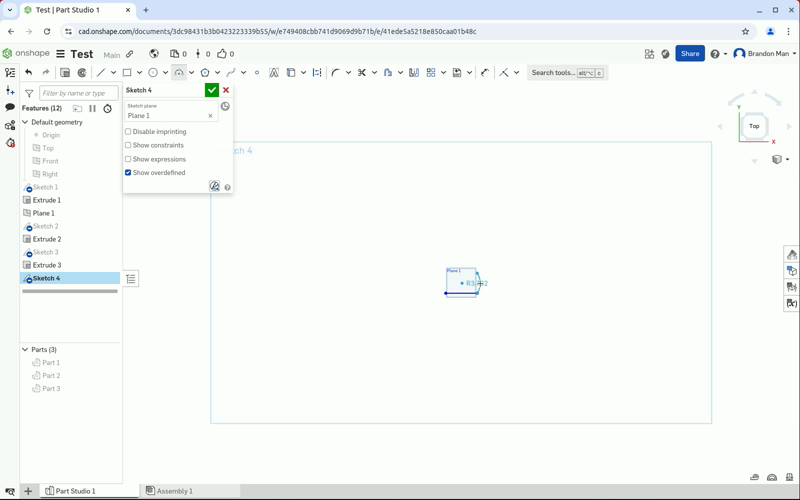
key_up(shift)
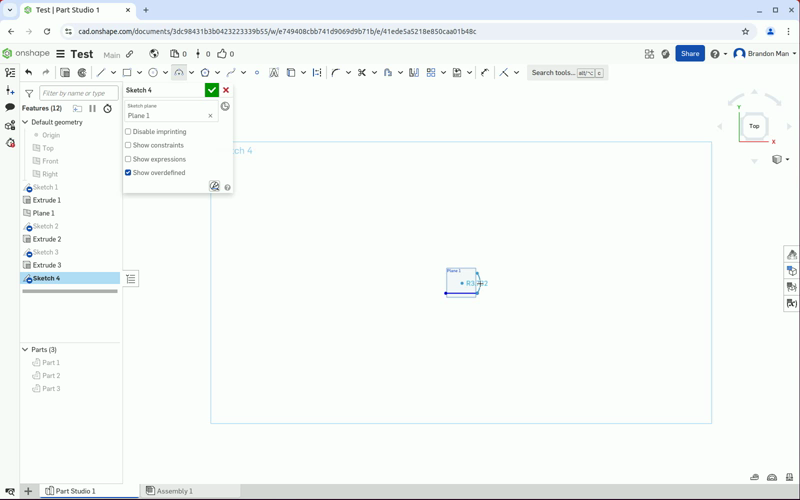
key(esc)
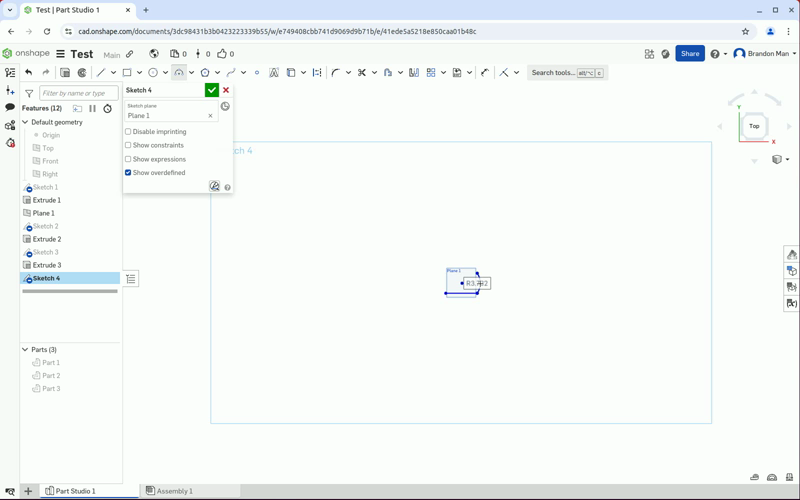
key(l)
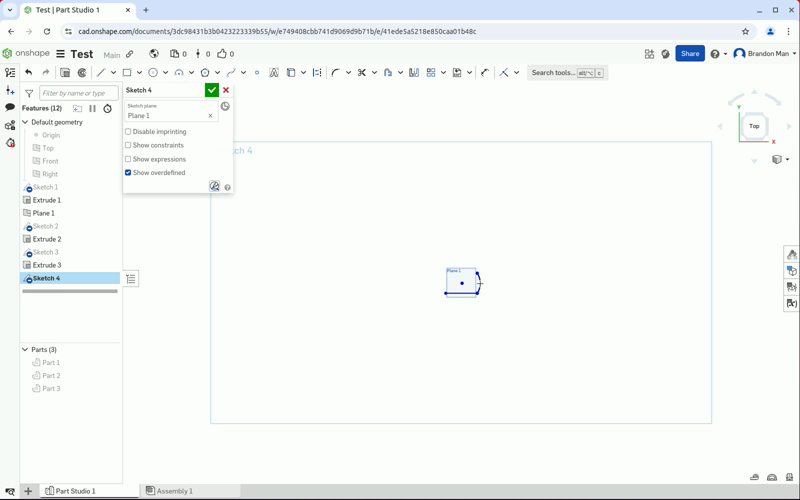
mouse_move(477, 273)
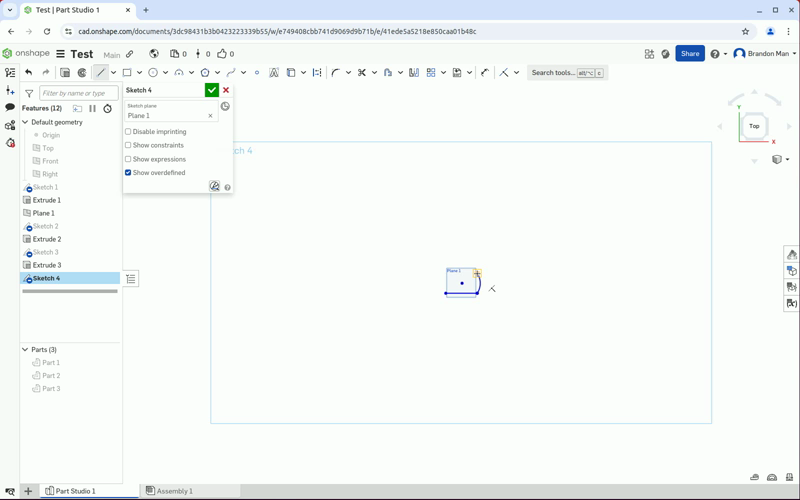
click(477, 273)
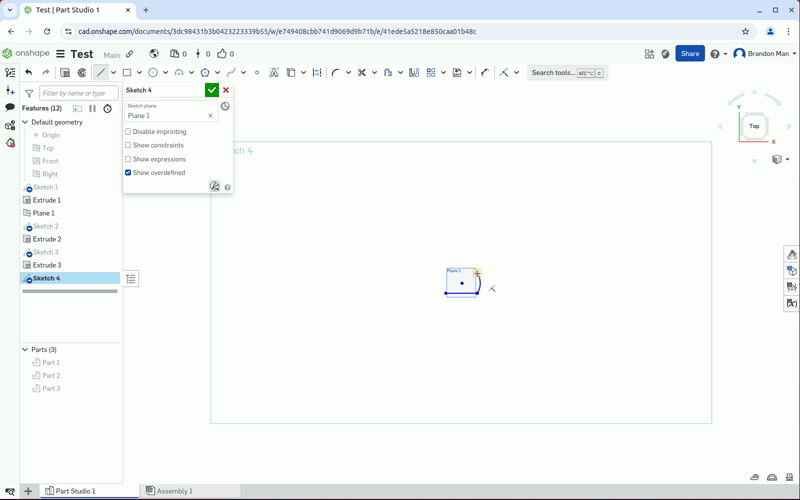
key_down(shift)
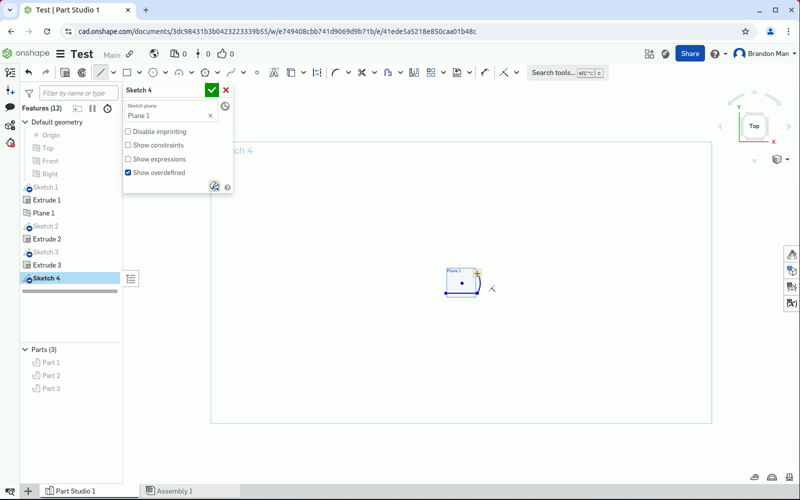
mouse_move(507, 273)
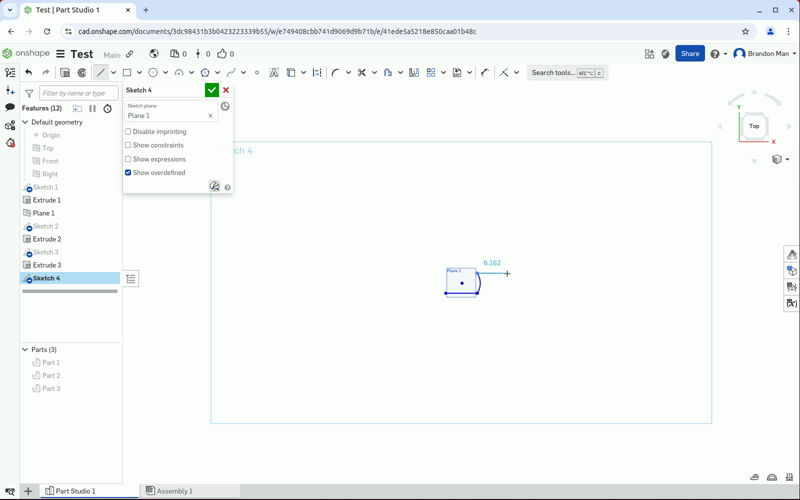
mouse_move(445, 273)
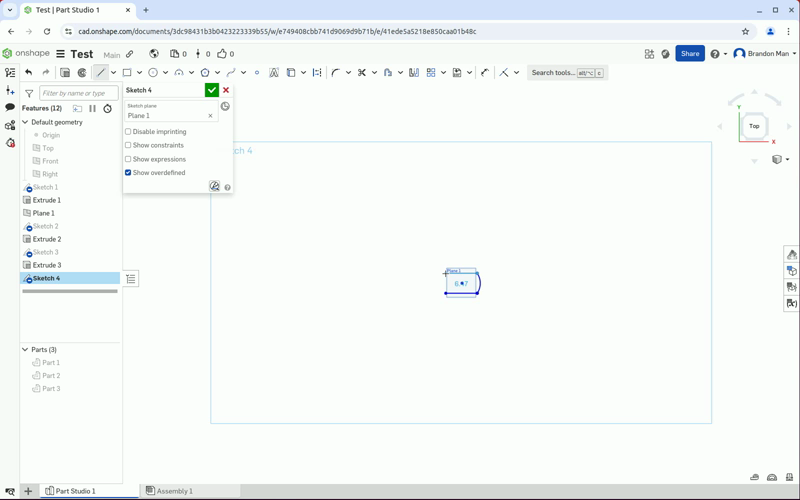
click(445, 273)
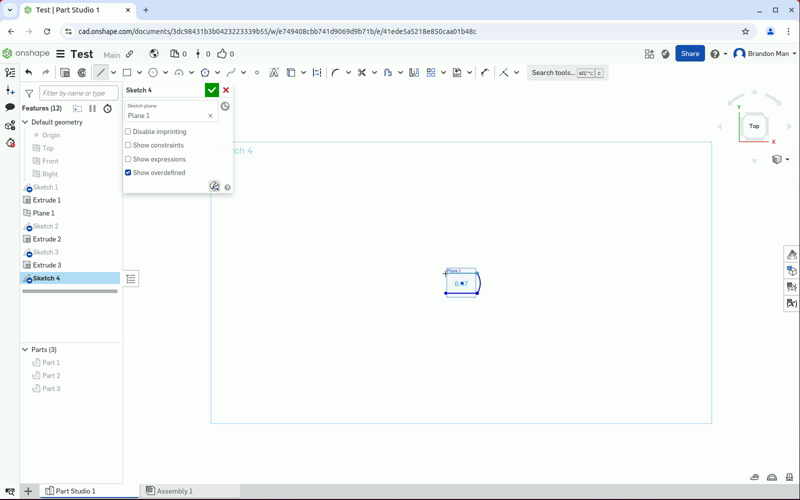
key_up(shift)
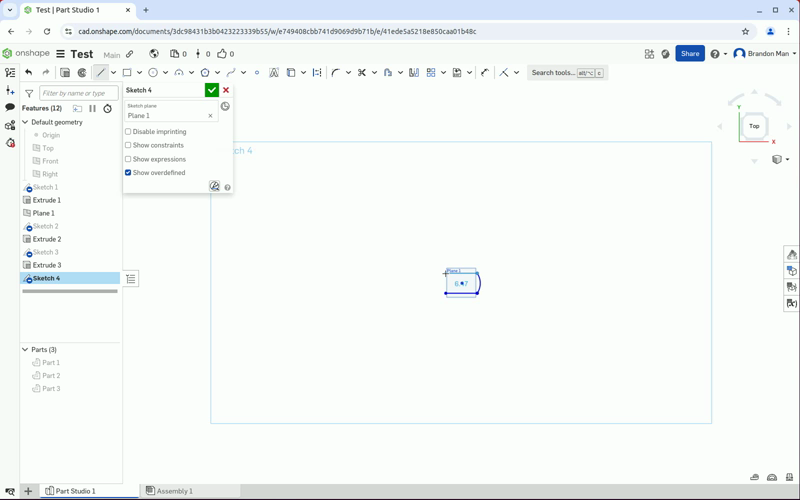
key(esc)
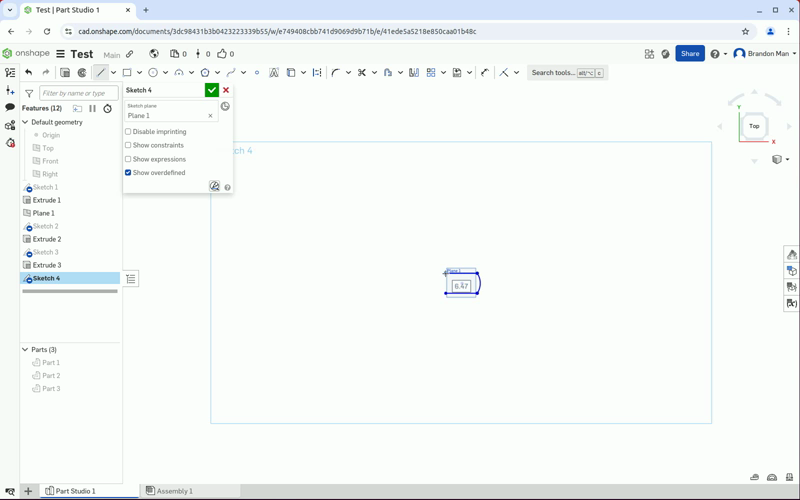
key(a)
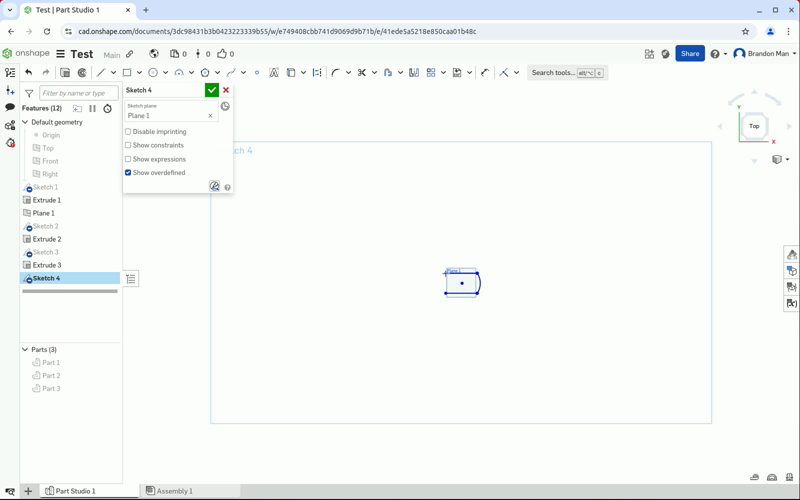
mouse_move(445, 273)
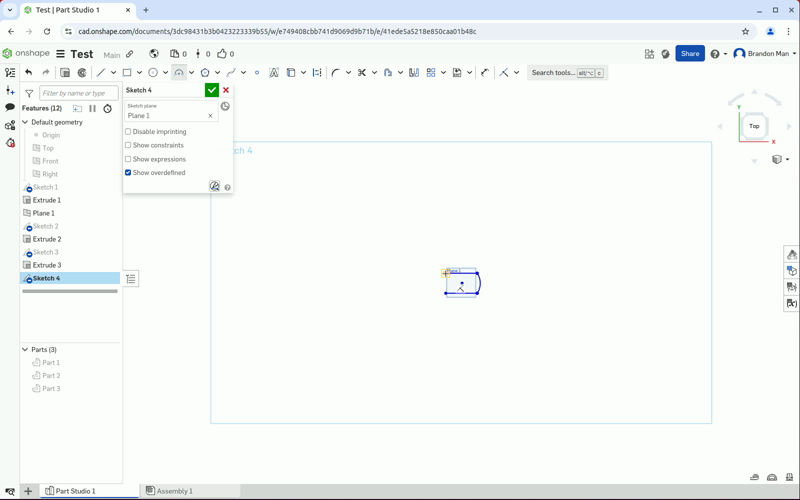
click(445, 273)
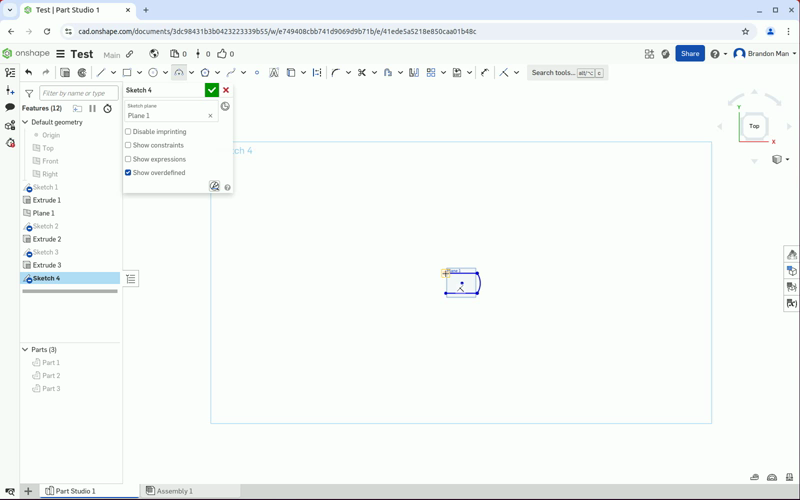
mouse_move(445, 293)
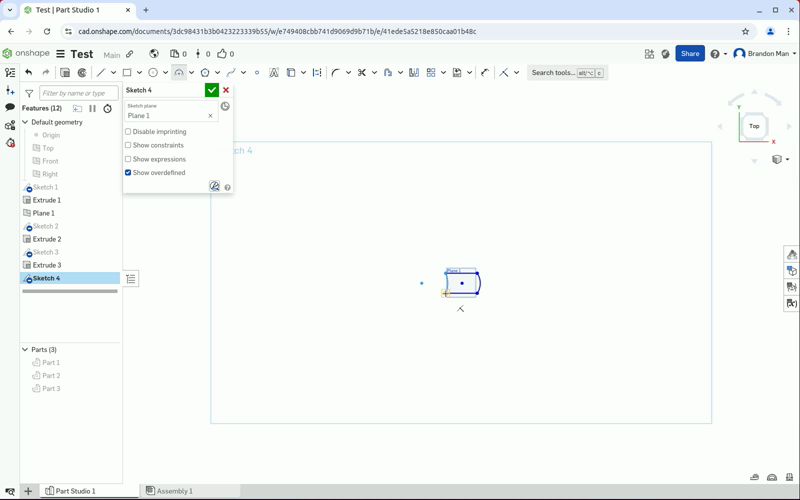
click(445, 293)
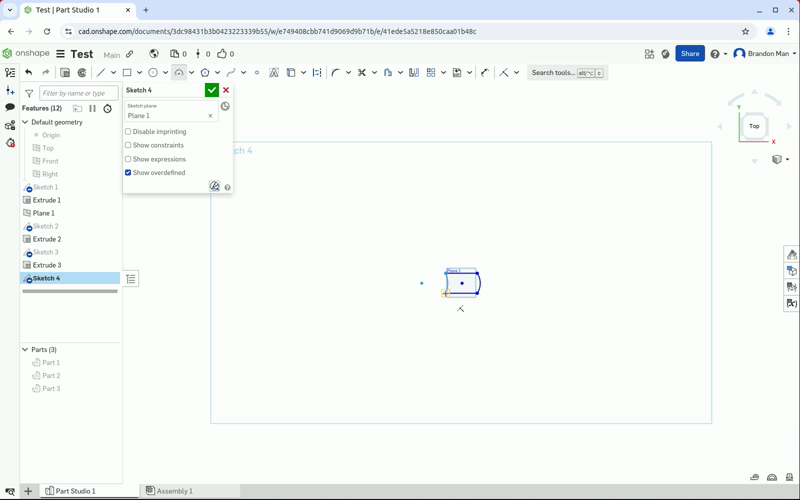
key_down(shift)
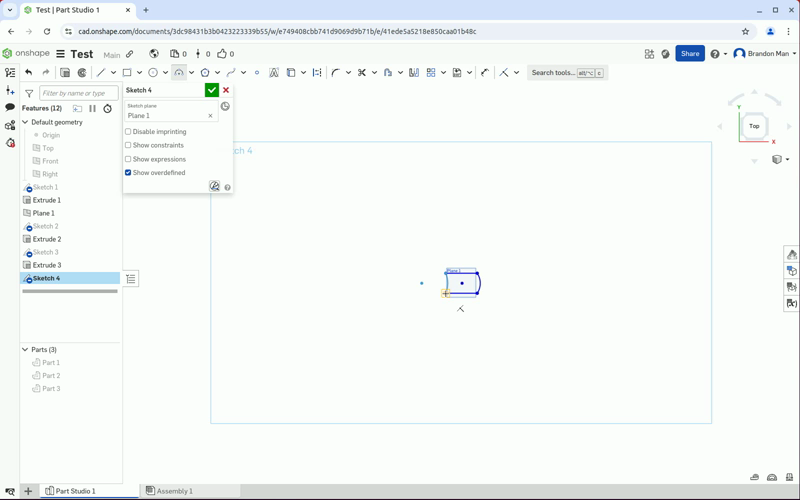
mouse_move(442, 283)
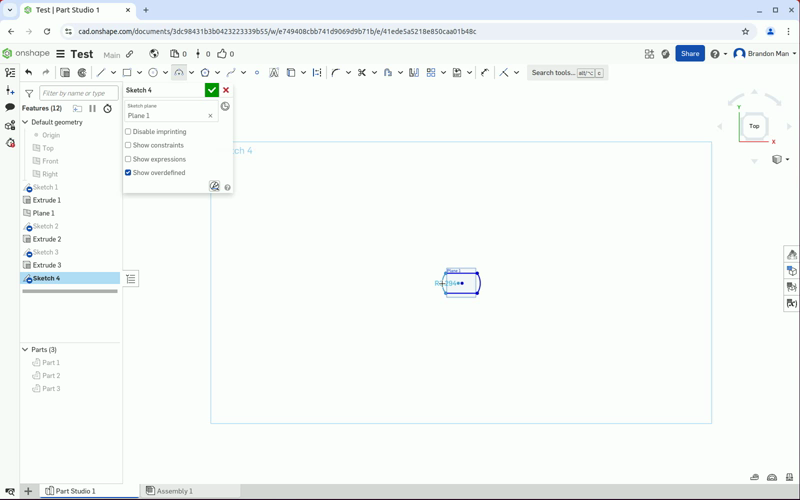
click(442, 283)
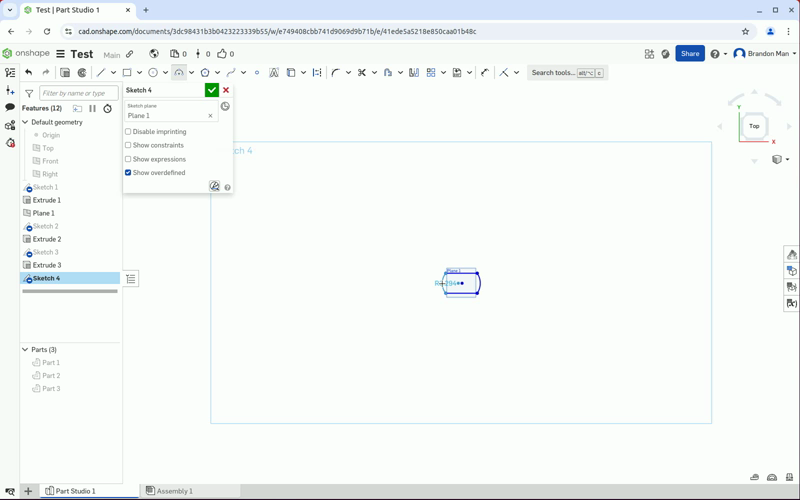
key_up(shift)
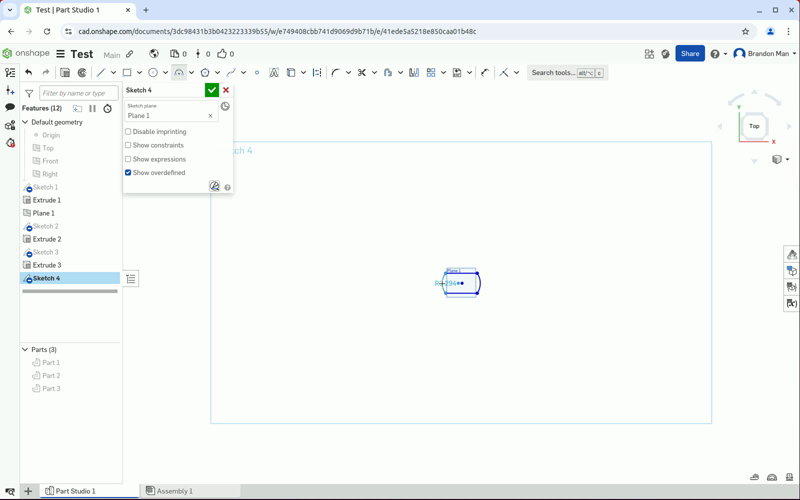
key(esc)
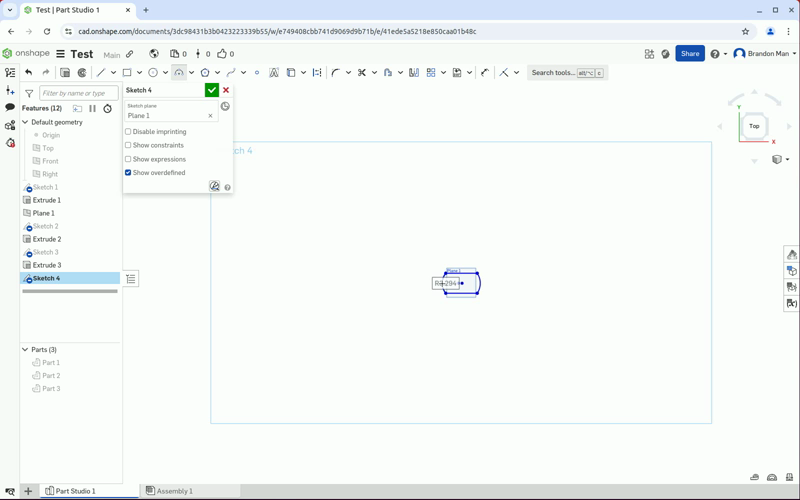
mouse_move(459, 287)
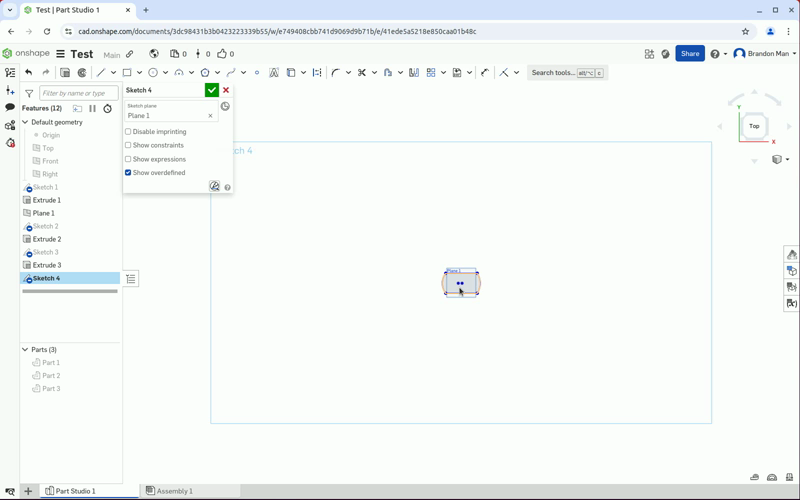
scroll(6)
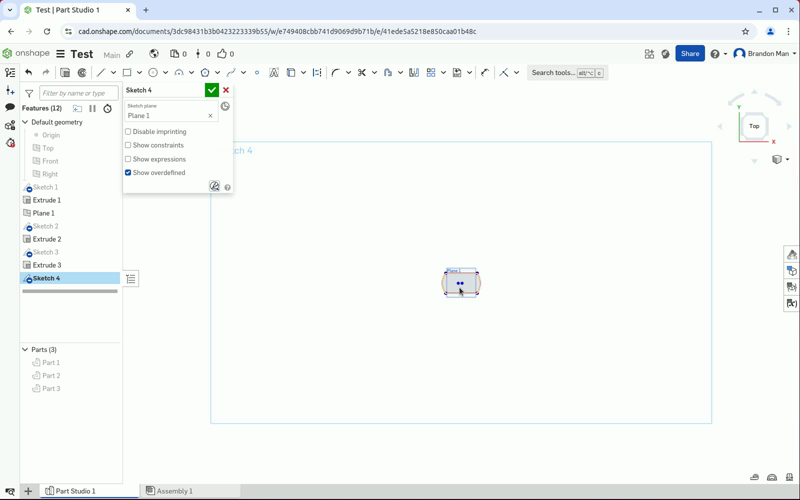
scroll(6)
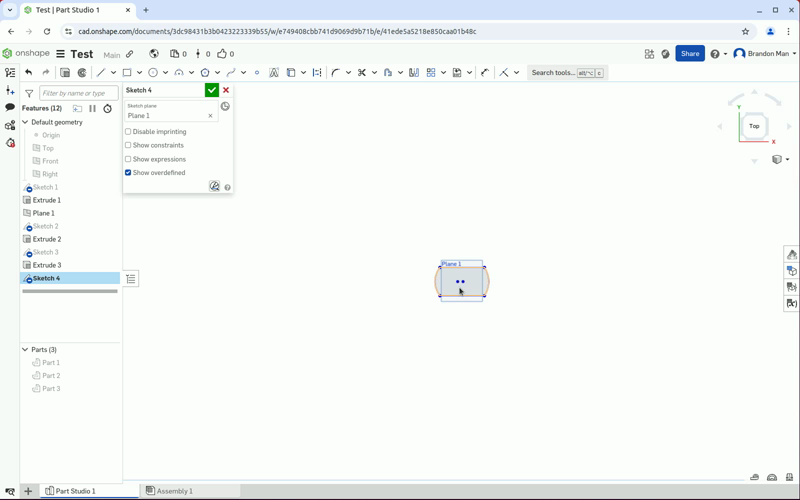
scroll(6)
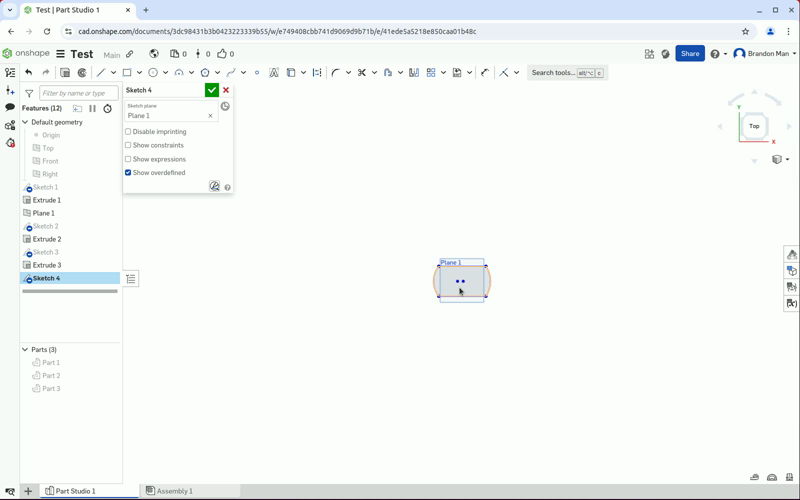
scroll(6)
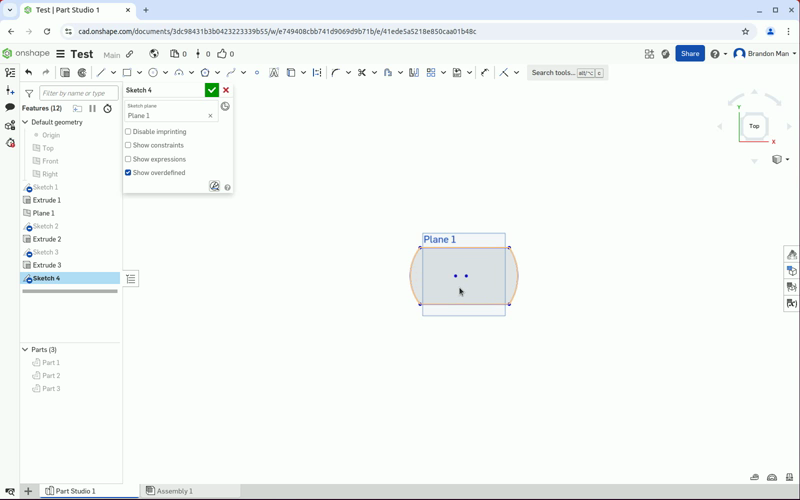
scroll(6)
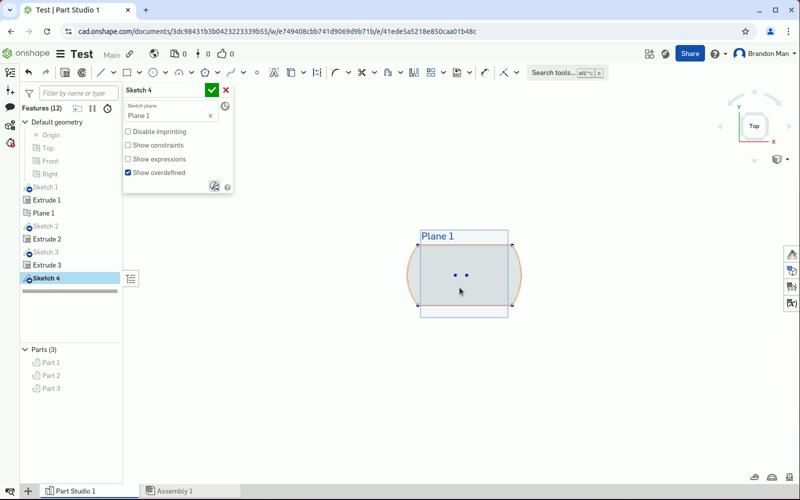
scroll(6)
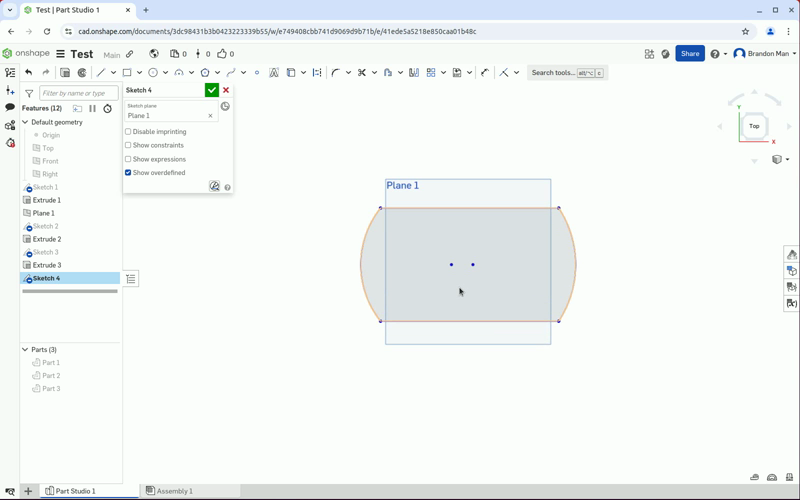
scroll(6)
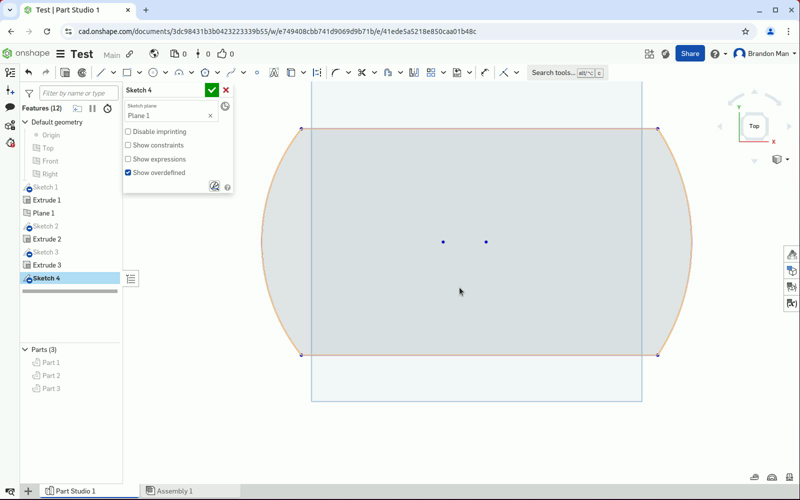
click(459, 287)
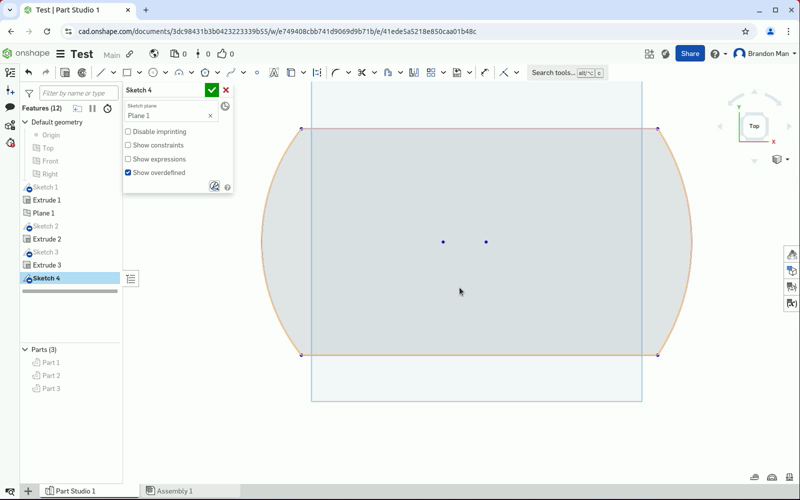
scroll(-6)
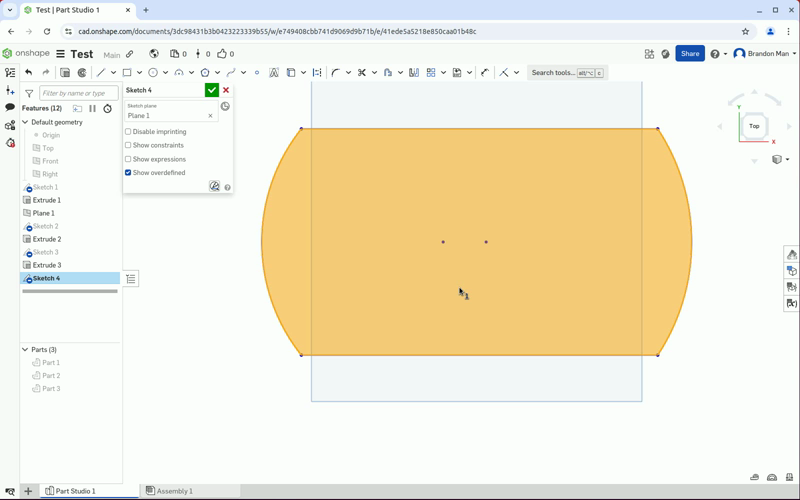
scroll(-6)
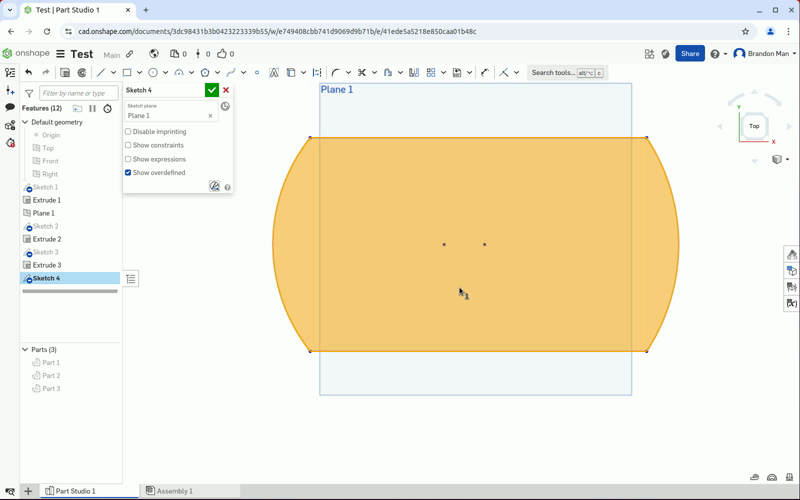
scroll(-6)
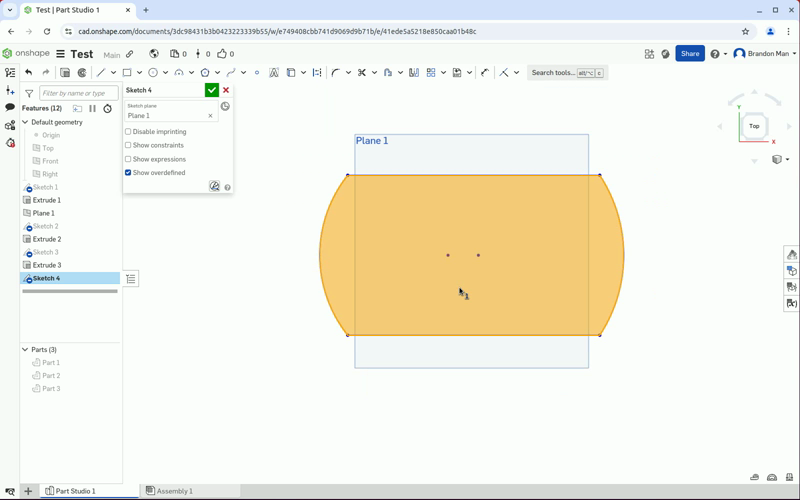
scroll(-6)
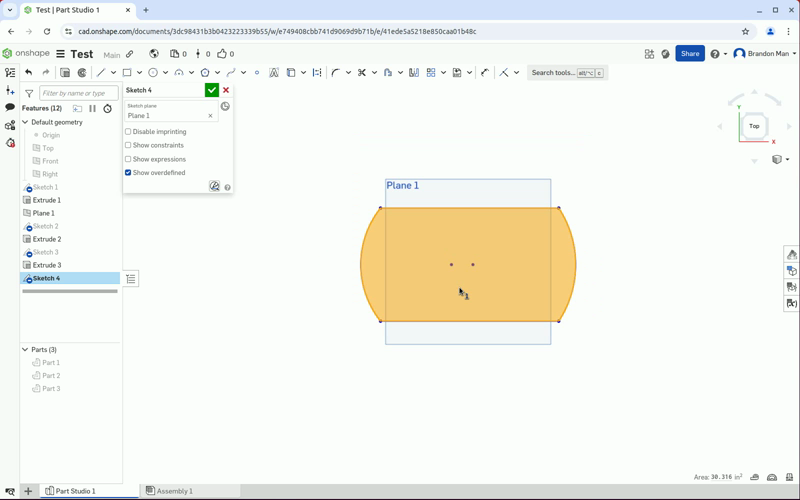
scroll(-6)
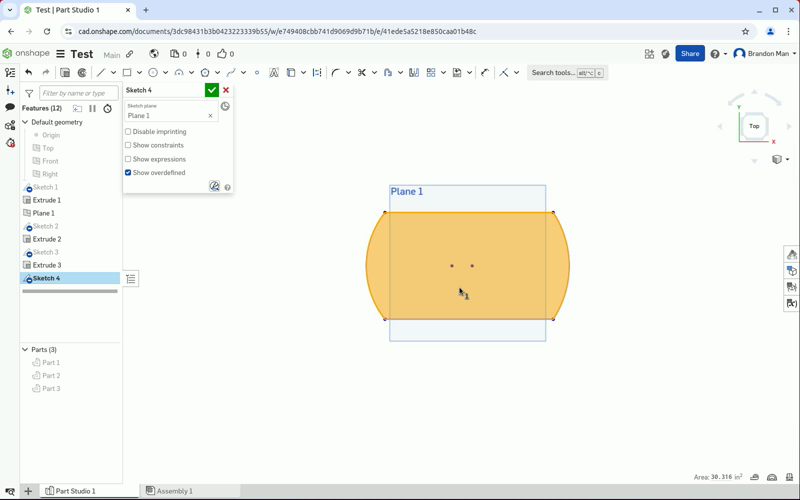
scroll(-6)
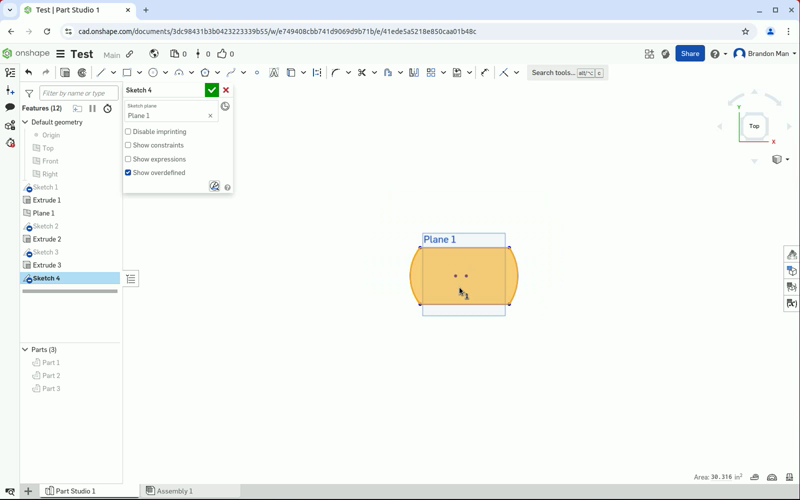
scroll(-6)
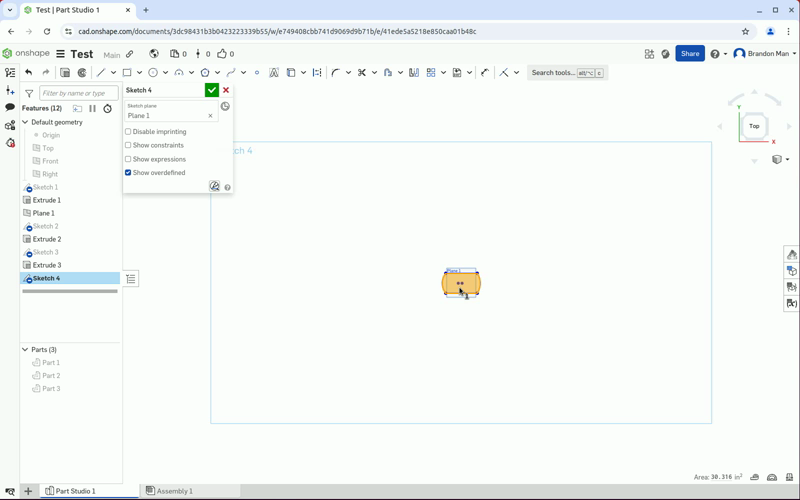
mouse_move(73, 352)
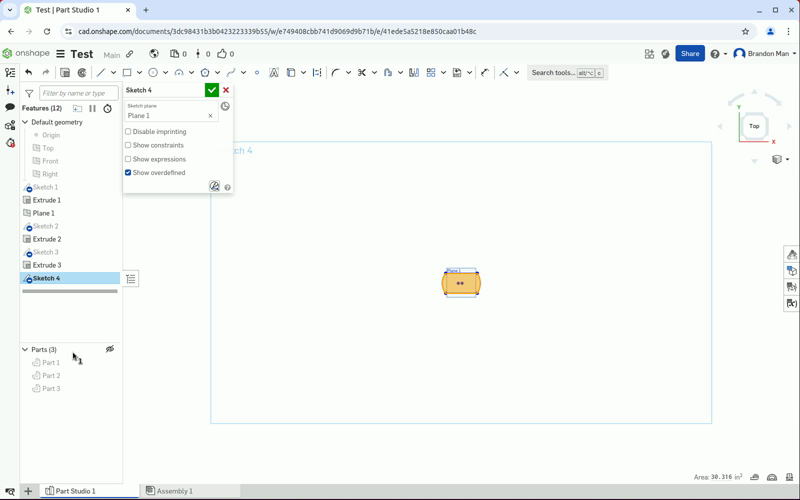
key(shift+y)
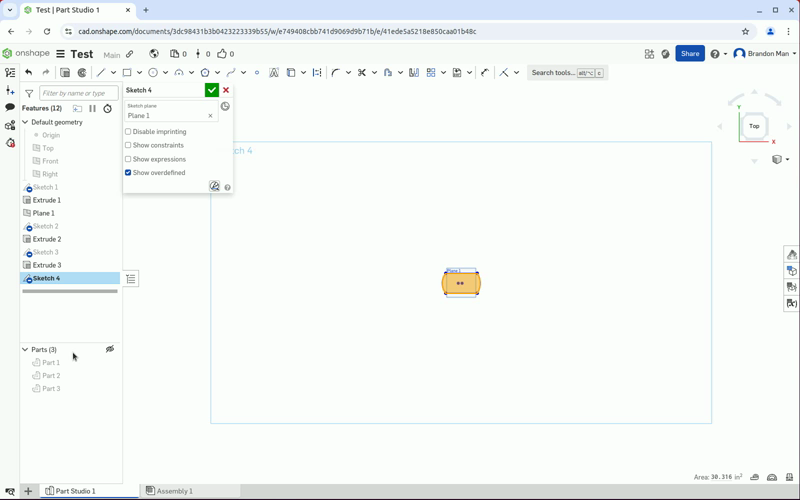
key(shift+e)
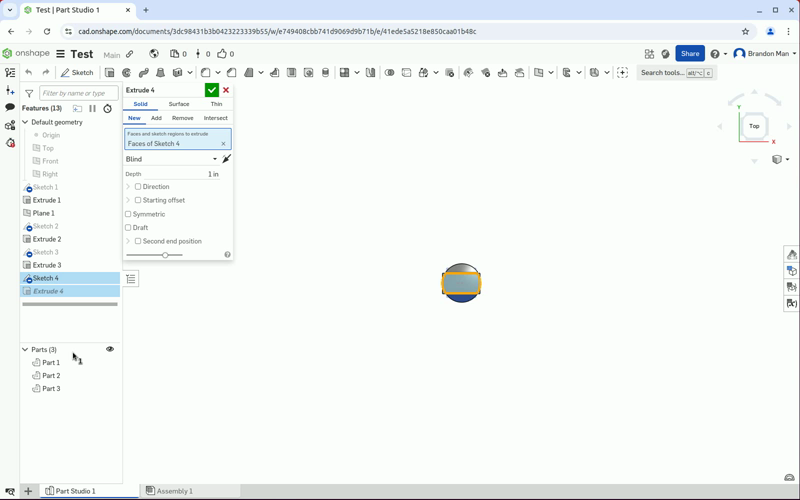
mouse_move(143, 106)
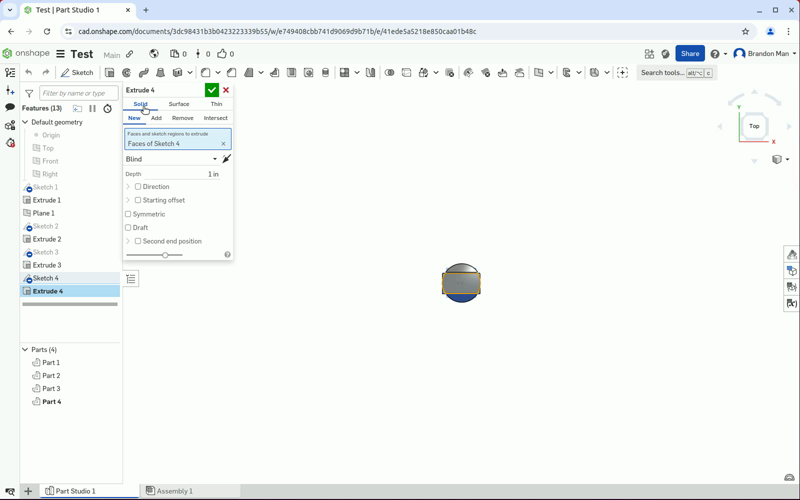
click(143, 106)
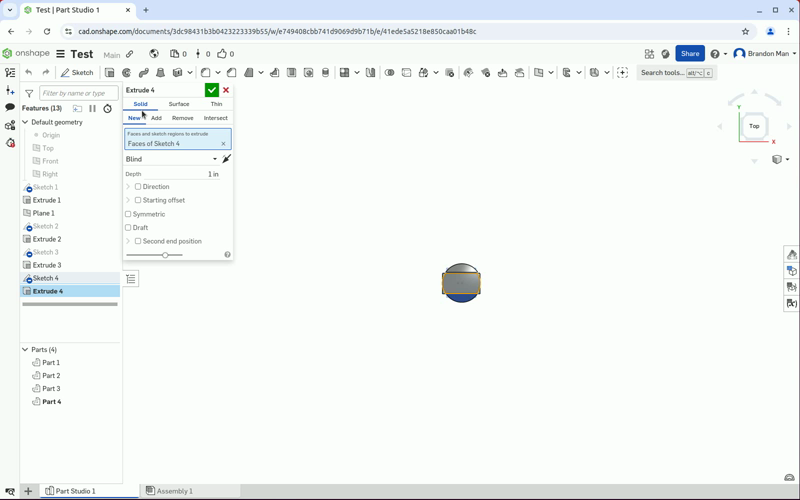
mouse_move(137, 120)
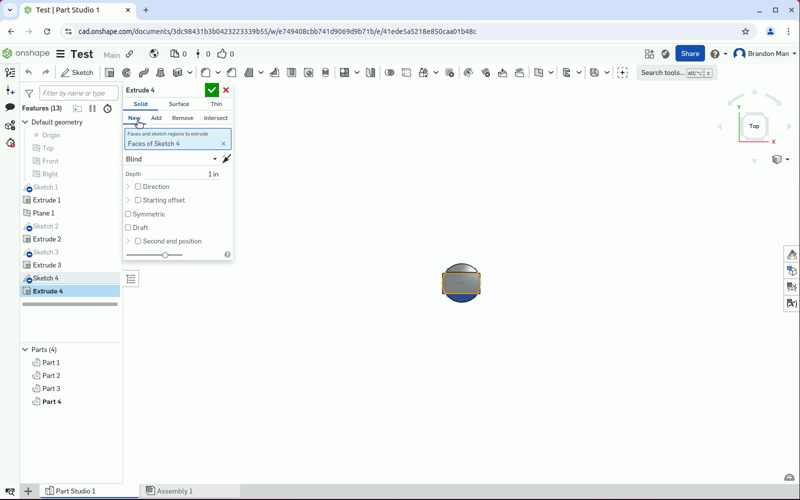
click(137, 120)
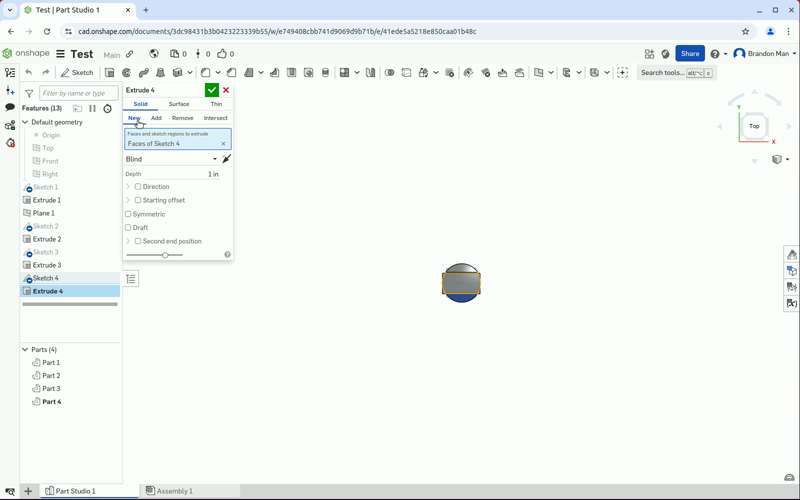
key(tab, 4)
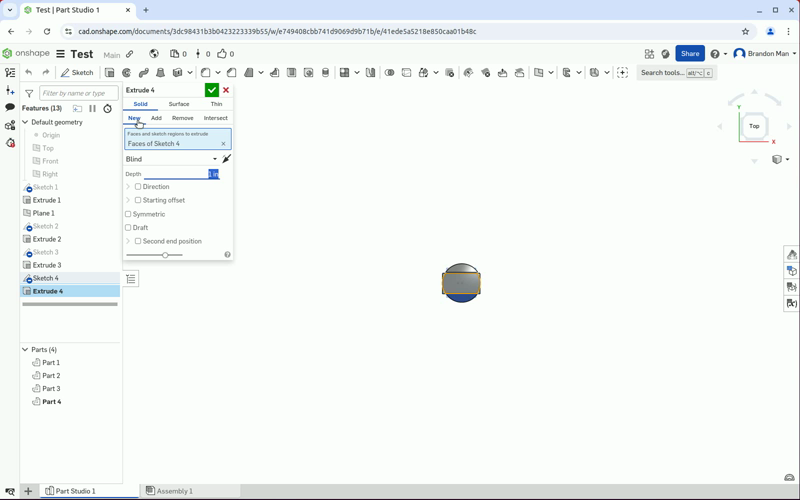
text(4.092)
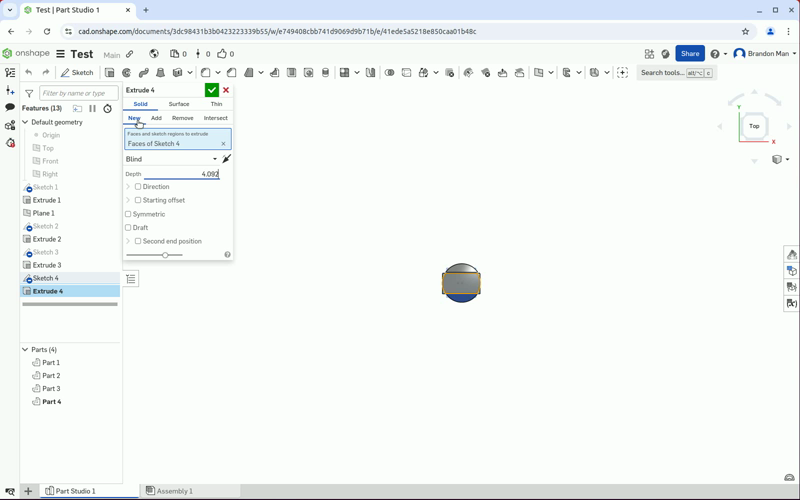
key(enter)
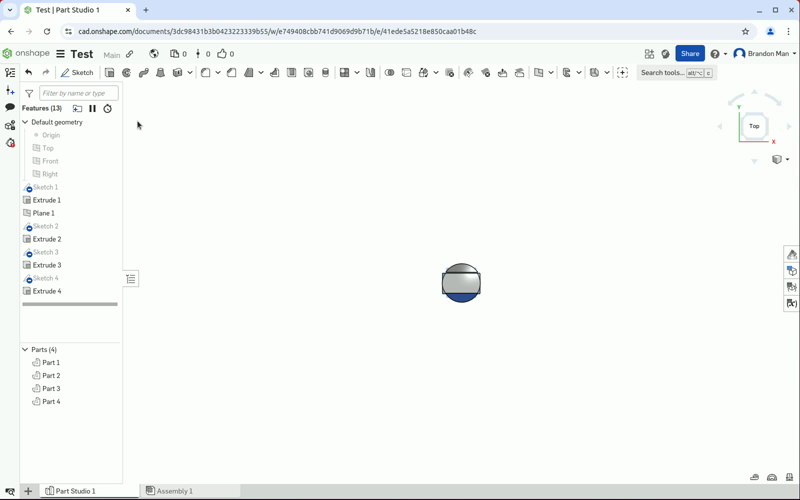
key(shift+h)
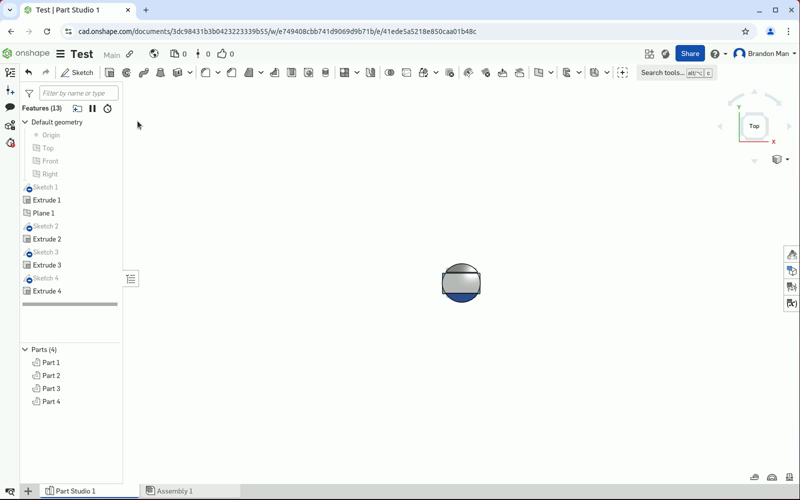
key(shift+h)
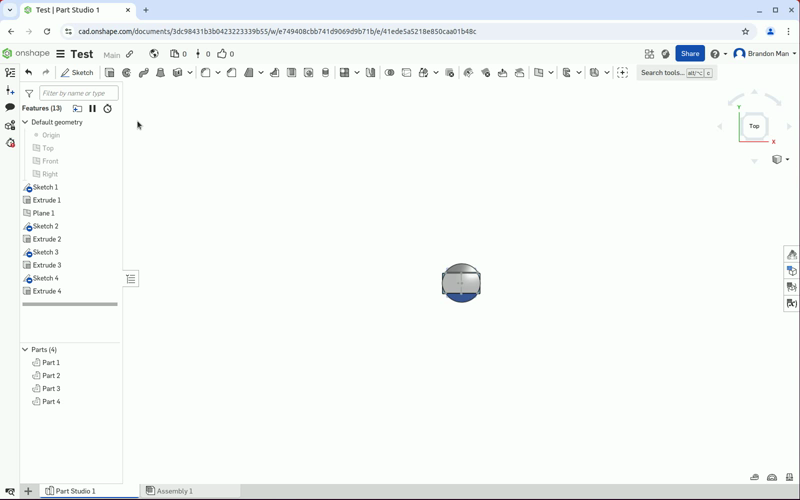
key(shift+7)
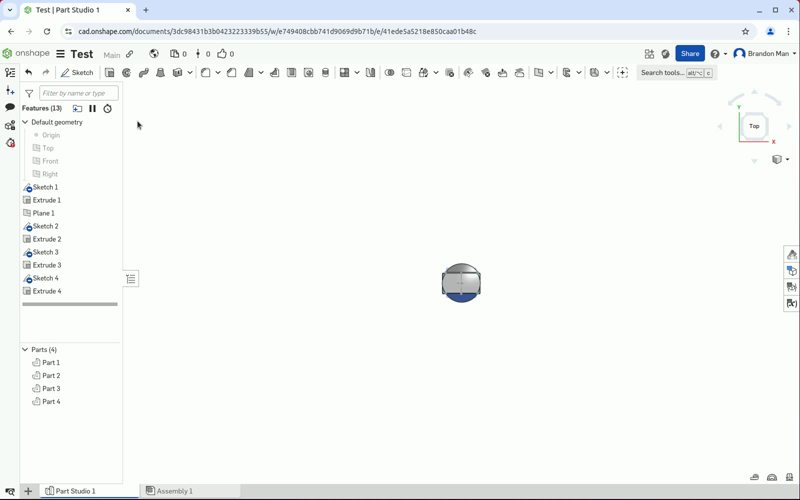
key(up, 3)
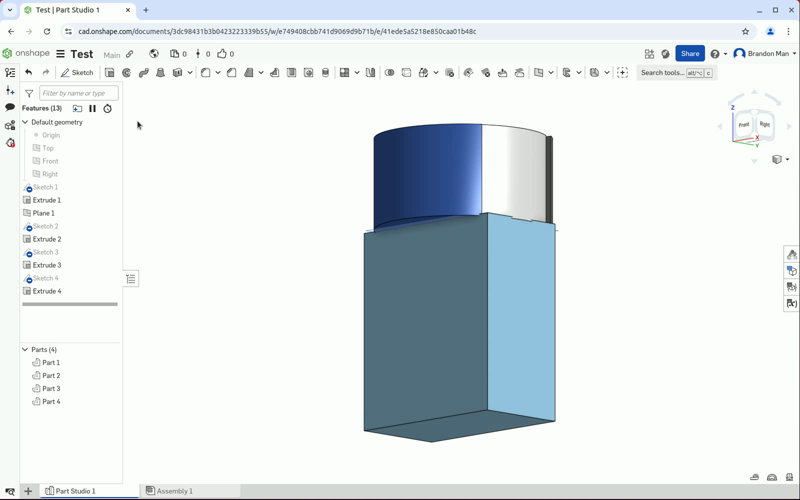
key(left, 3)
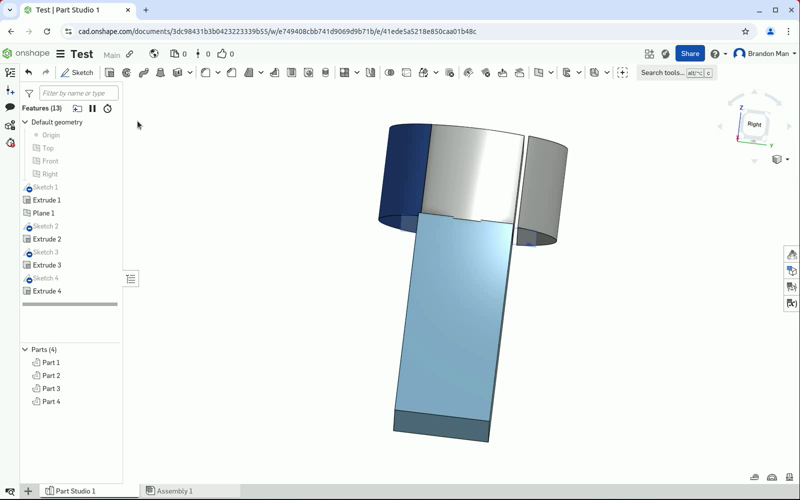
key(right, 3)
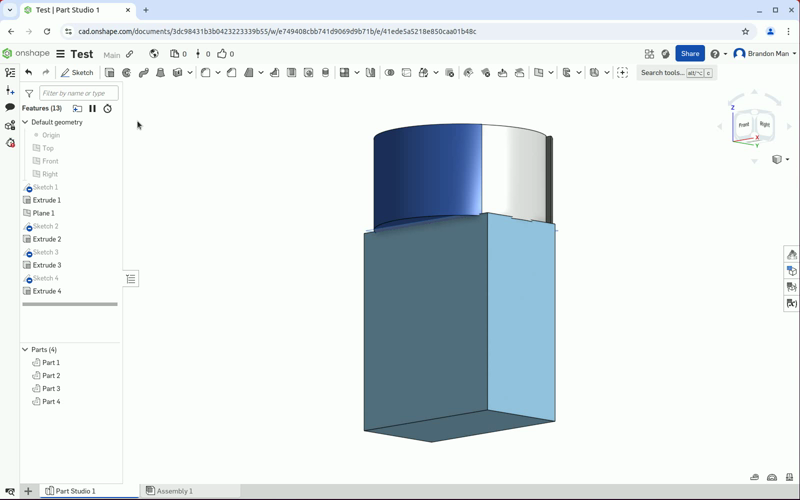
key(down, 3)
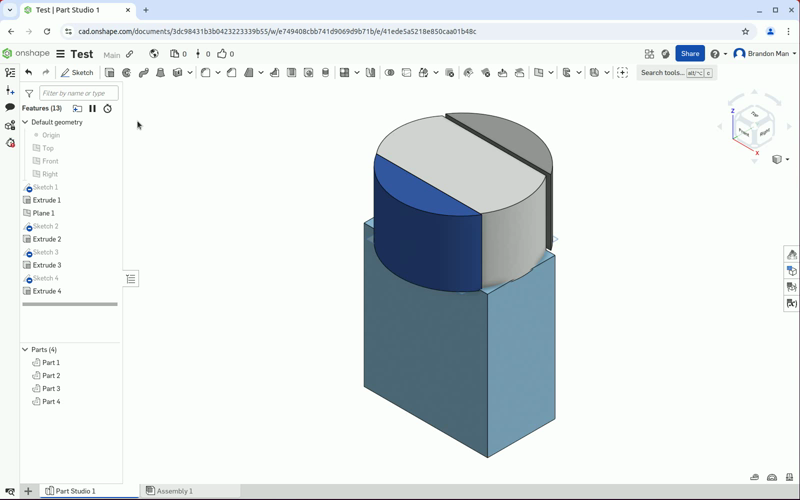
mouse_move(73, 189)
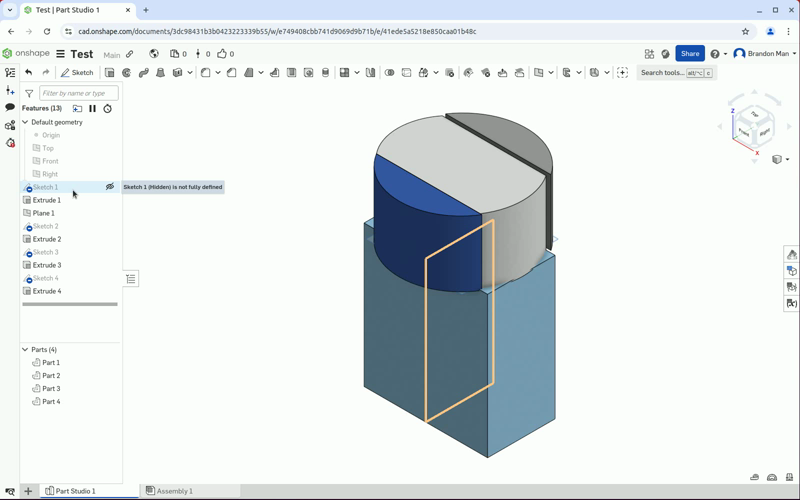
click(73, 189)